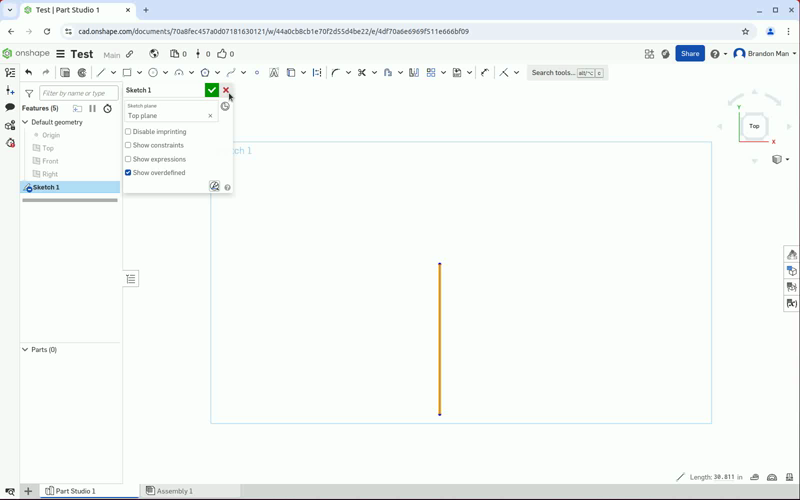
key(shift+h)
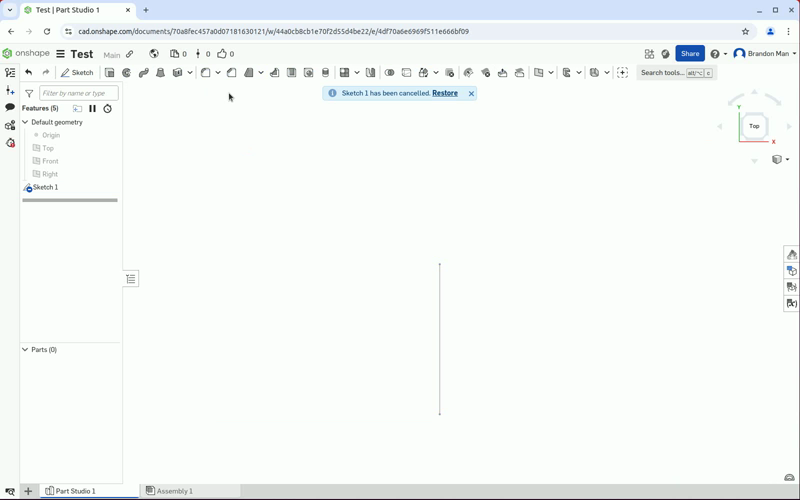
key(shift+s)
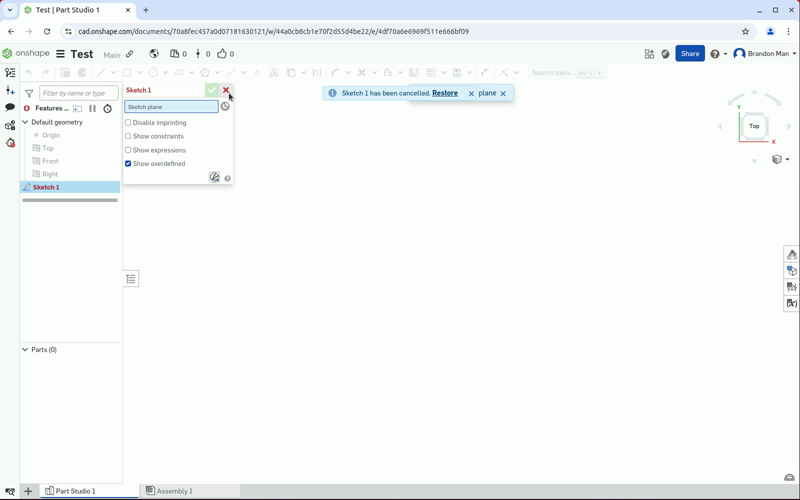
mouse_move(73, 150)
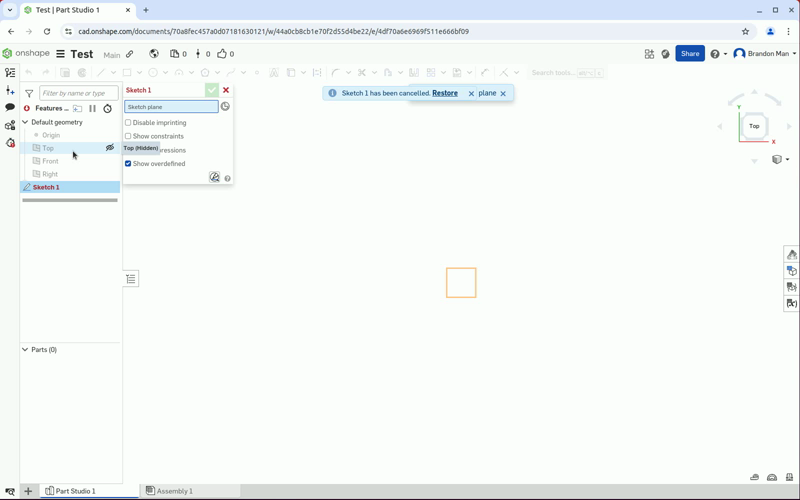
click(73, 150)
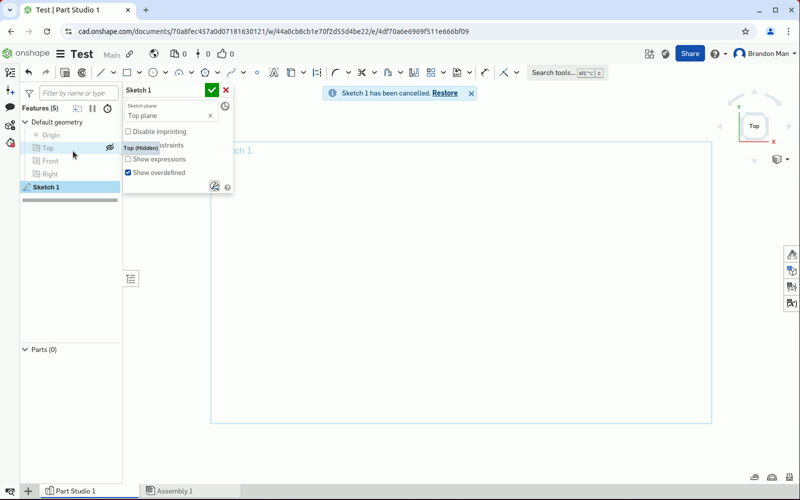
mouse_move(73, 352)
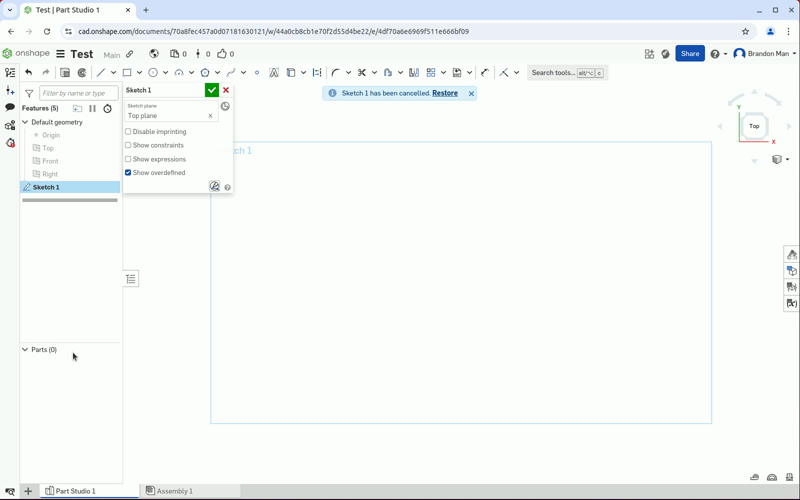
key(y)
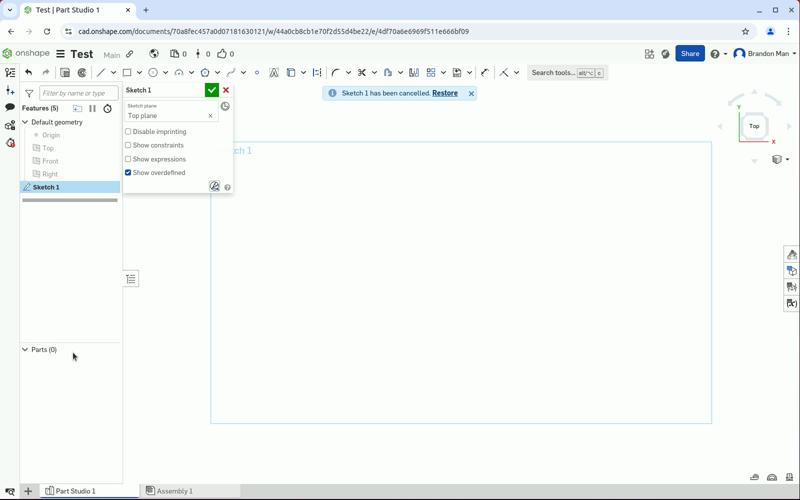
key(l)
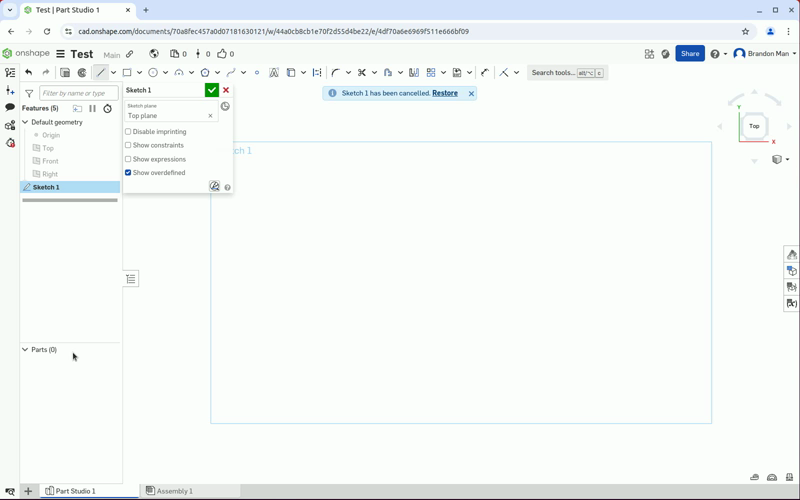
key_down(shift)
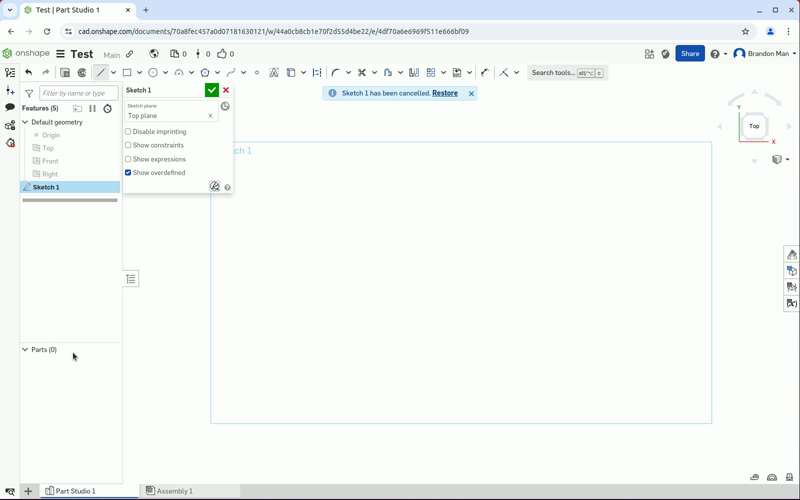
mouse_move(460, 282)
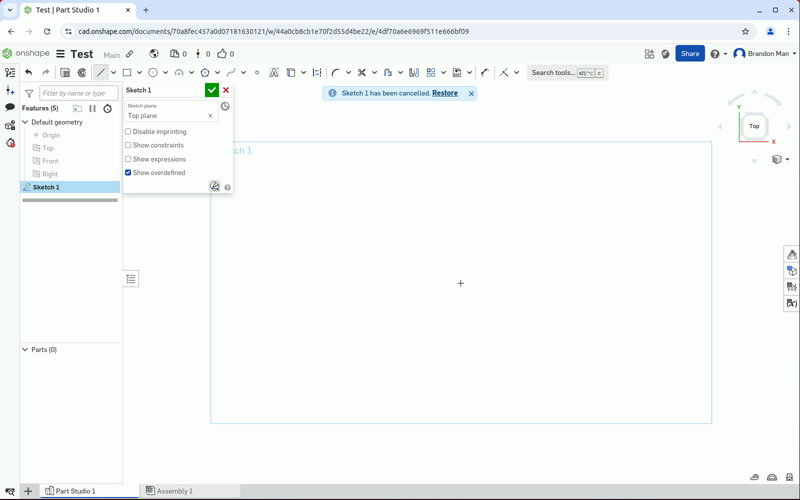
click(460, 282)
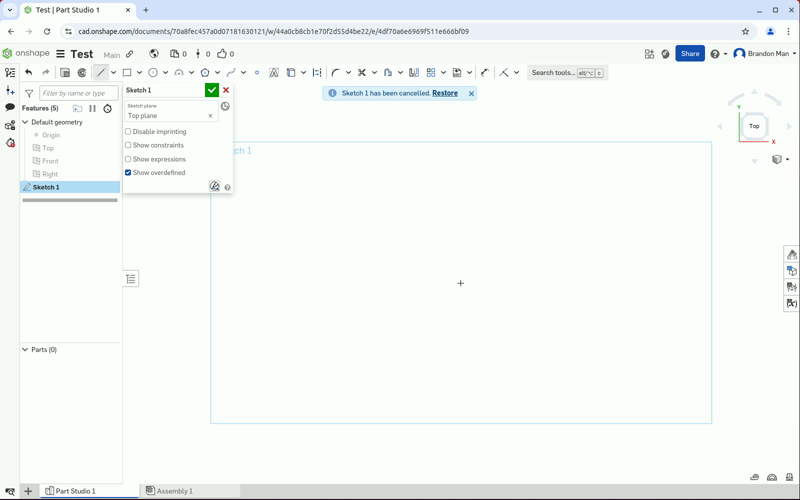
key_up(shift)
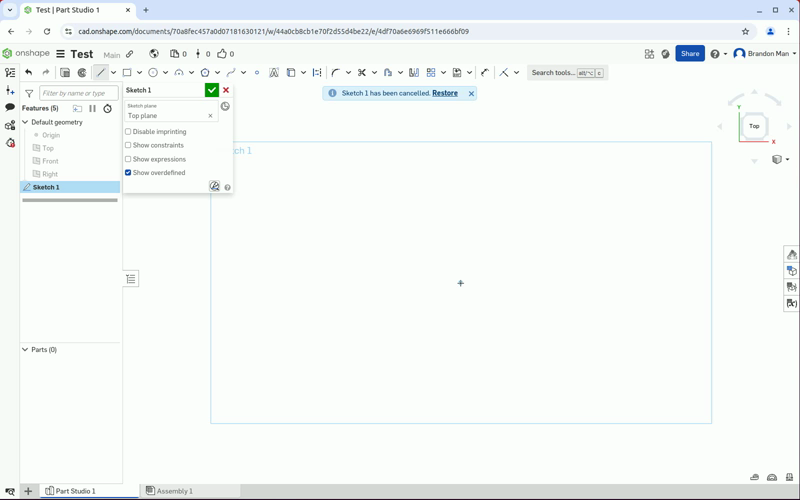
key_down(shift)
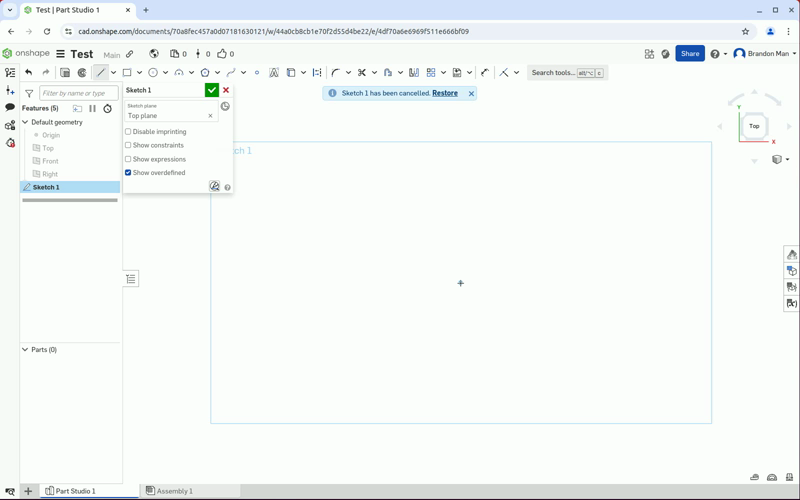
mouse_move(490, 282)
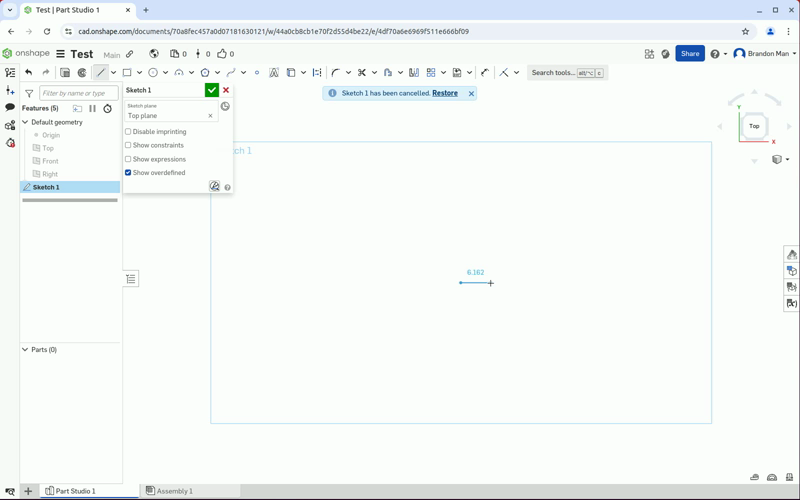
mouse_move(517, 282)
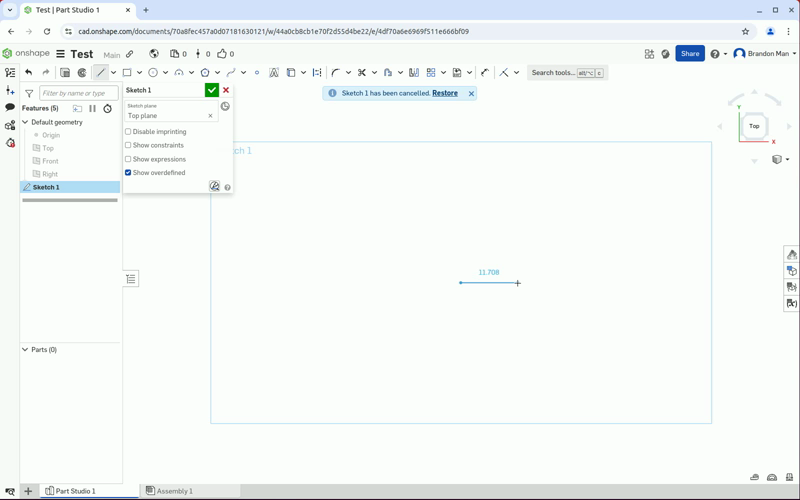
click(517, 282)
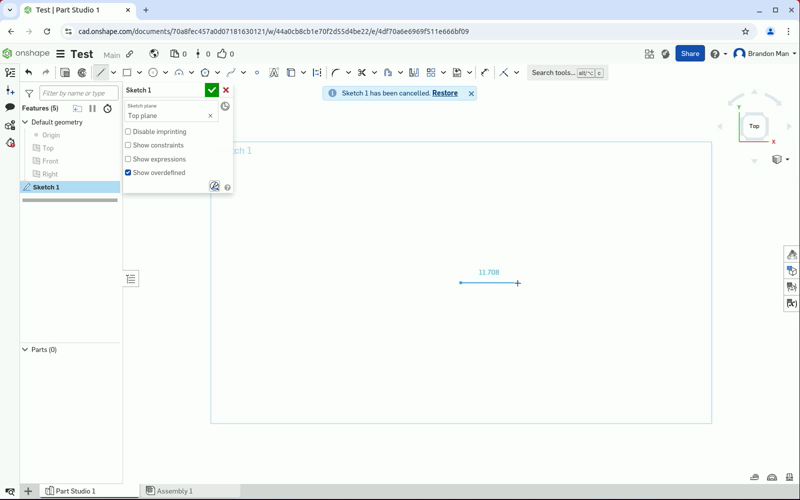
key_up(shift)
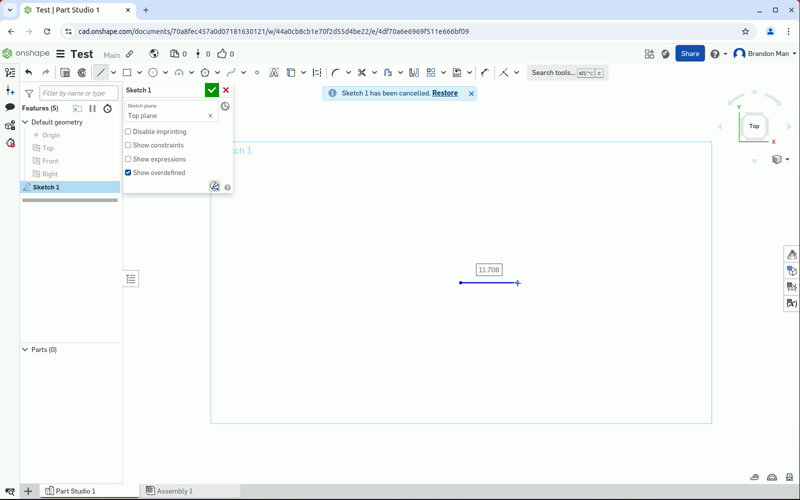
key_down(shift)
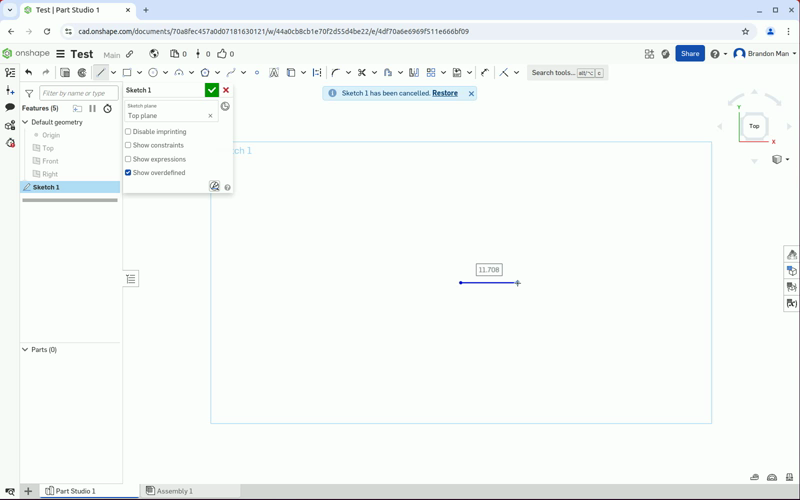
mouse_move(547, 282)
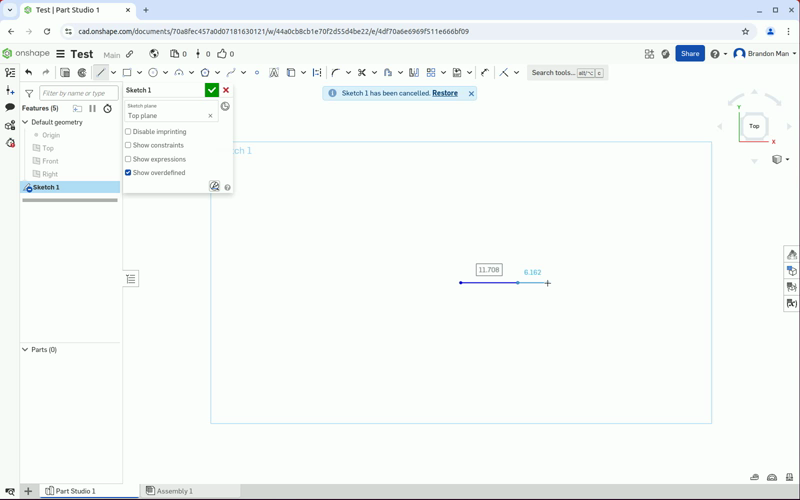
mouse_move(517, 257)
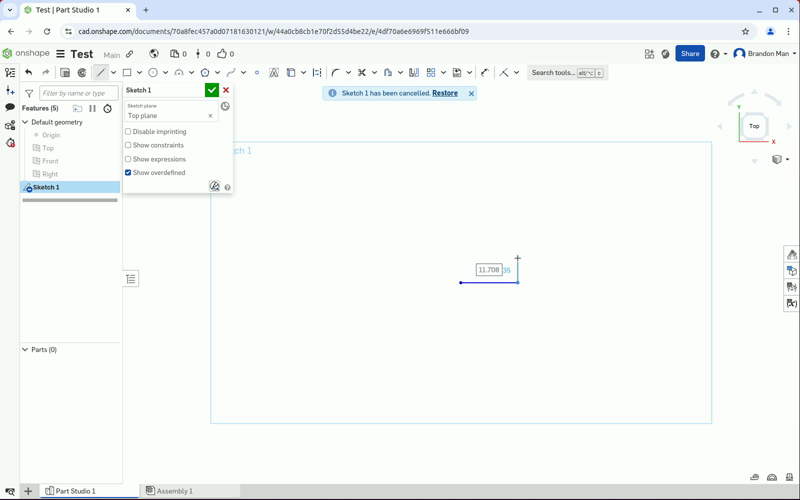
click(517, 257)
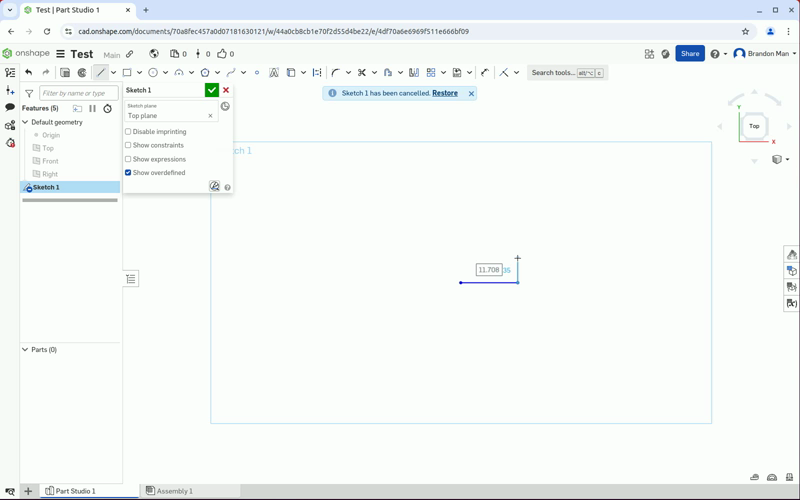
key_up(shift)
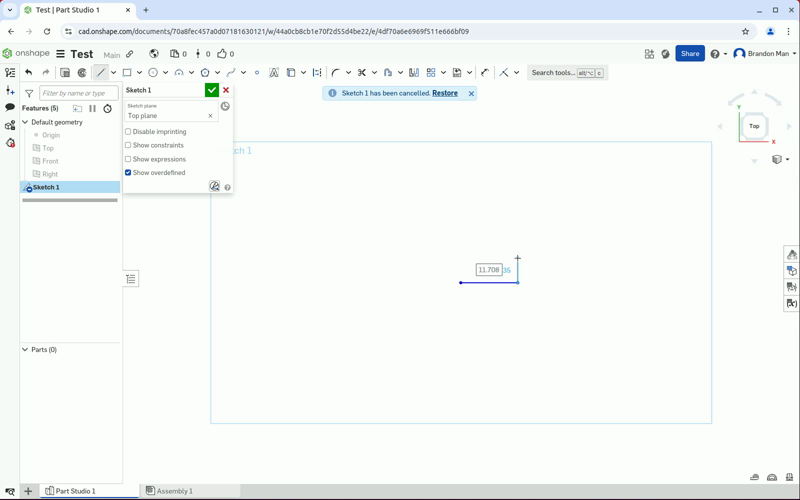
key_down(shift)
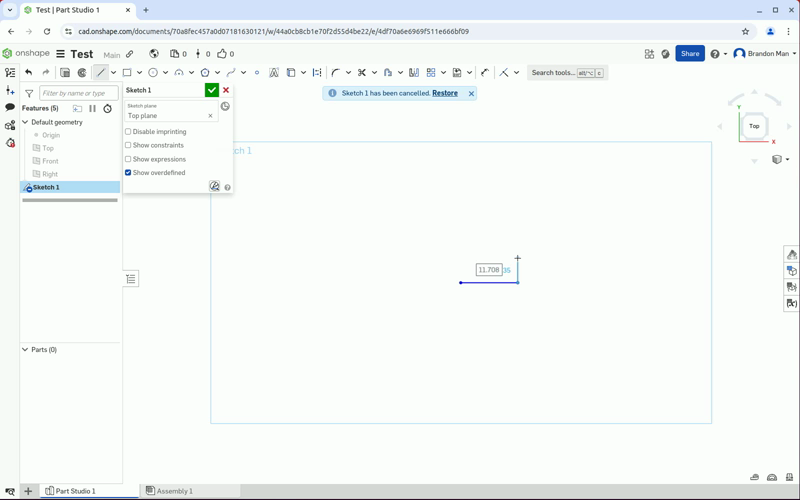
mouse_move(547, 257)
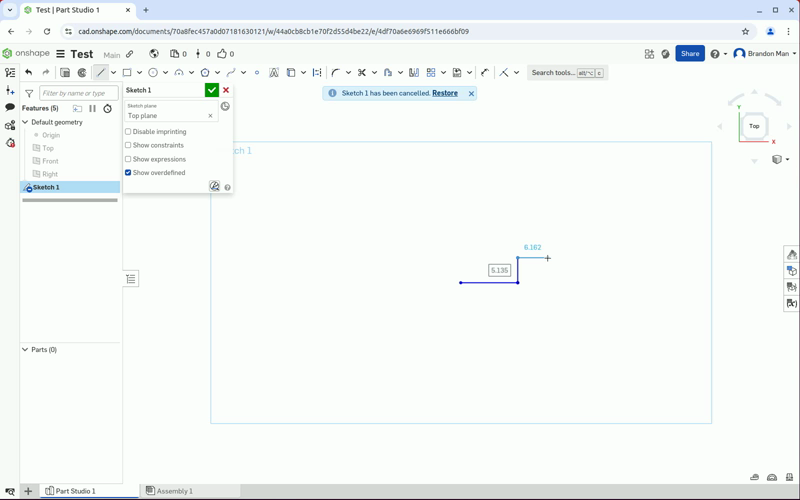
mouse_move(460, 257)
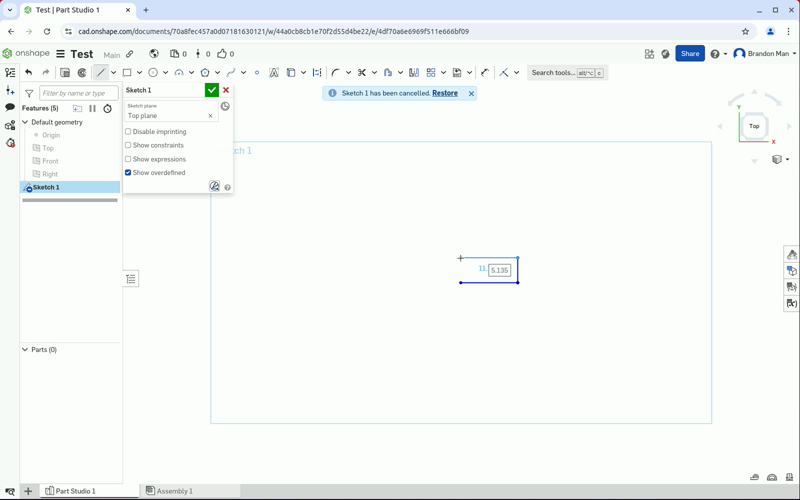
click(460, 257)
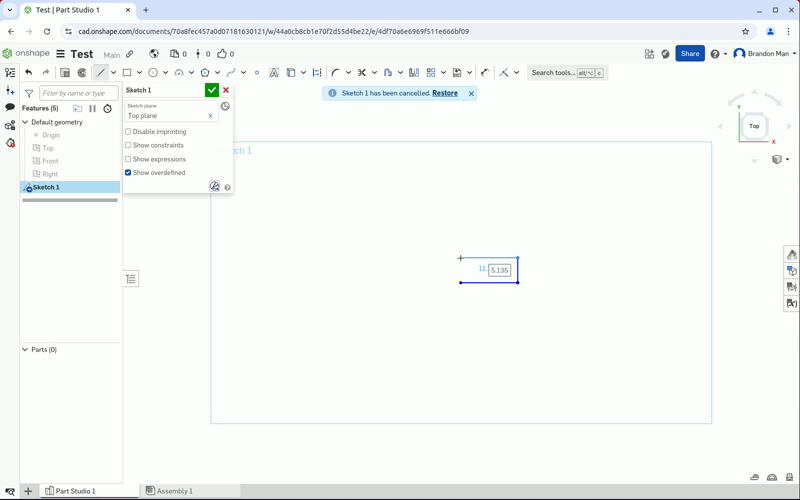
key_up(shift)
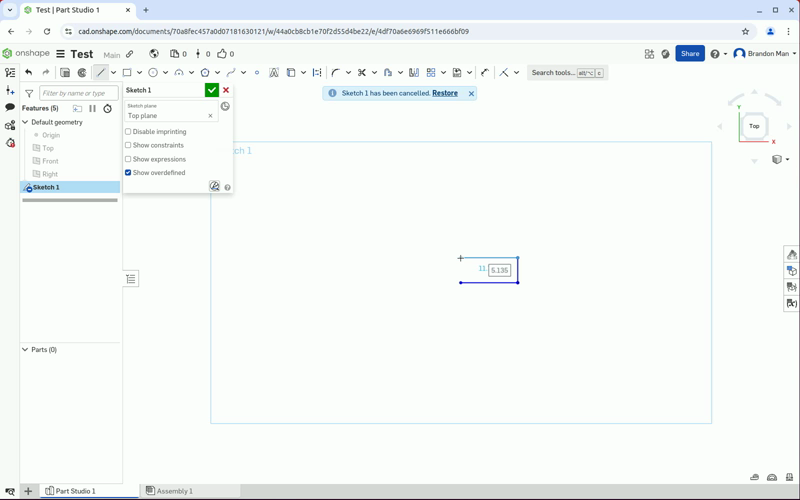
mouse_move(490, 257)
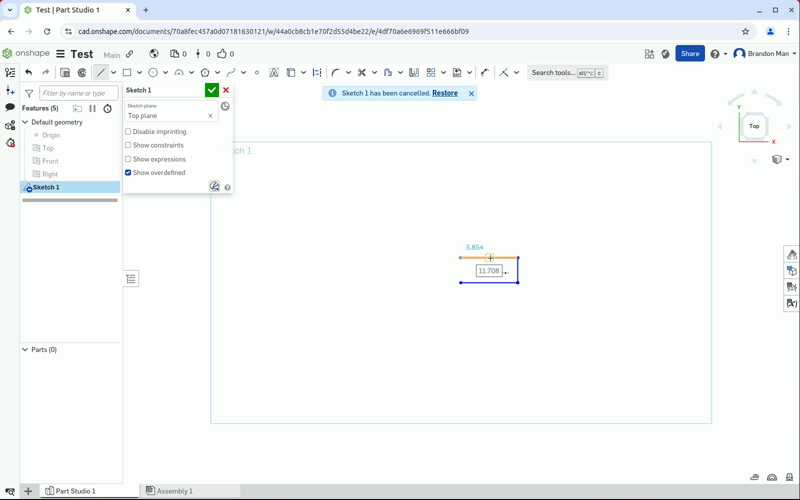
key_down(shift)
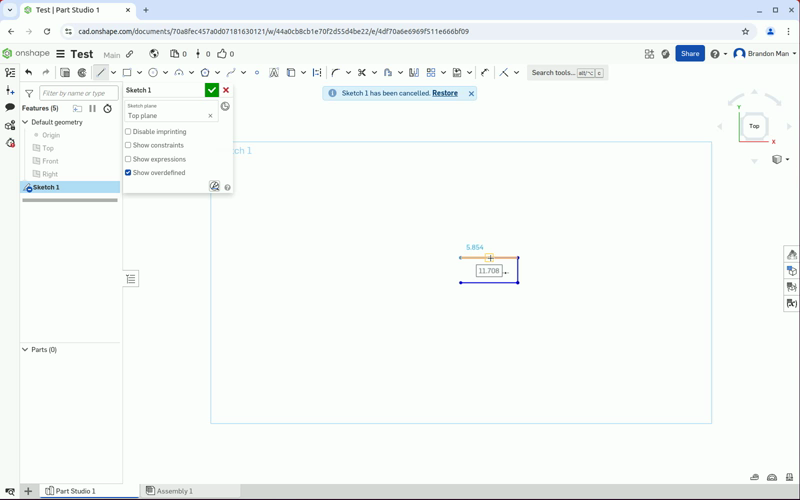
mouse_move(460, 282)
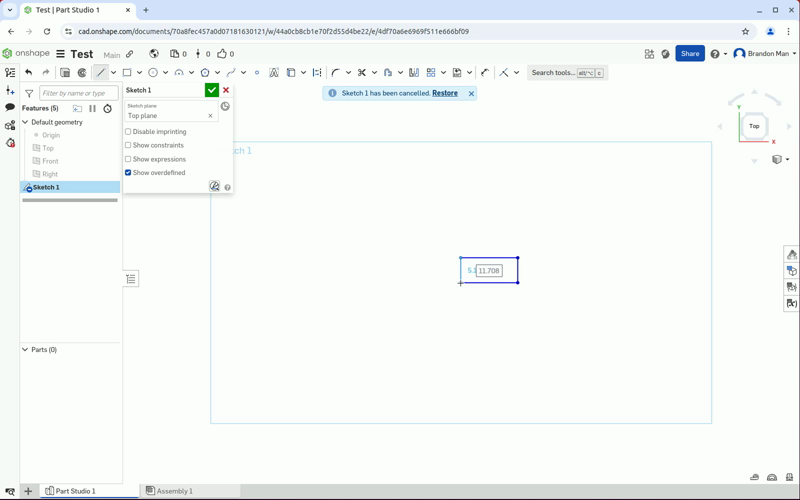
key_up(shift)
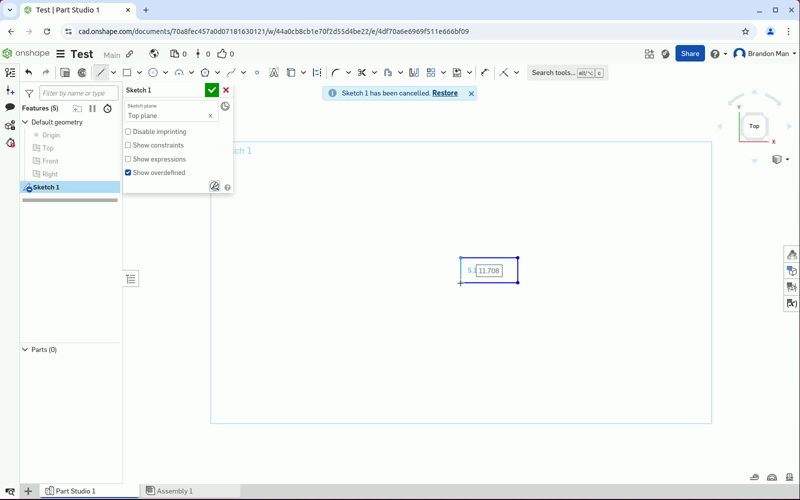
click(460, 282)
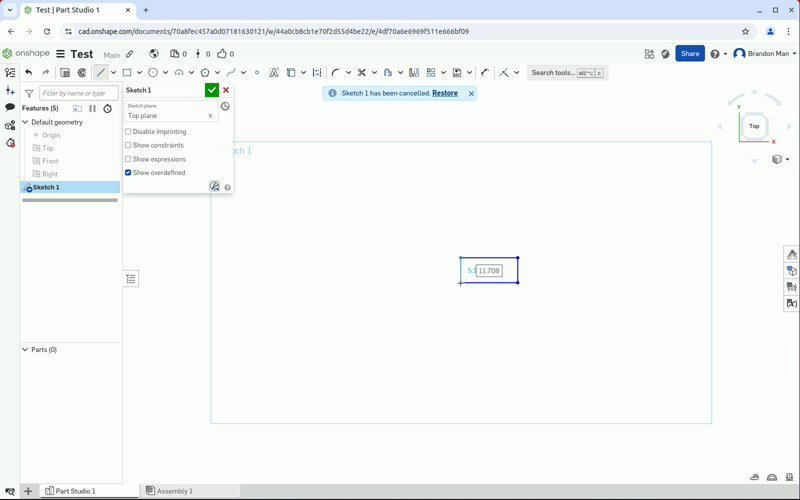
key(esc)
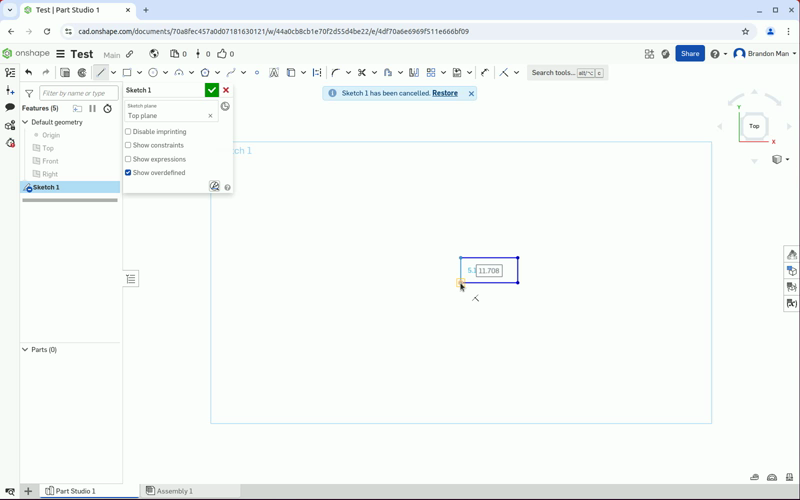
key(c)
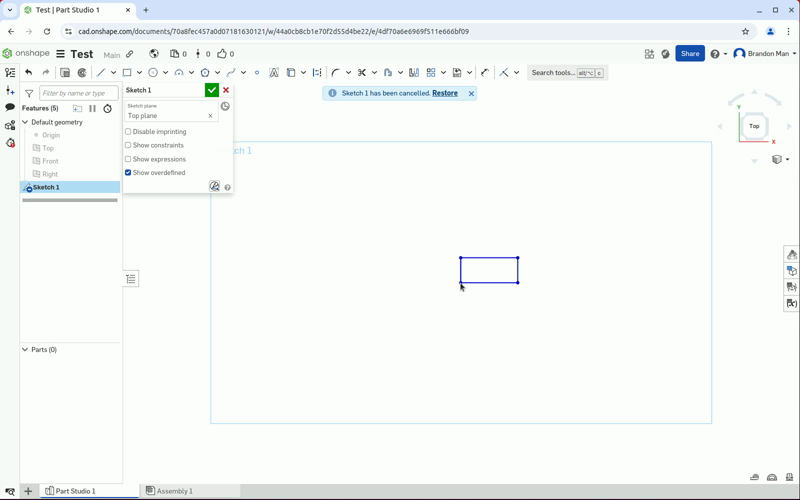
key_down(shift)
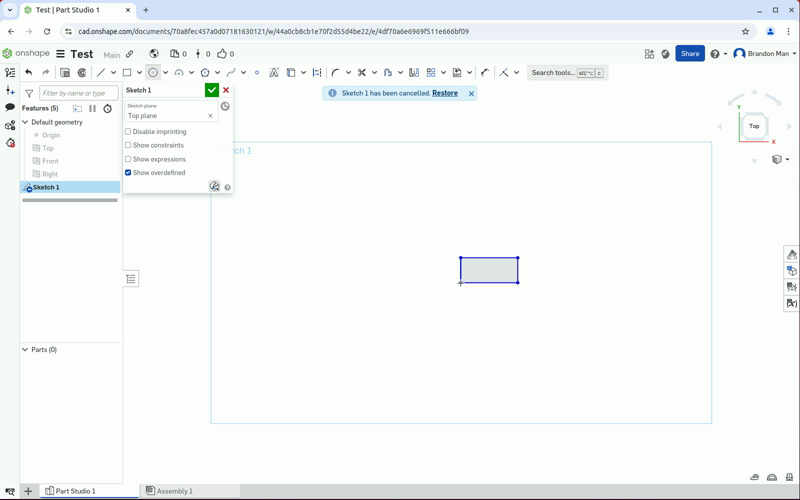
mouse_move(472, 275)
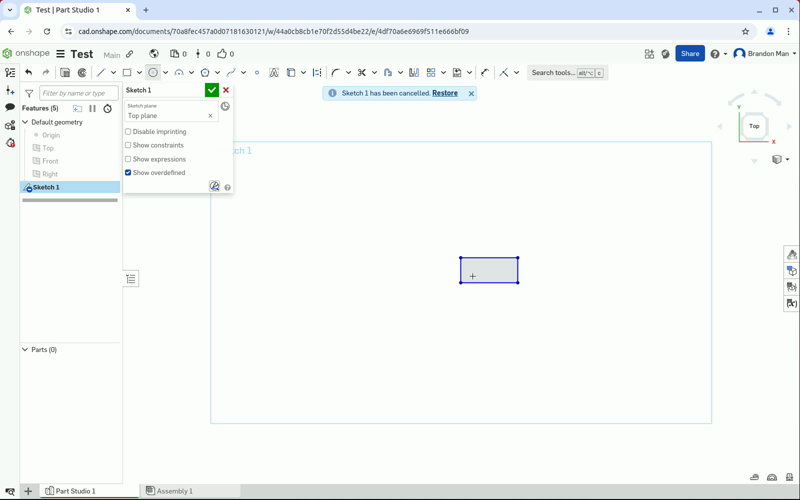
click(472, 275)
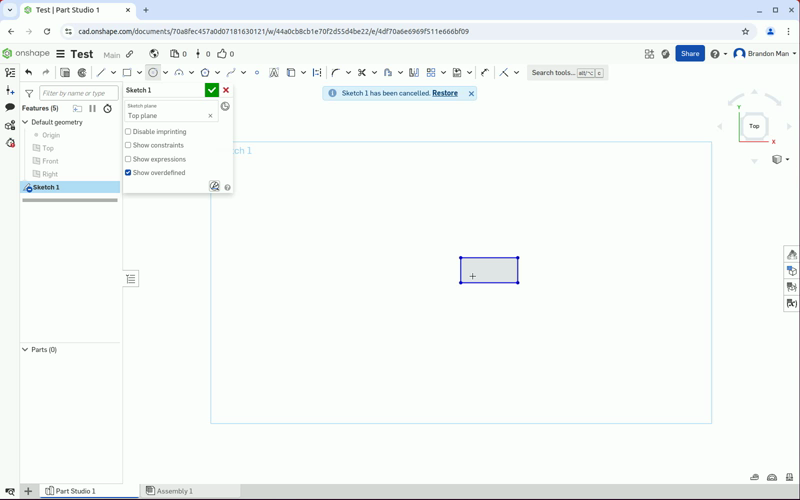
key_up(shift)
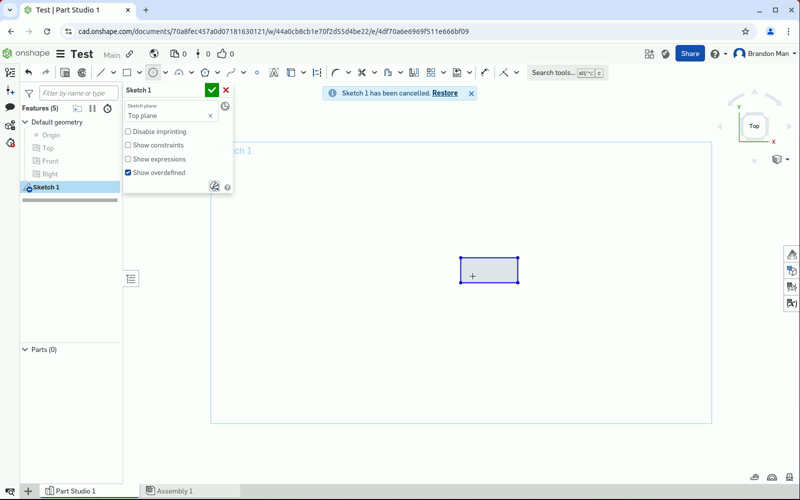
mouse_move(475, 275)
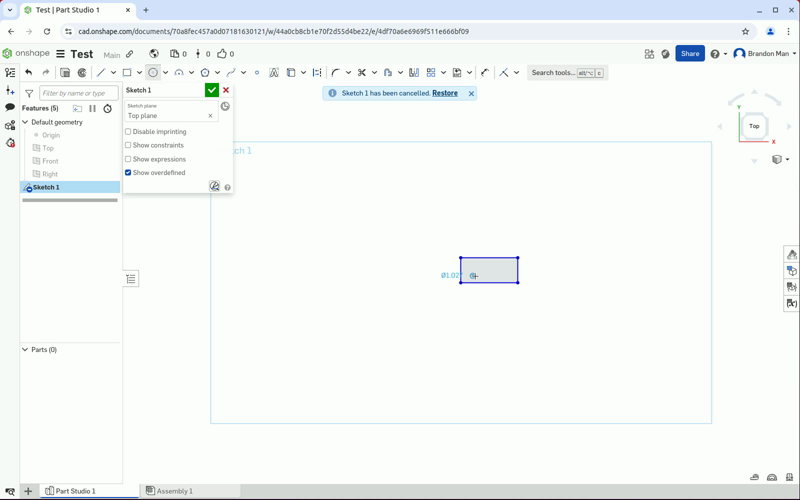
scroll(6)
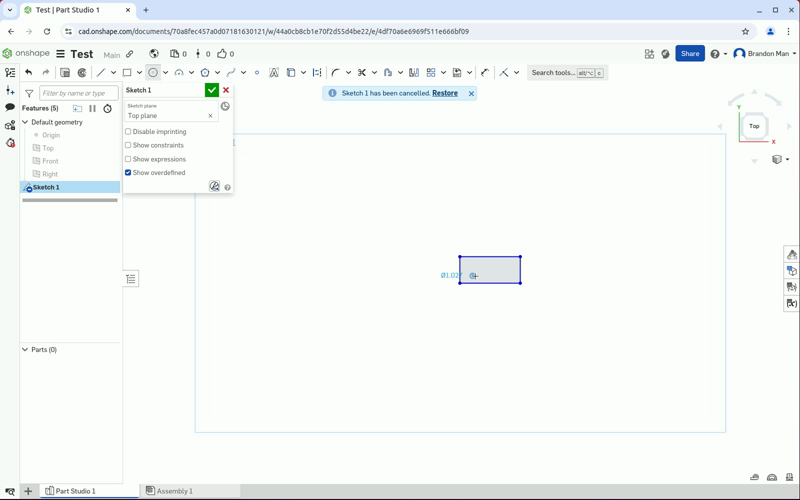
scroll(6)
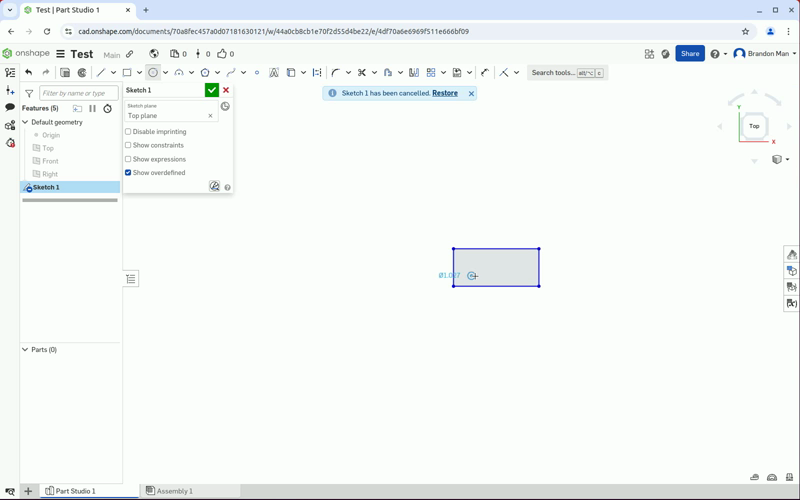
scroll(6)
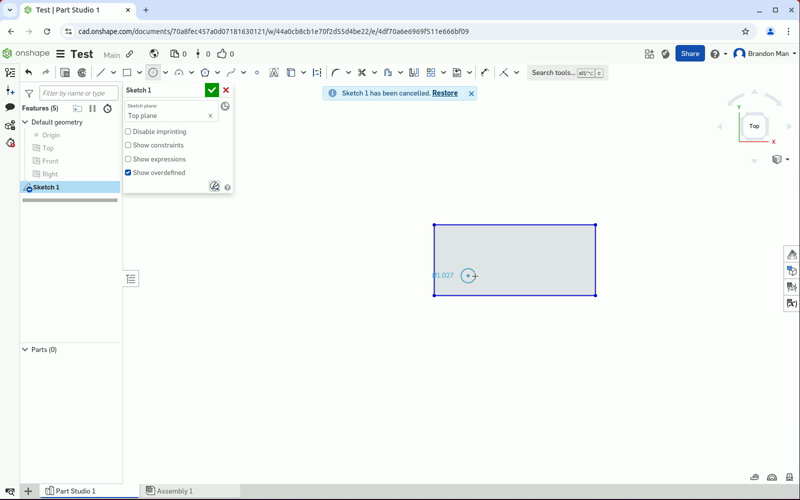
scroll(6)
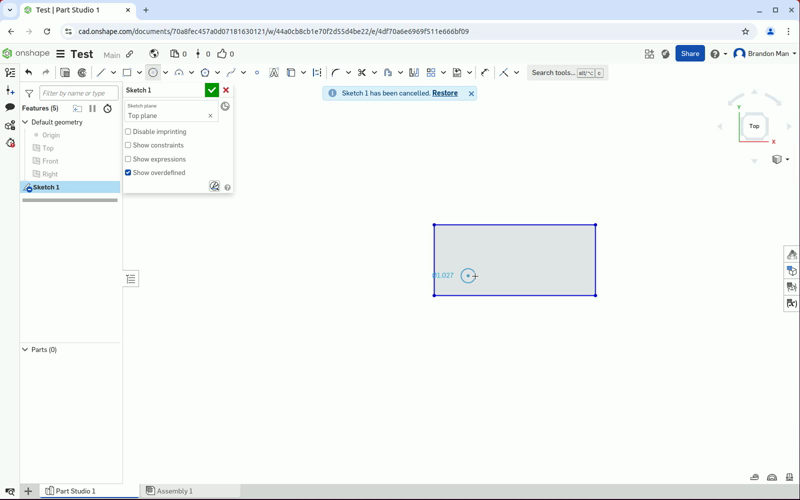
scroll(6)
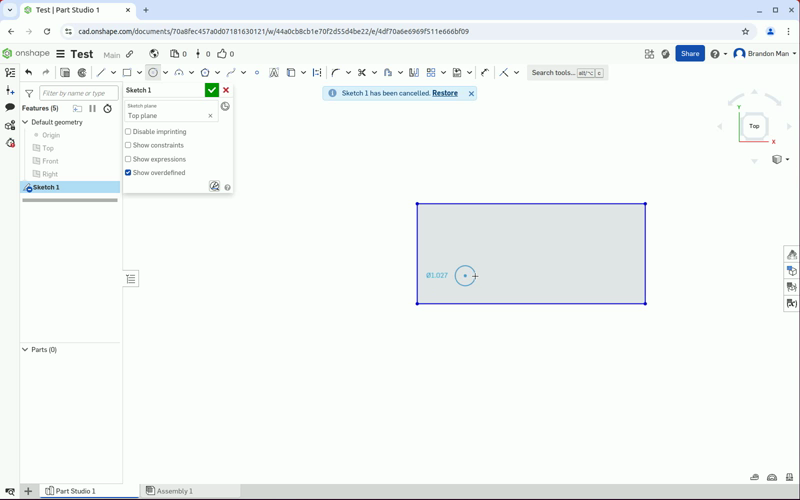
scroll(6)
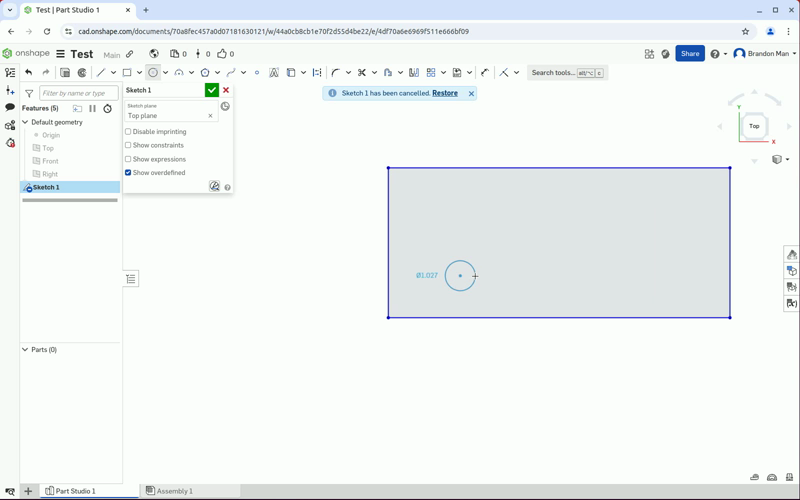
scroll(6)
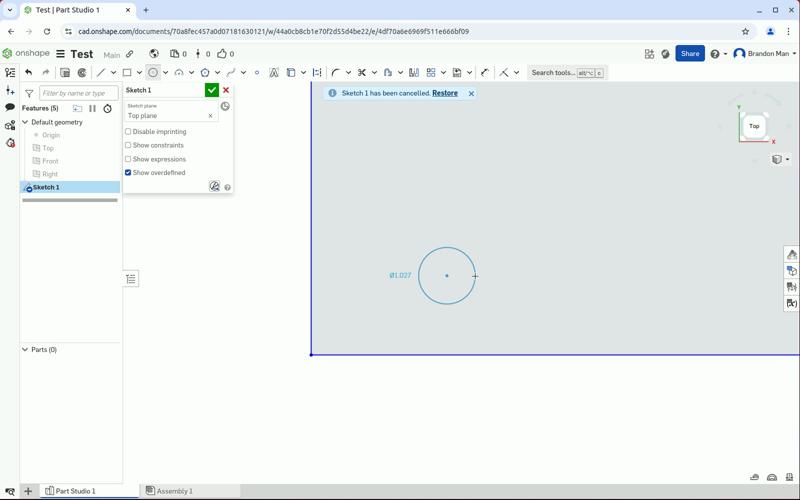
click(475, 275)
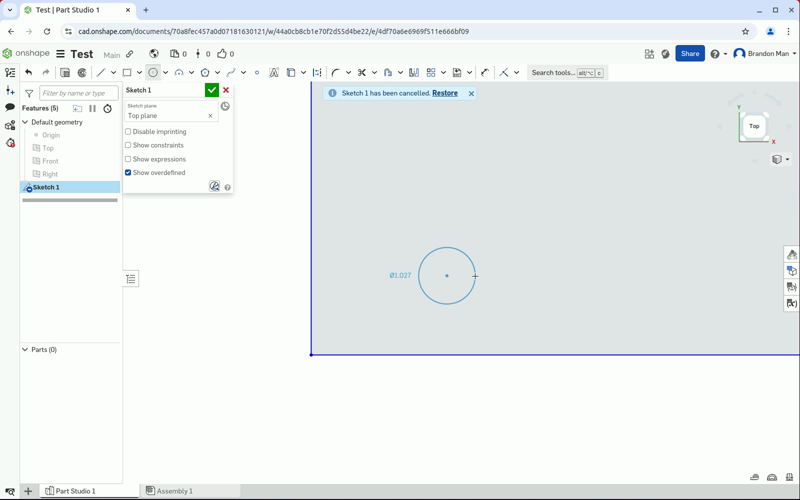
scroll(-6)
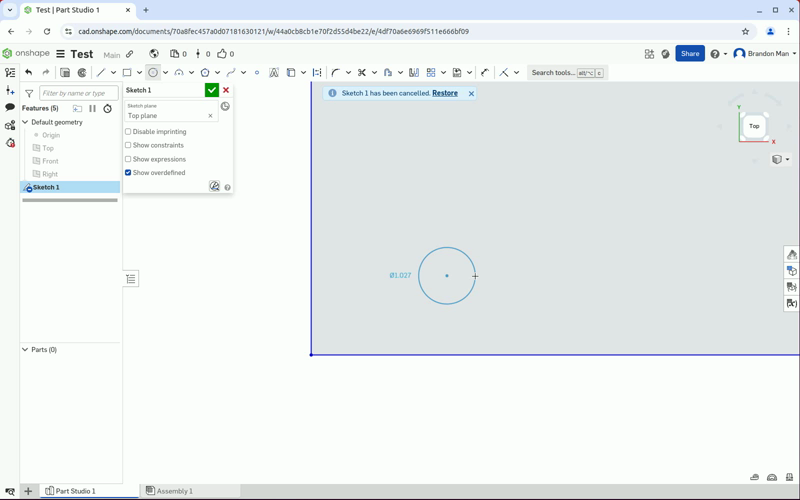
scroll(-6)
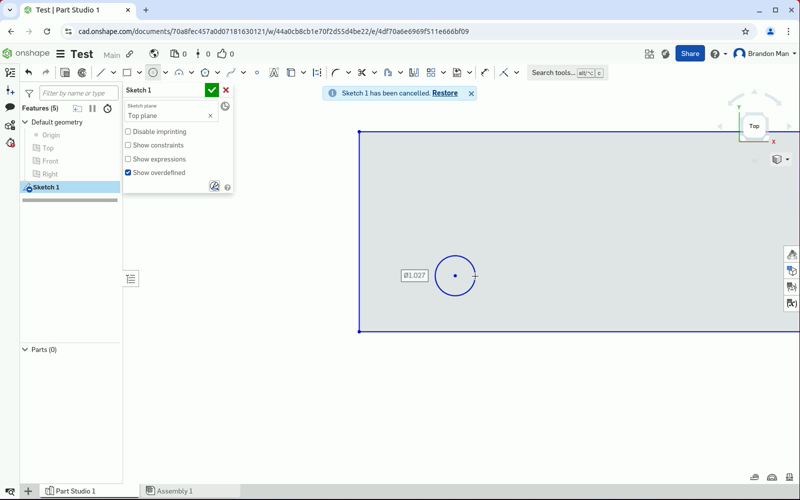
scroll(-6)
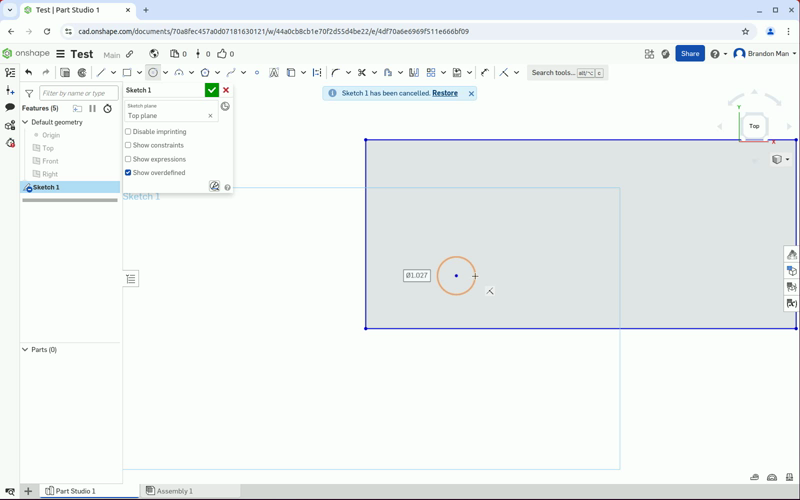
scroll(-6)
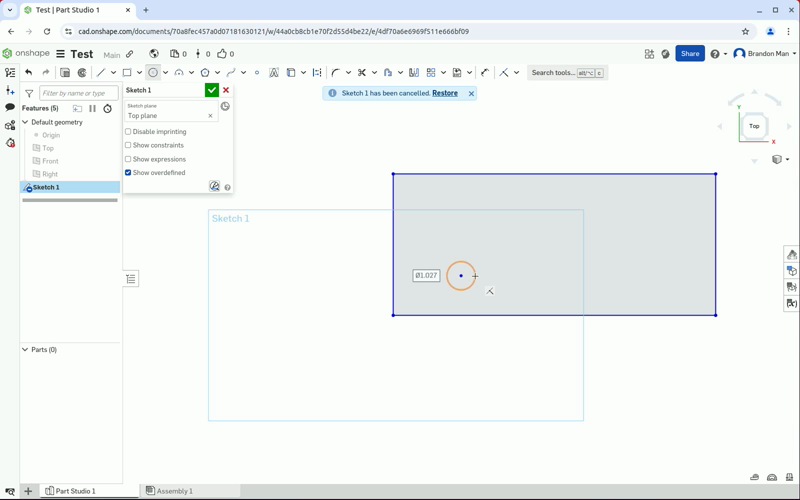
scroll(-6)
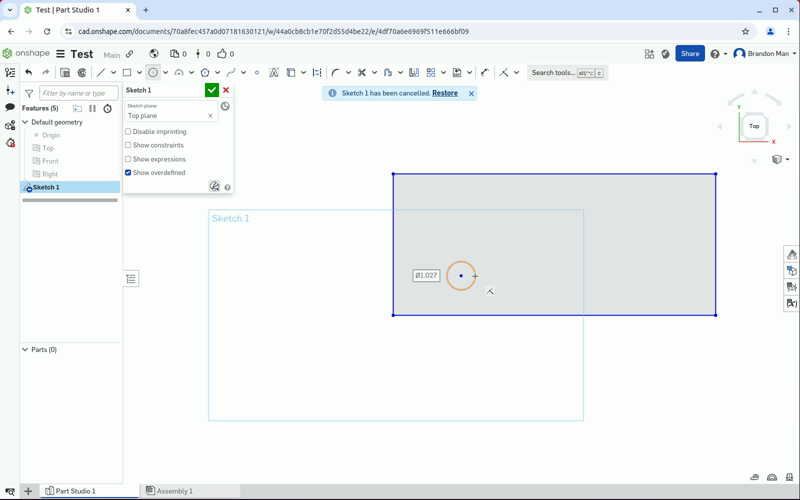
scroll(-6)
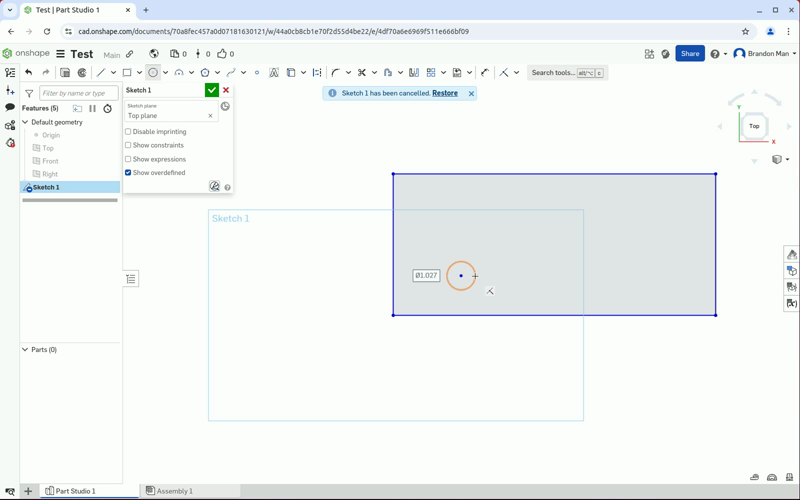
scroll(-6)
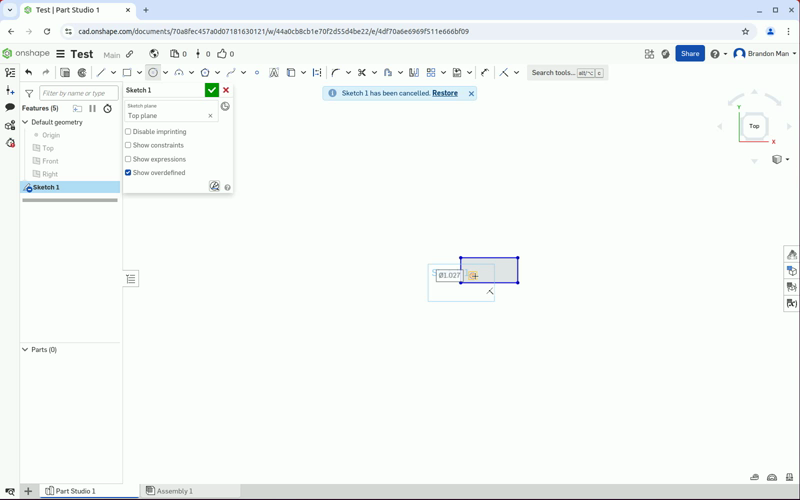
key(esc)
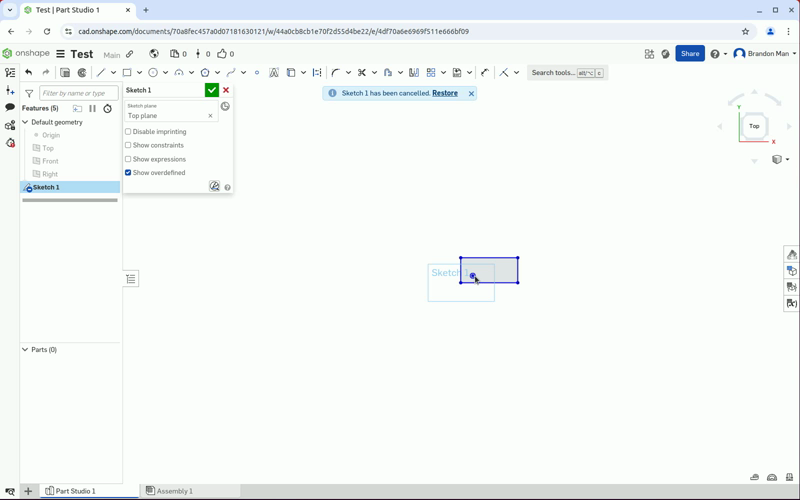
key(c)
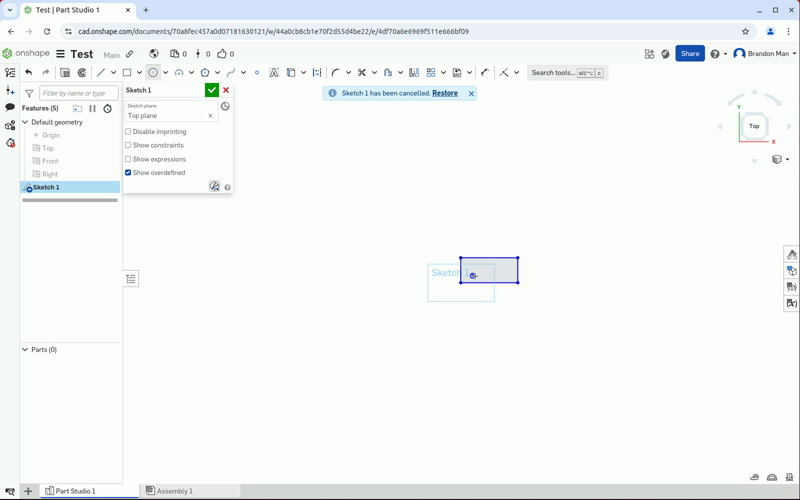
key_down(shift)
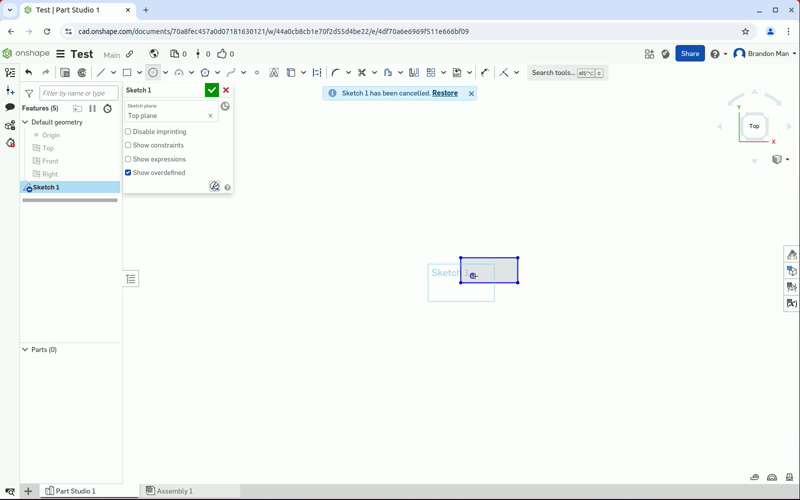
mouse_move(502, 275)
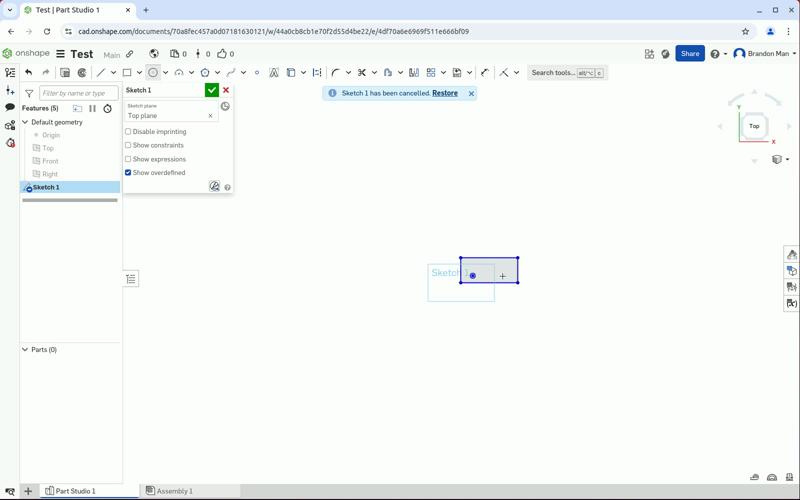
click(502, 275)
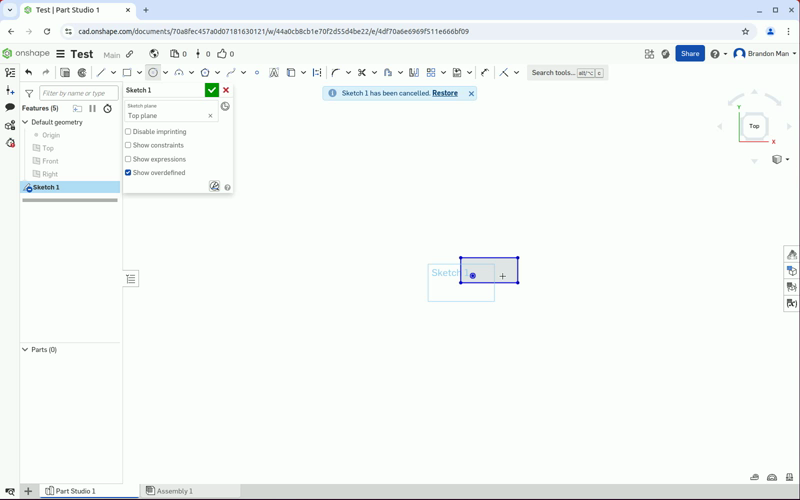
key_up(shift)
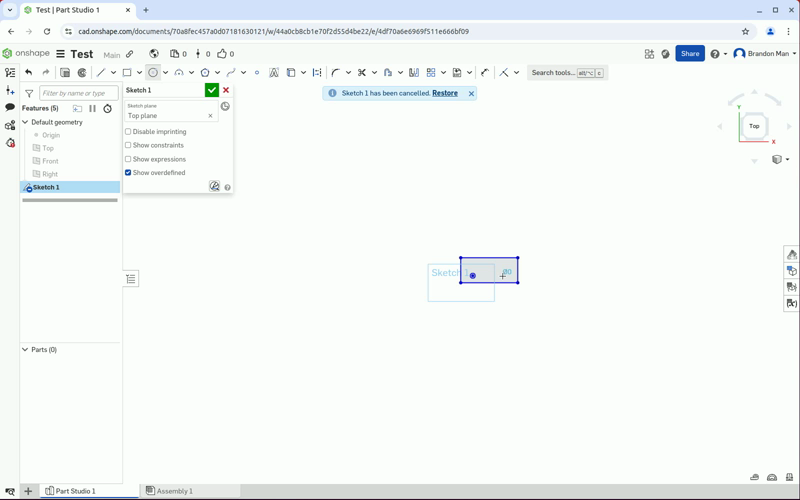
mouse_move(505, 275)
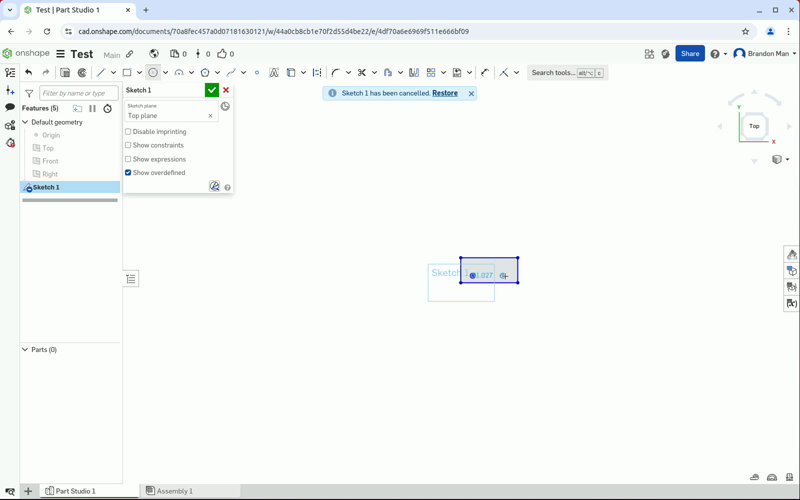
scroll(6)
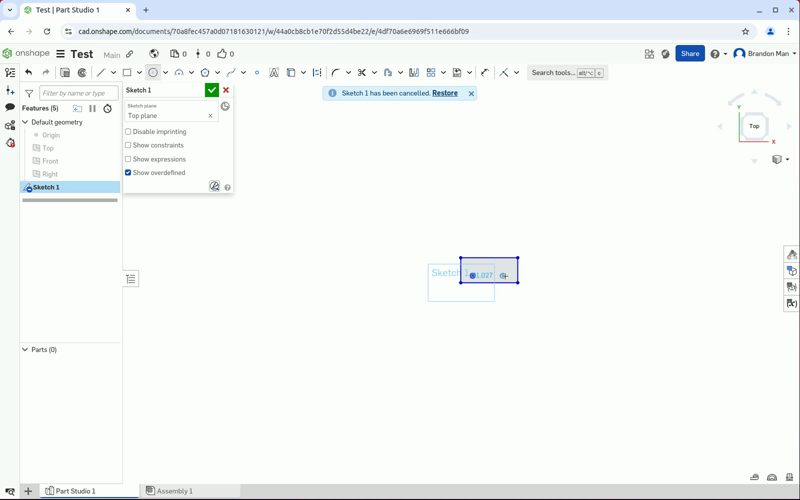
scroll(6)
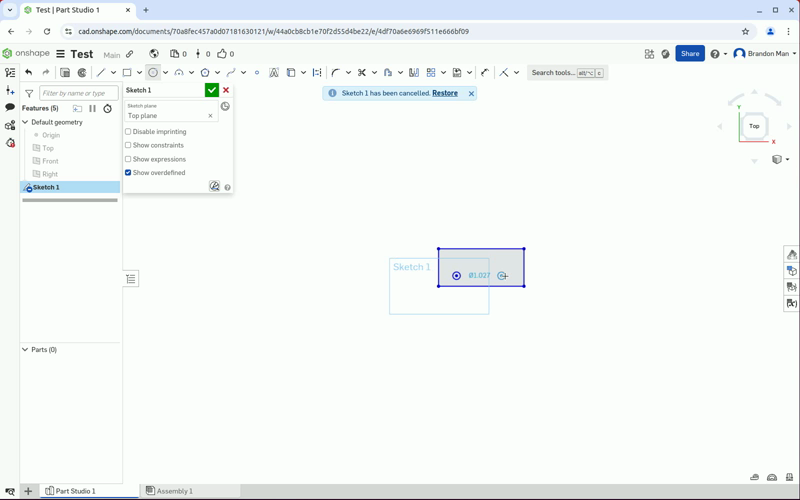
scroll(6)
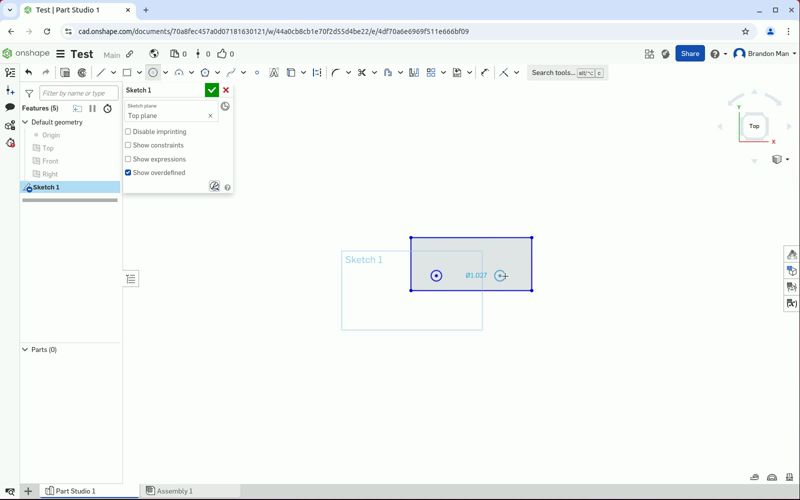
scroll(6)
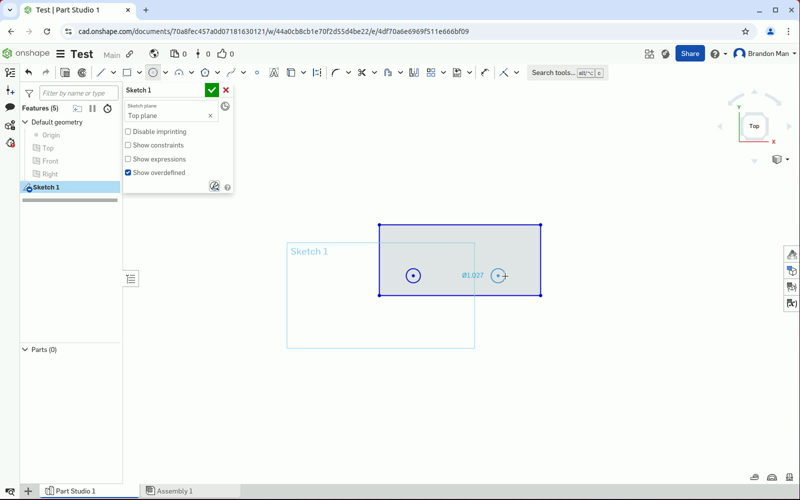
scroll(6)
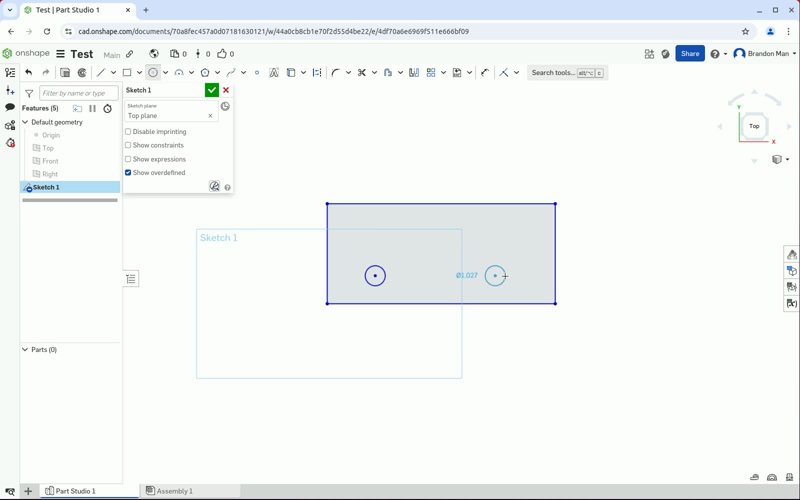
scroll(6)
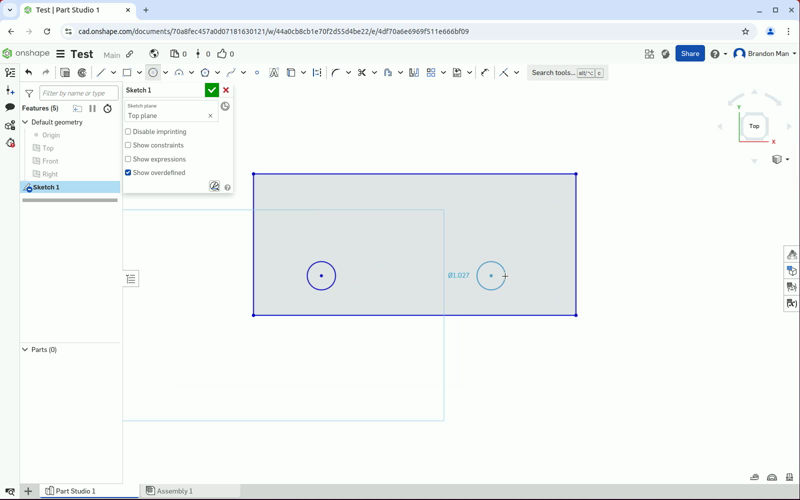
scroll(6)
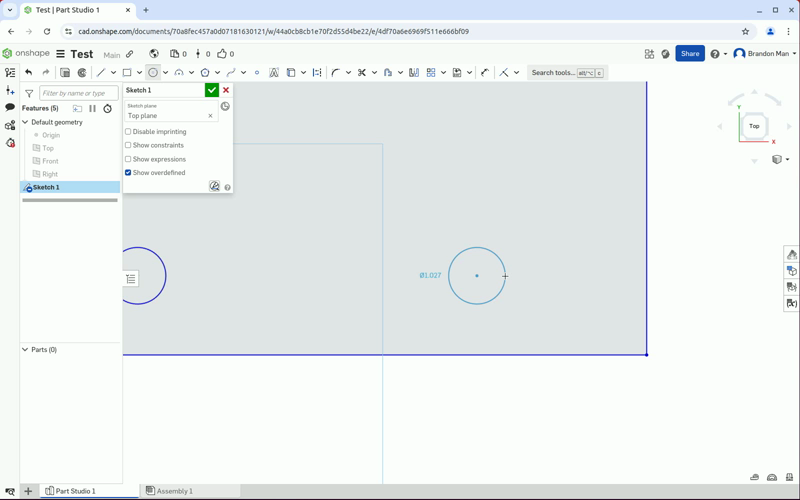
click(505, 275)
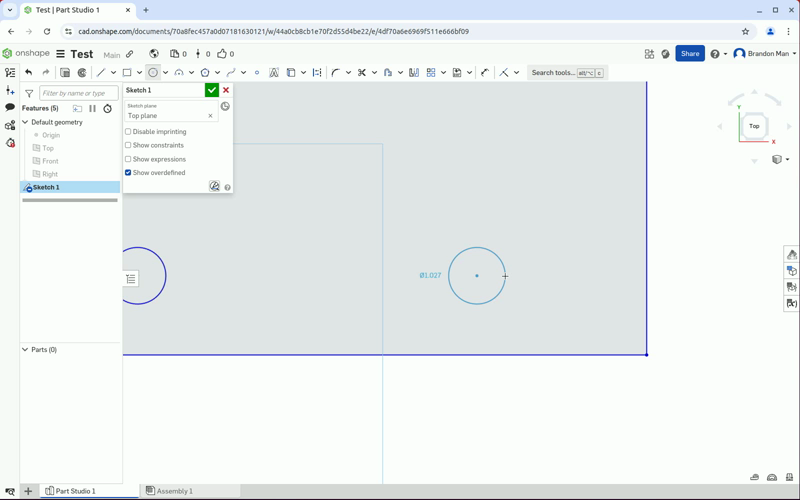
scroll(-6)
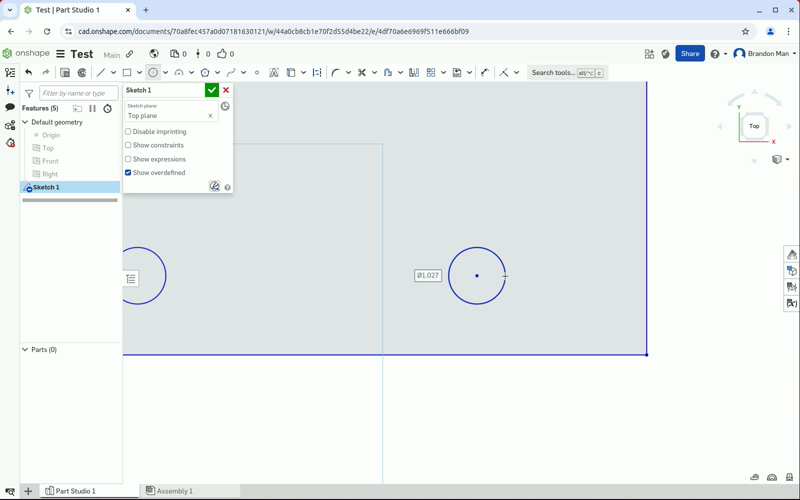
scroll(-6)
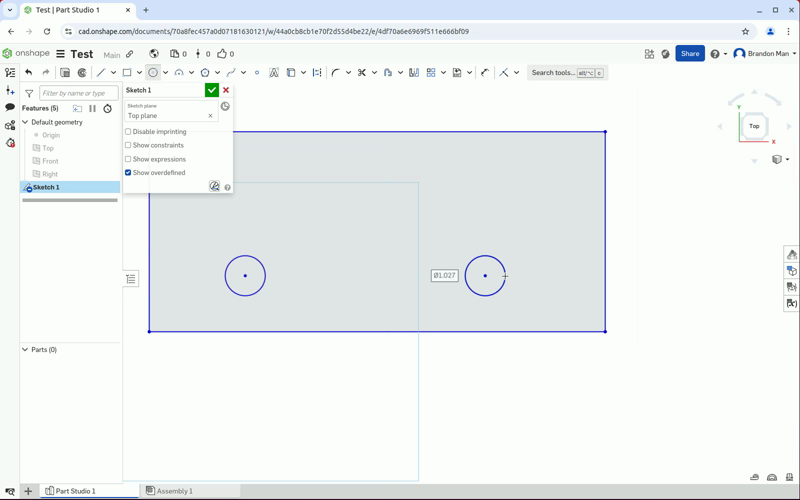
scroll(-6)
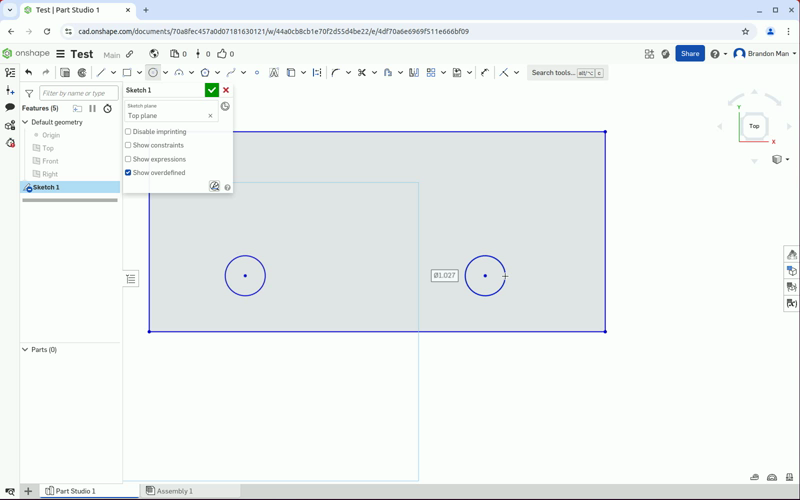
scroll(-6)
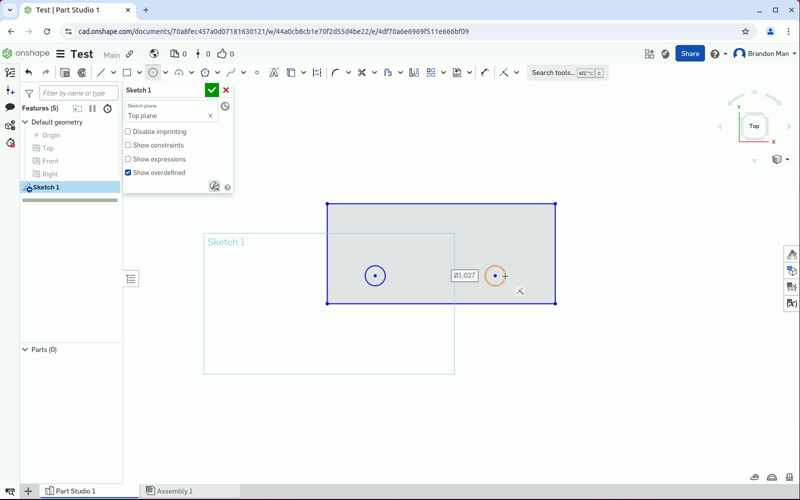
scroll(-6)
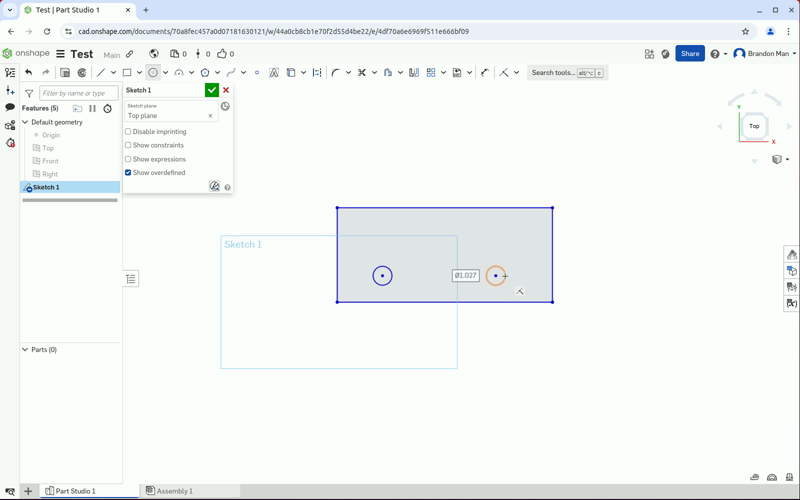
scroll(-6)
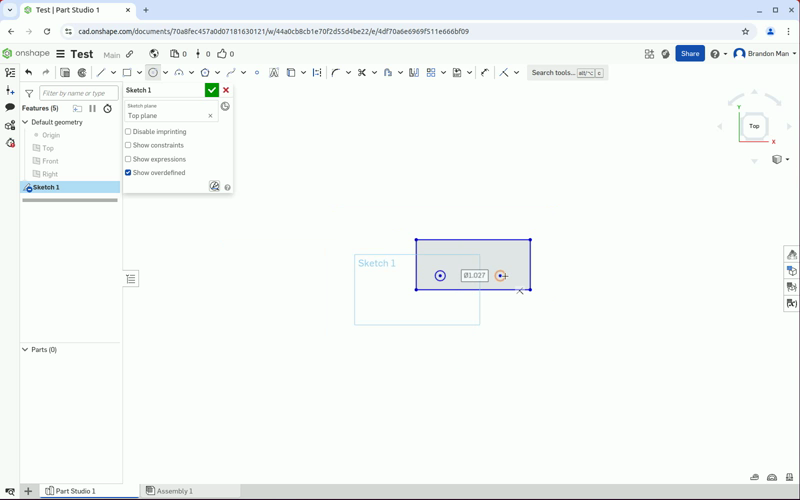
scroll(-6)
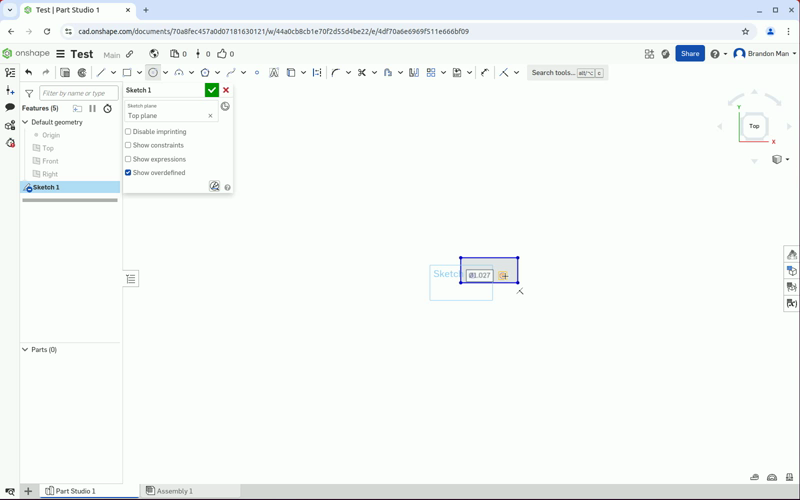
key(esc)
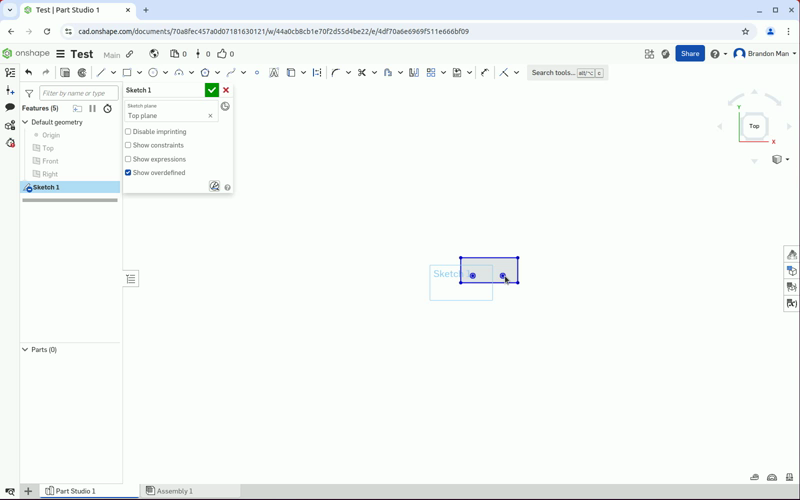
mouse_move(489, 261)
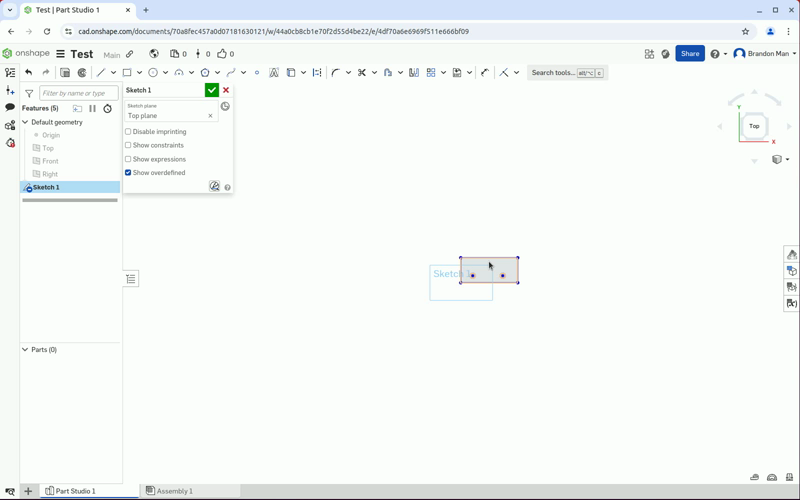
scroll(6)
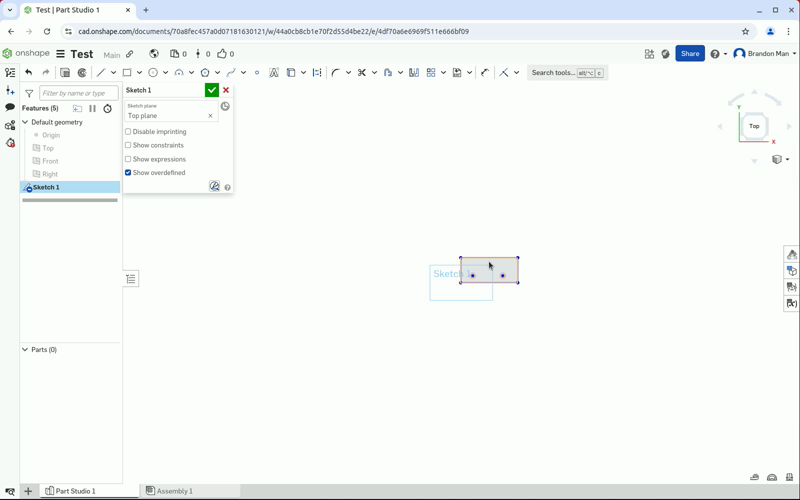
scroll(6)
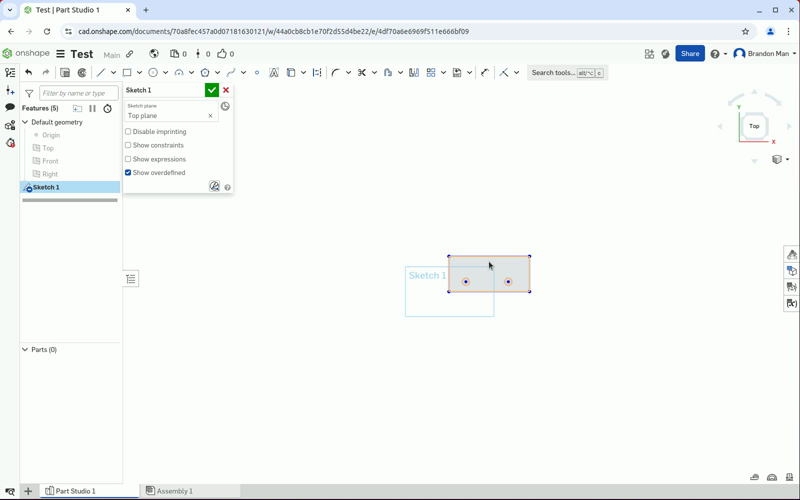
scroll(6)
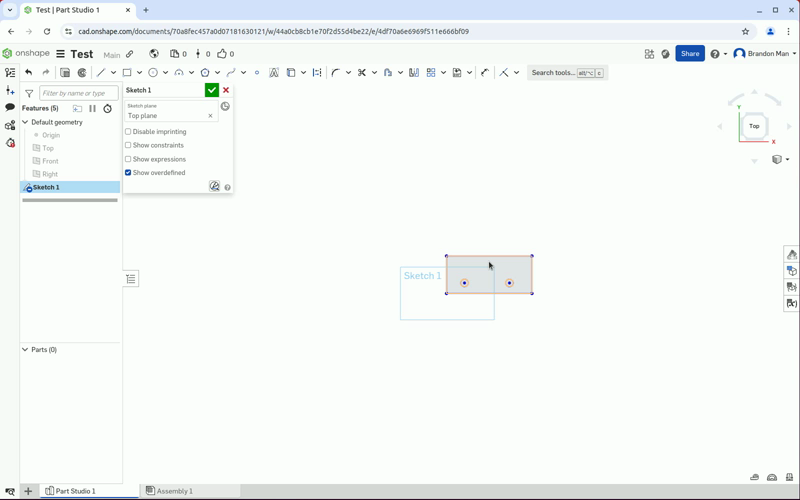
scroll(6)
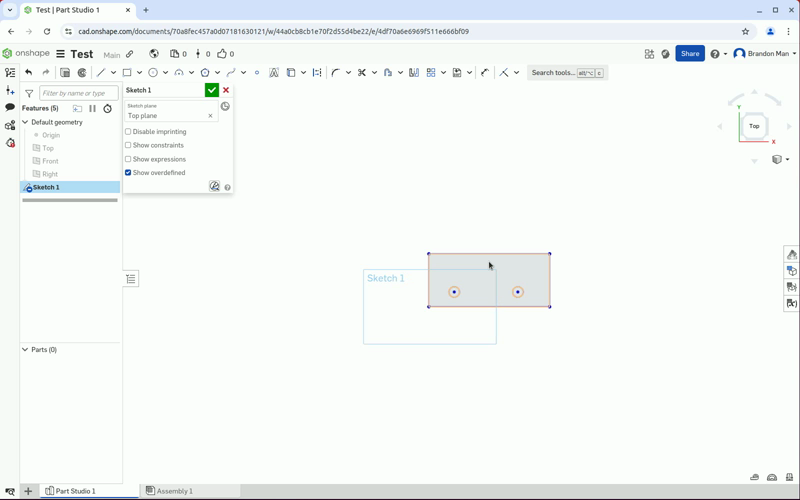
scroll(6)
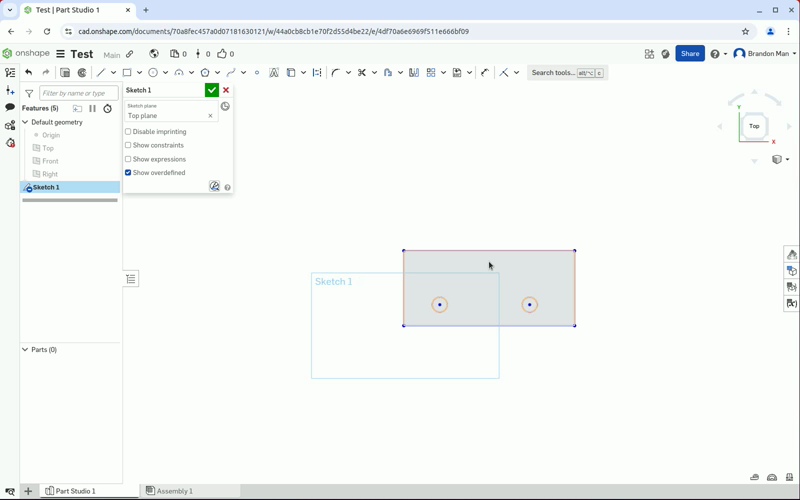
scroll(6)
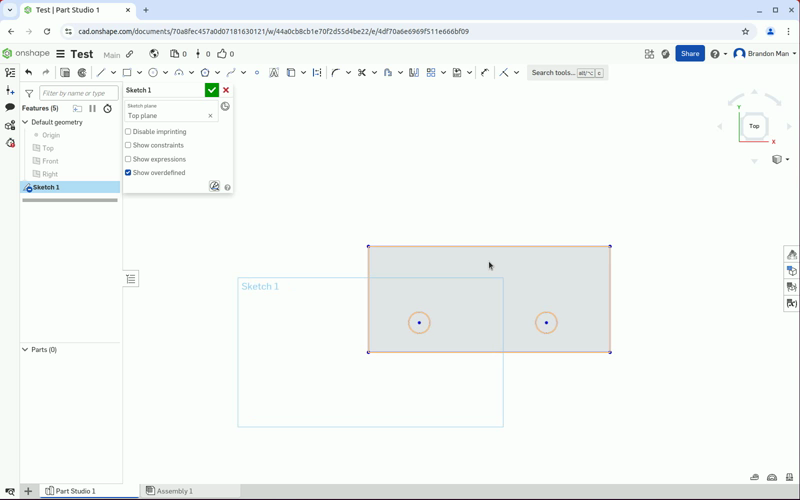
scroll(6)
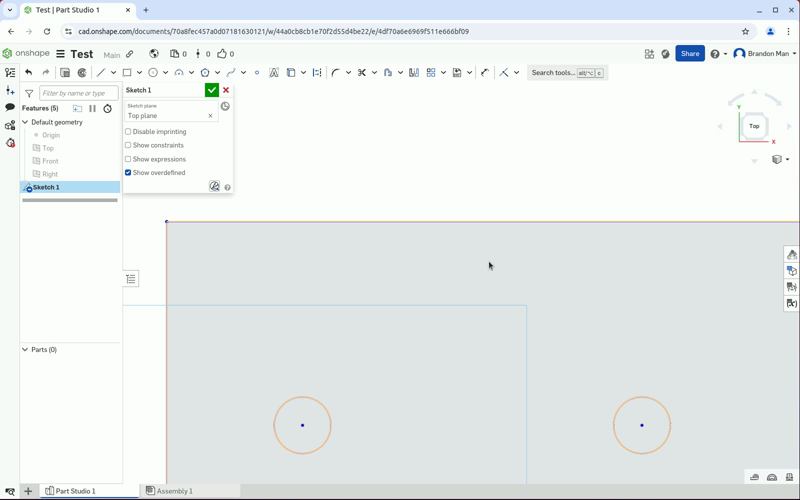
click(489, 261)
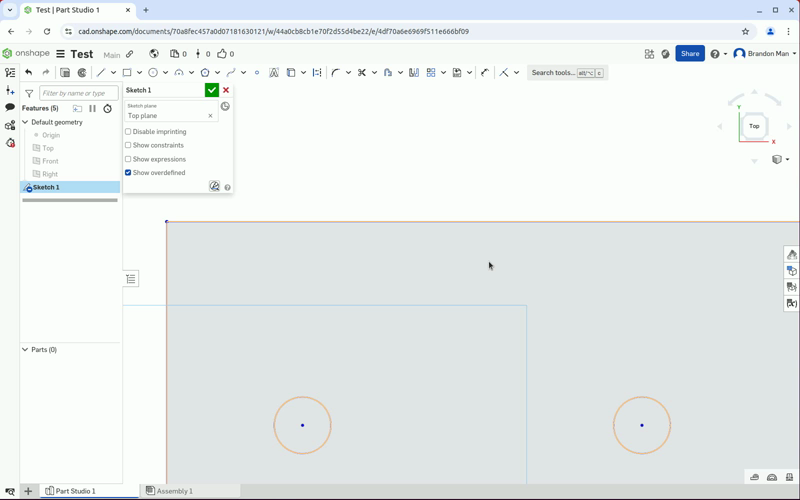
scroll(-6)
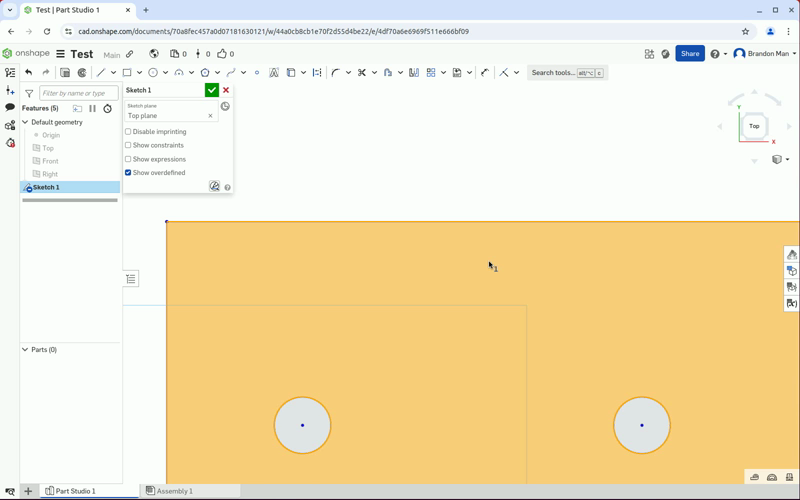
scroll(-6)
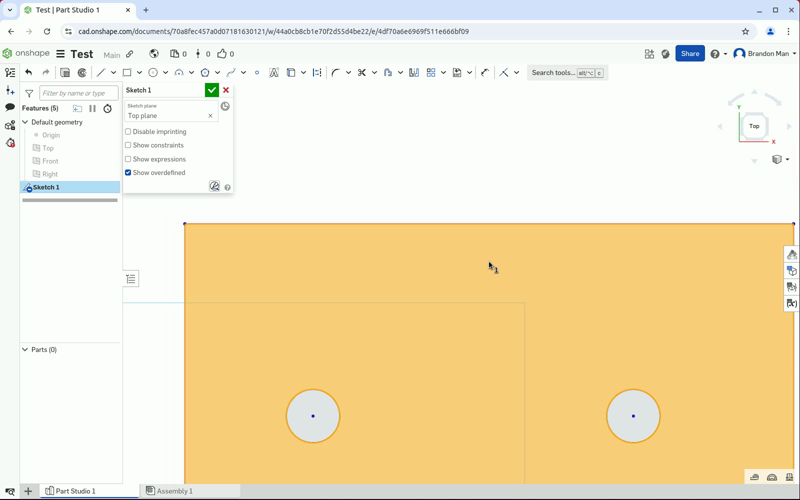
scroll(-6)
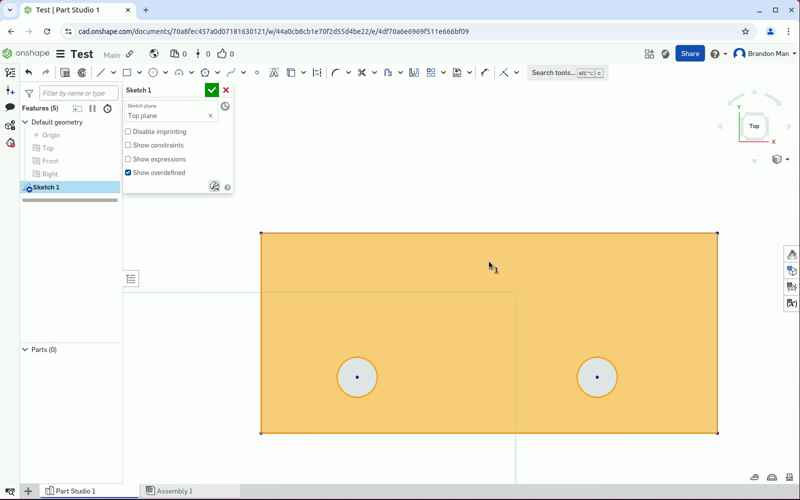
scroll(-6)
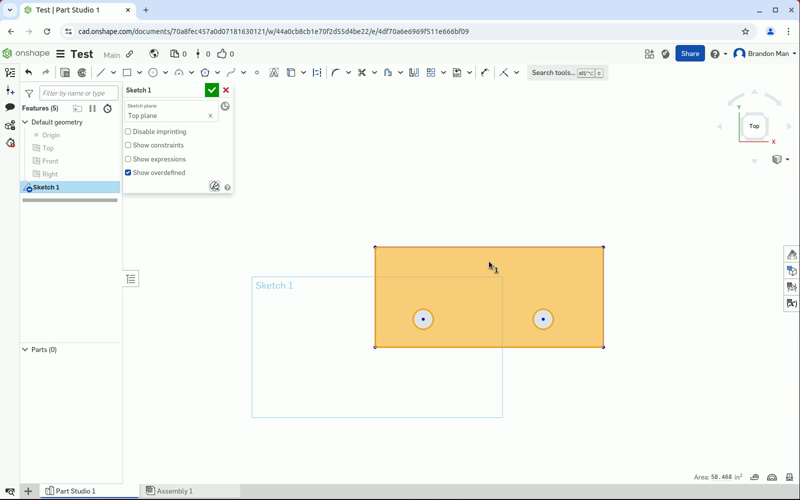
scroll(-6)
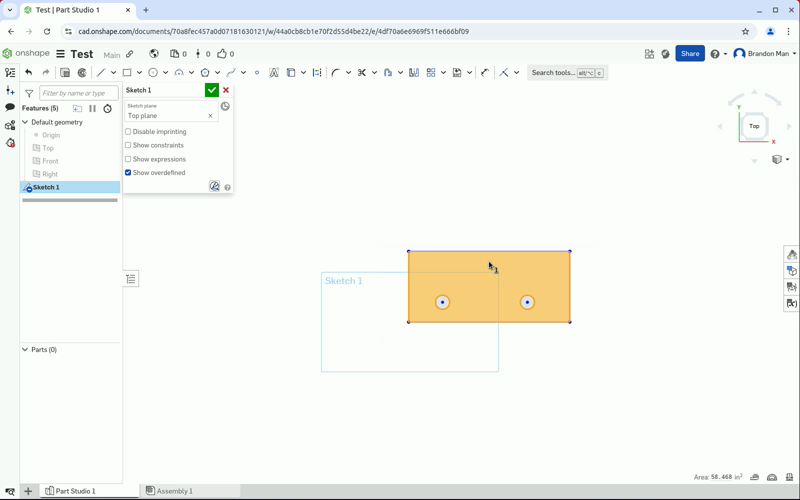
scroll(-6)
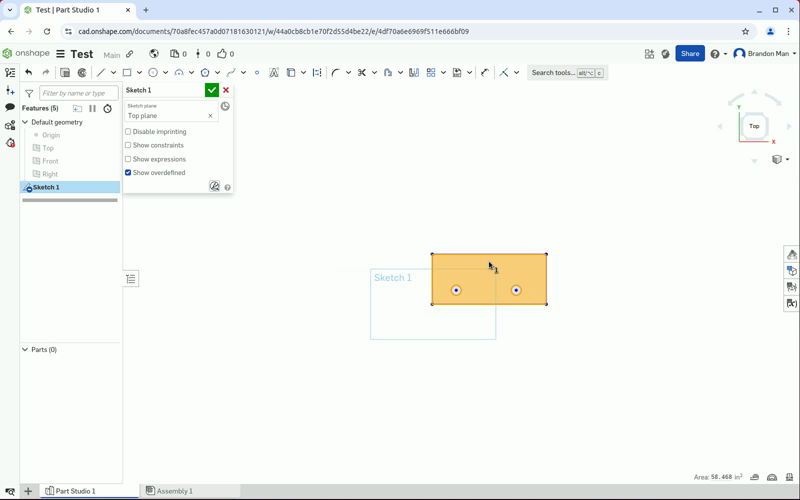
scroll(-6)
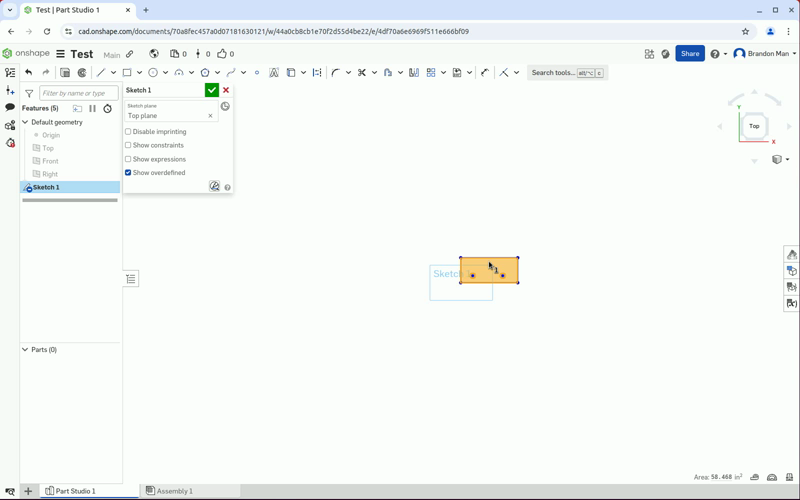
mouse_move(73, 352)
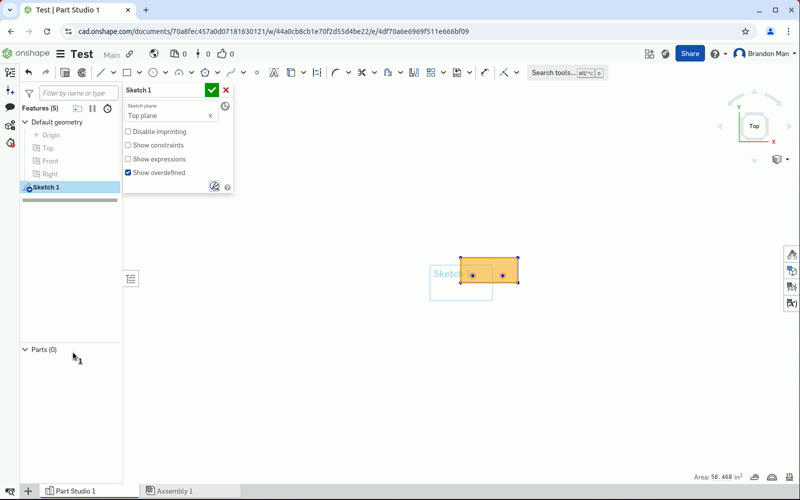
key(shift+y)
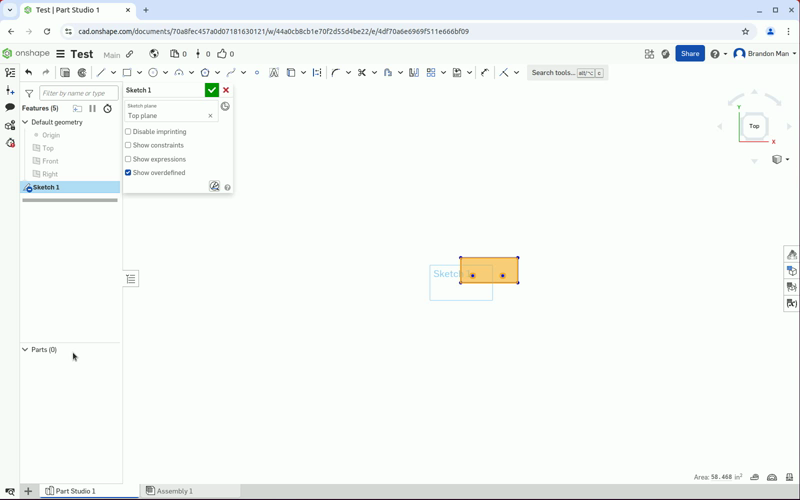
key(shift+e)
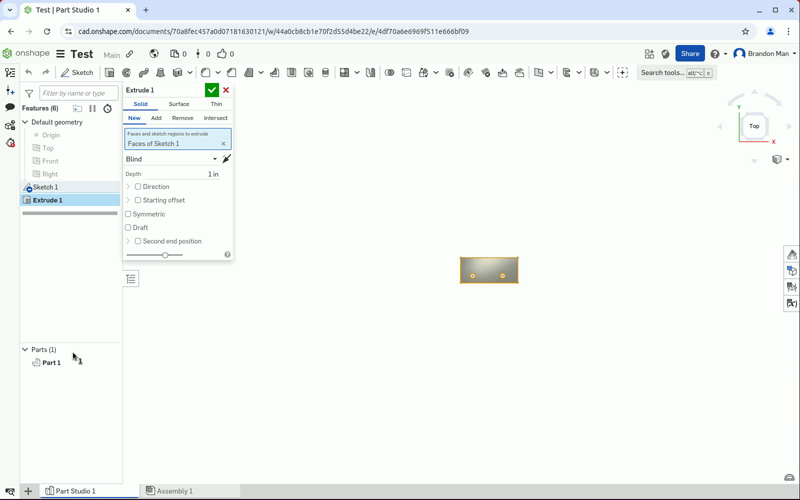
mouse_move(143, 106)
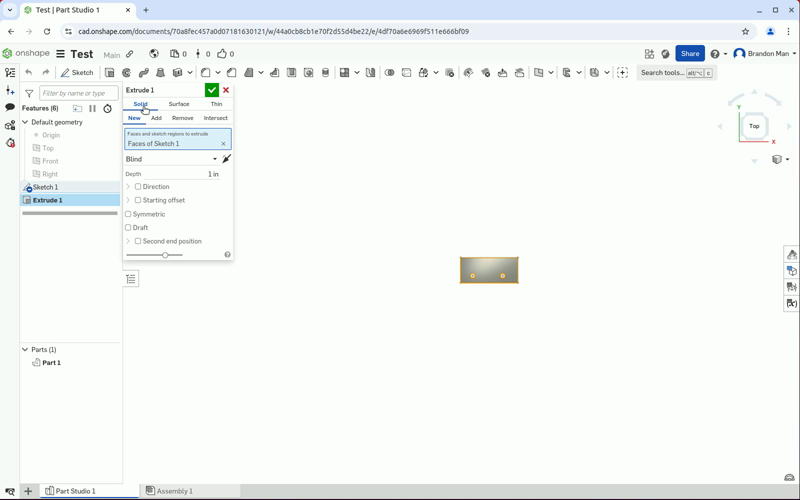
click(143, 106)
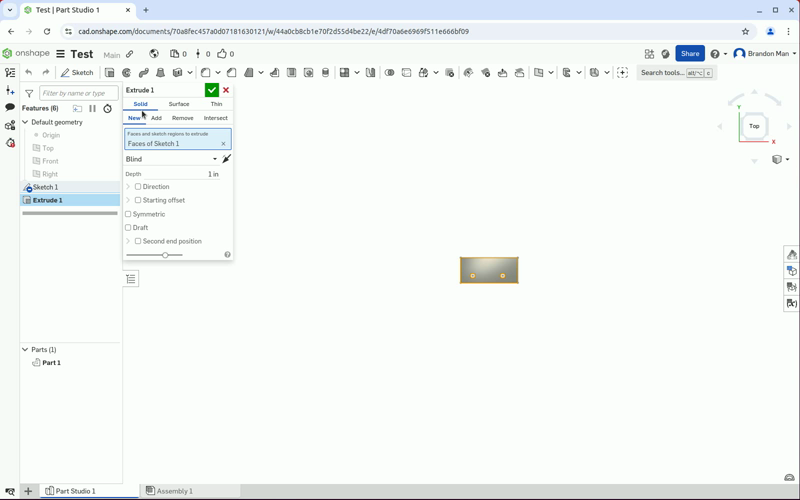
mouse_move(137, 120)
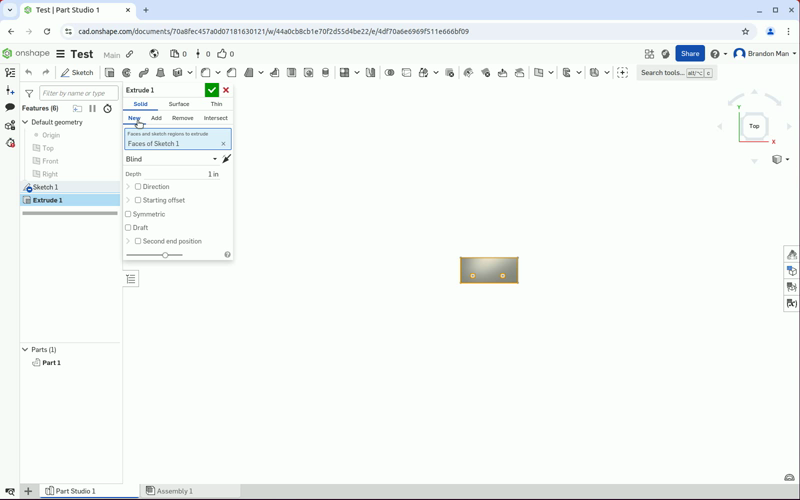
click(137, 120)
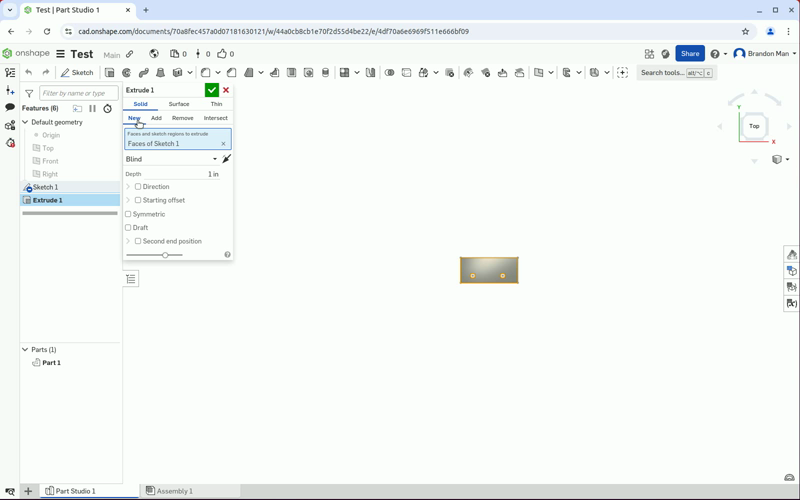
key(tab, 4)
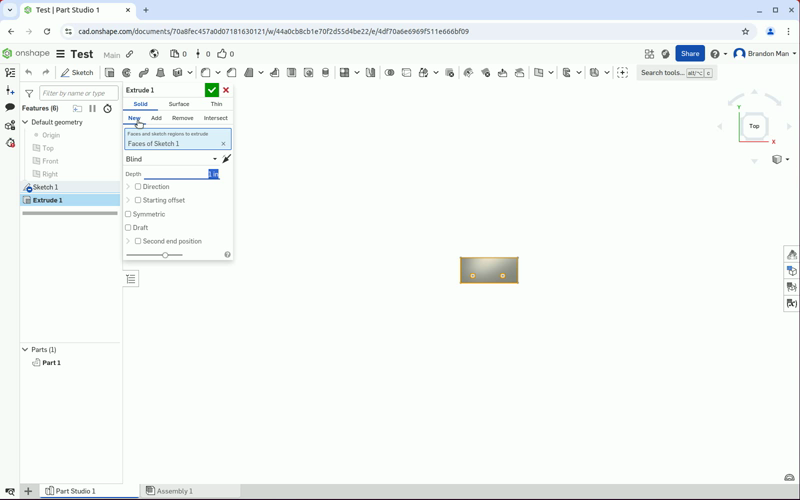
text(0.722)
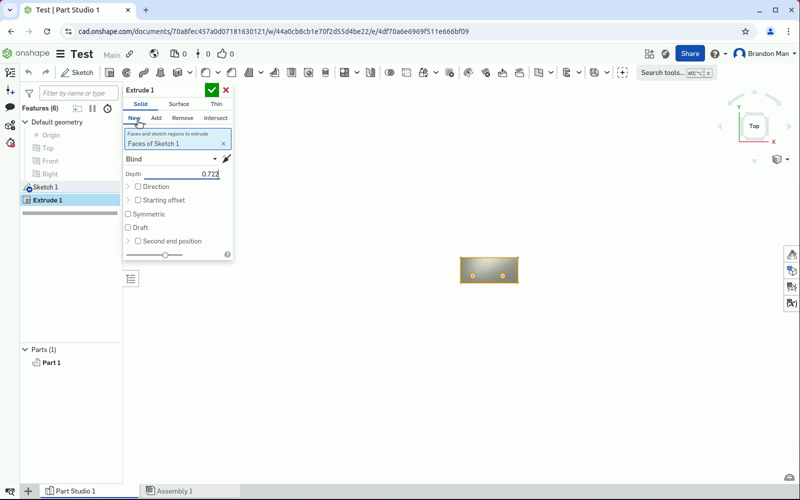
key(enter)
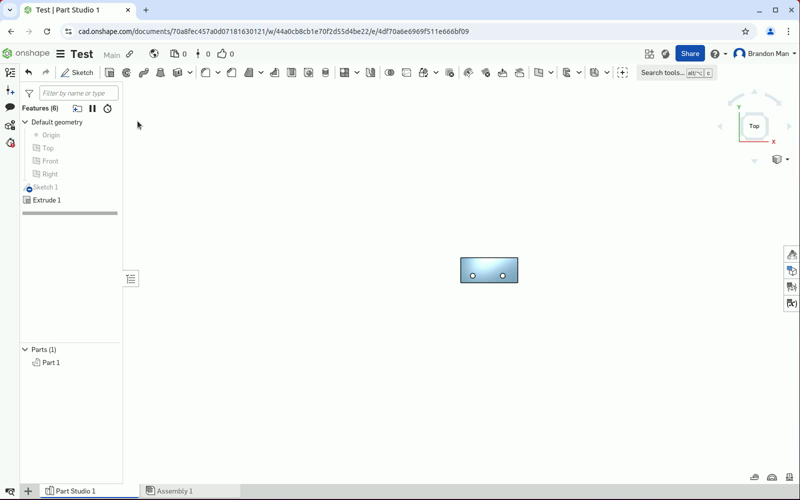
key(shift+h)
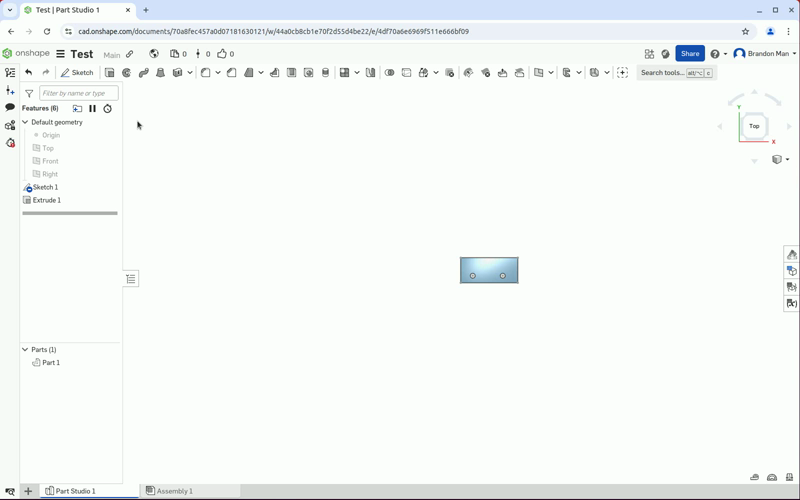
key(shift+h)
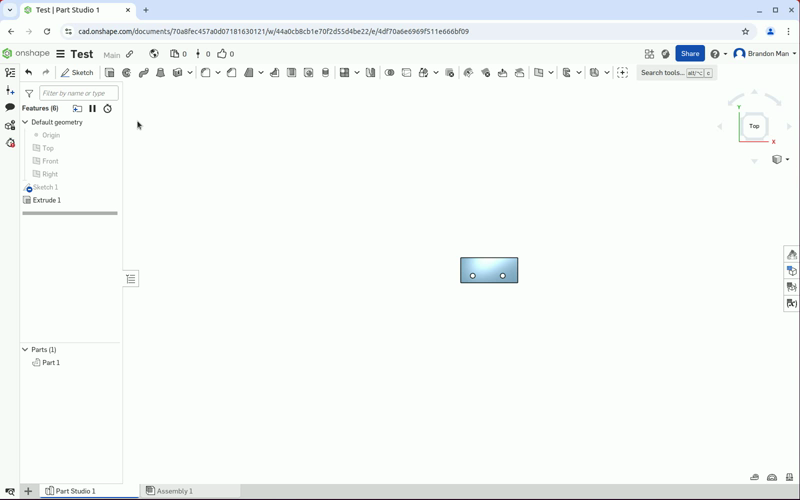
mouse_move(73, 189)
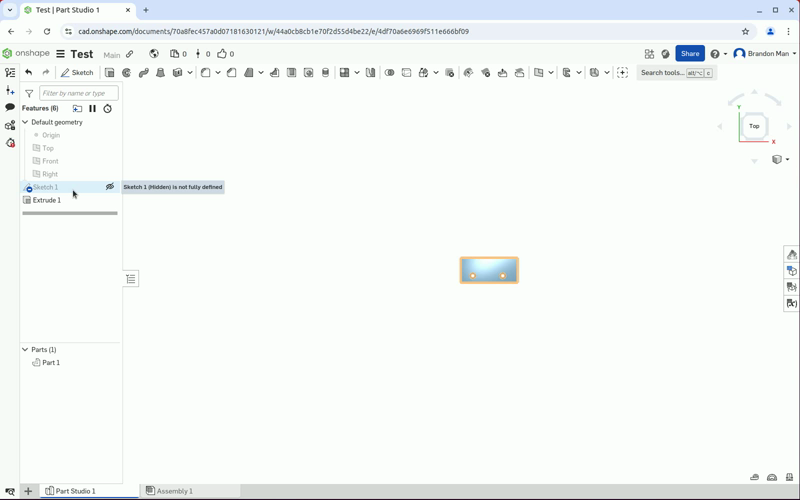
click(73, 189)
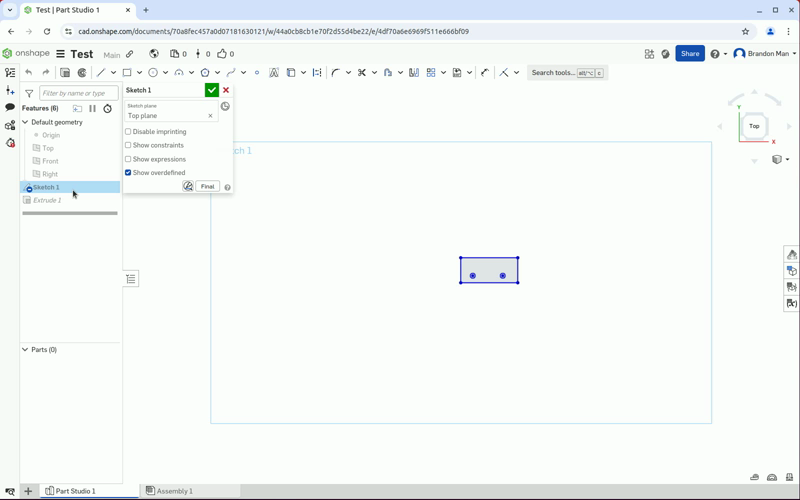
mouse_move(229, 92)
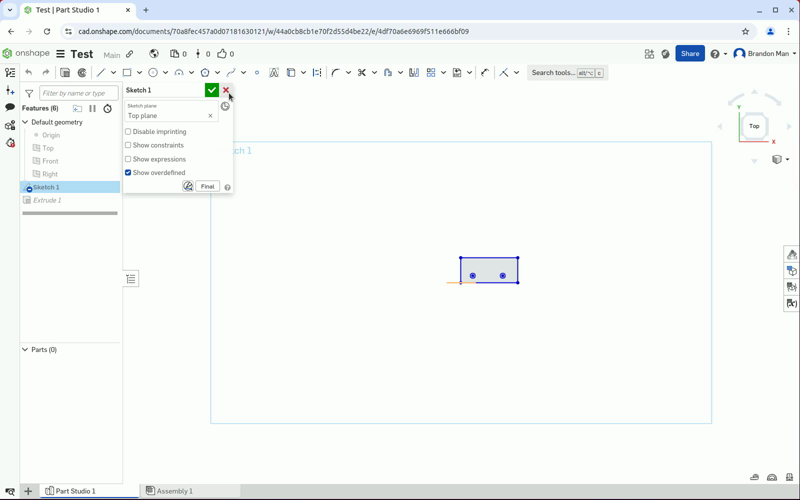
click(229, 92)
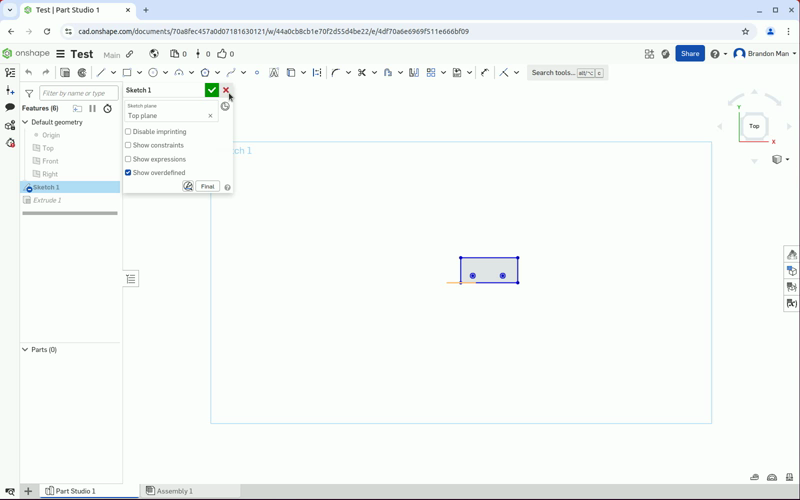
key(shift+s)
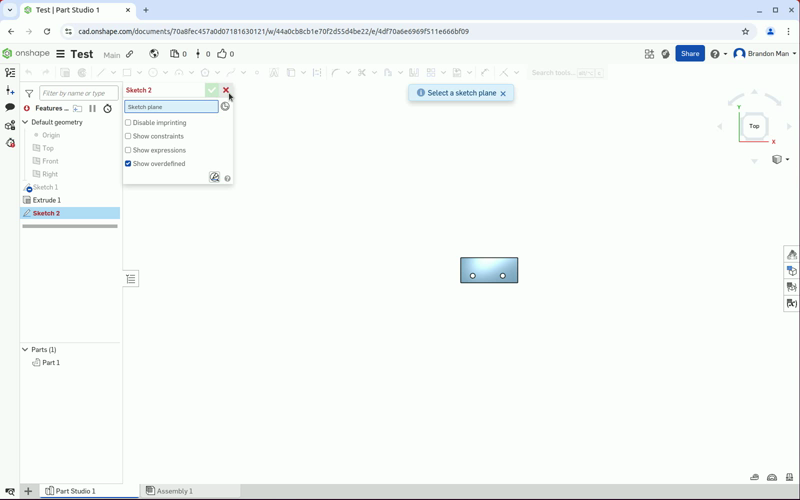
mouse_move(73, 150)
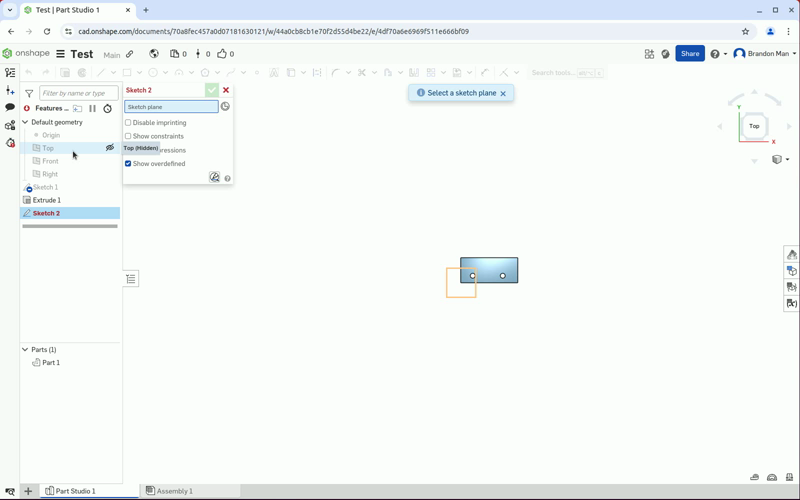
click(73, 150)
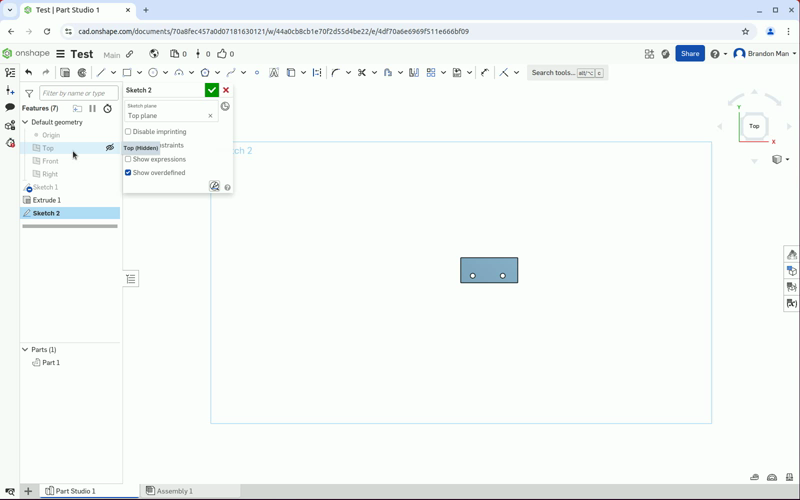
mouse_move(73, 352)
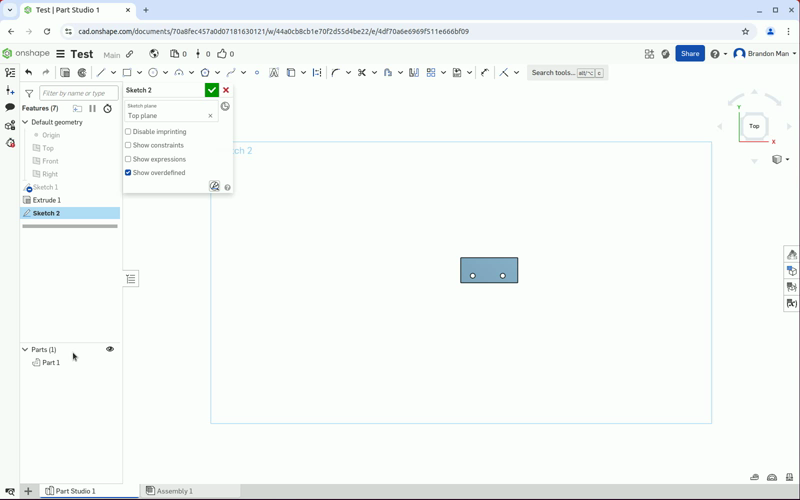
key(y)
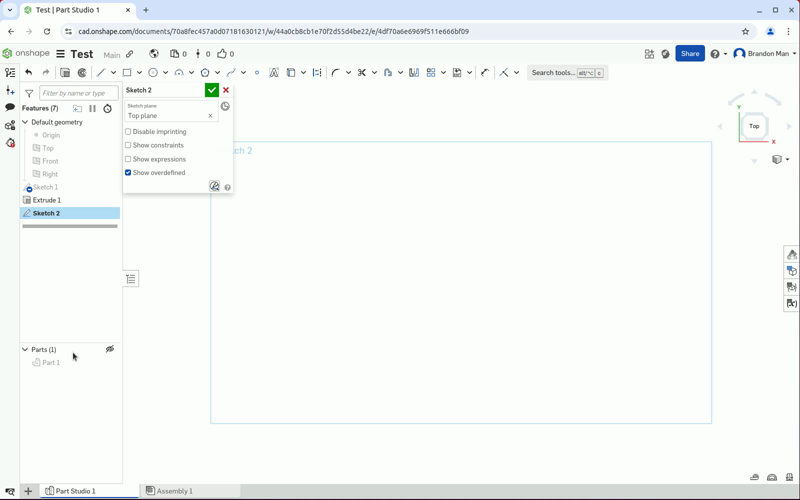
key(l)
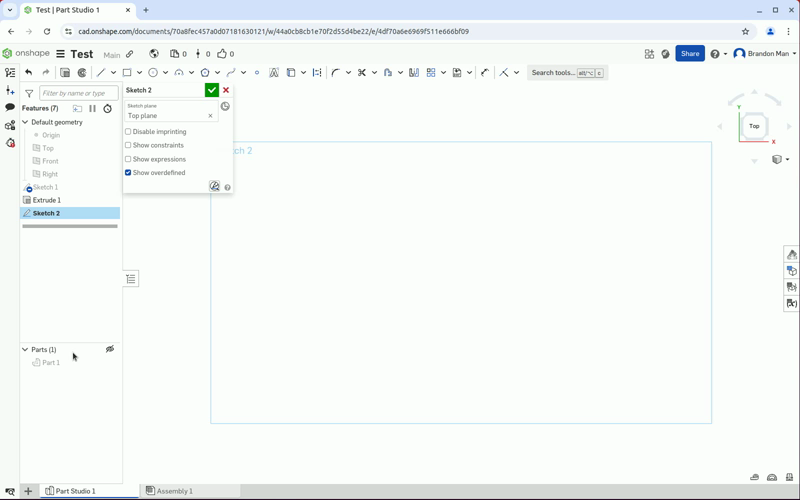
key_down(shift)
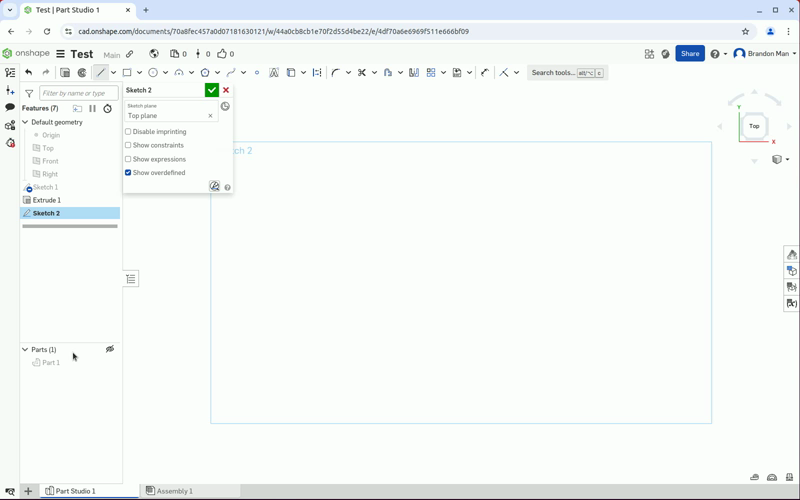
mouse_move(516, 282)
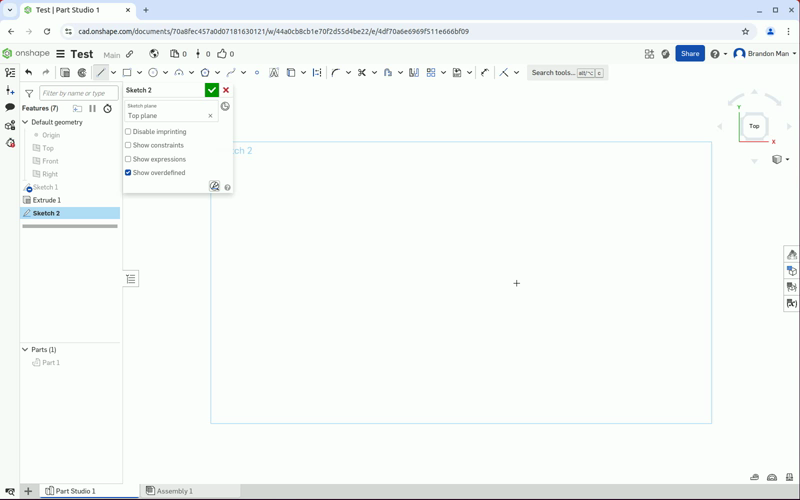
click(516, 282)
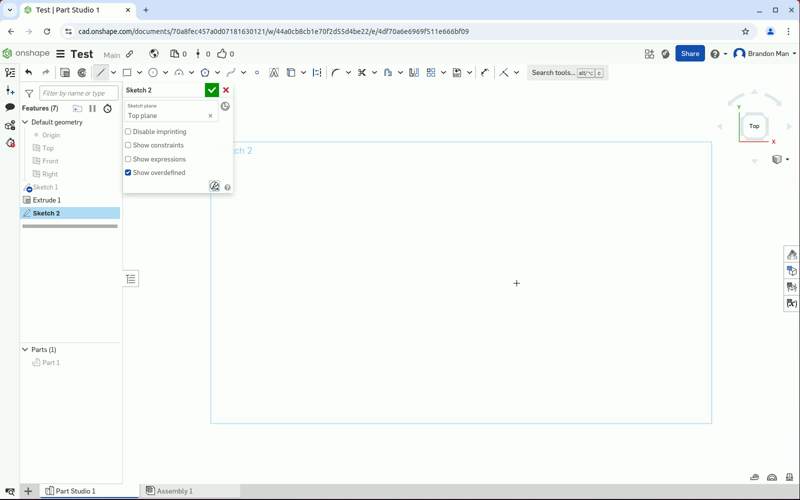
key_up(shift)
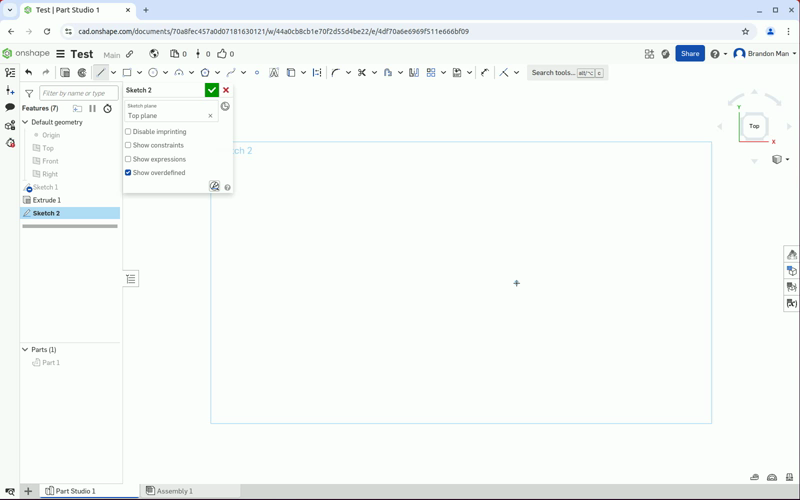
key_down(shift)
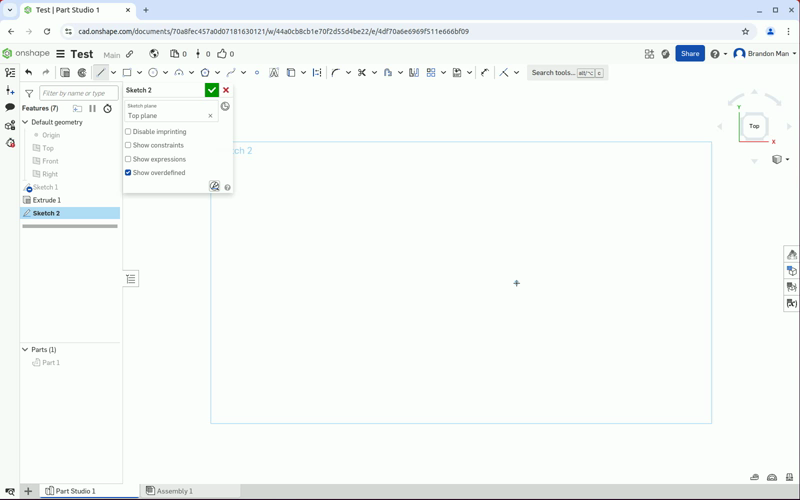
mouse_move(546, 282)
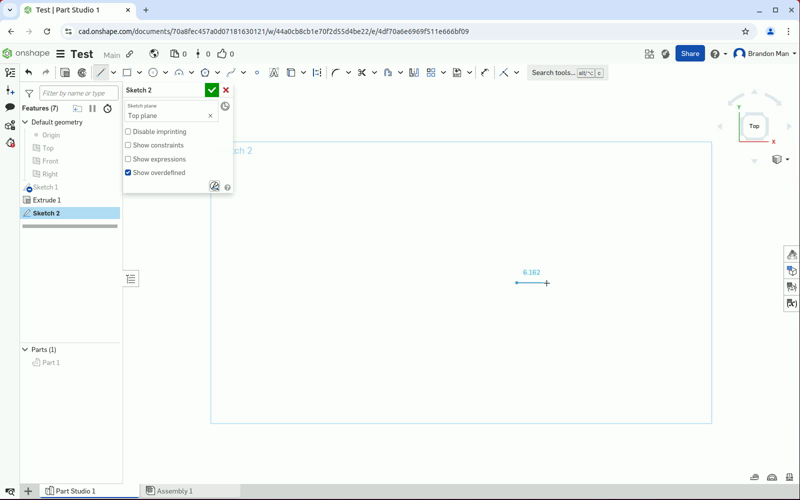
mouse_move(573, 282)
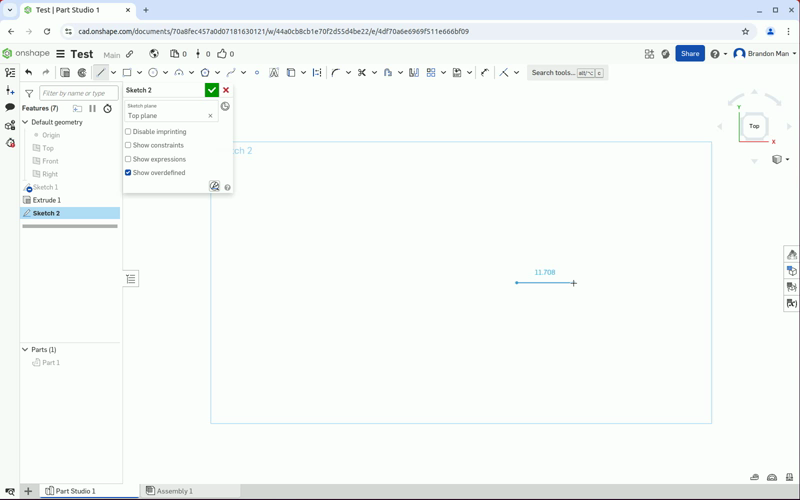
click(573, 282)
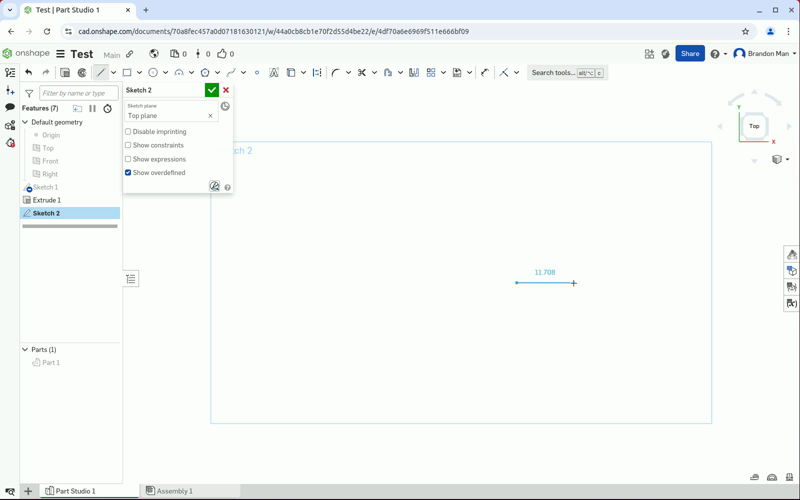
key_up(shift)
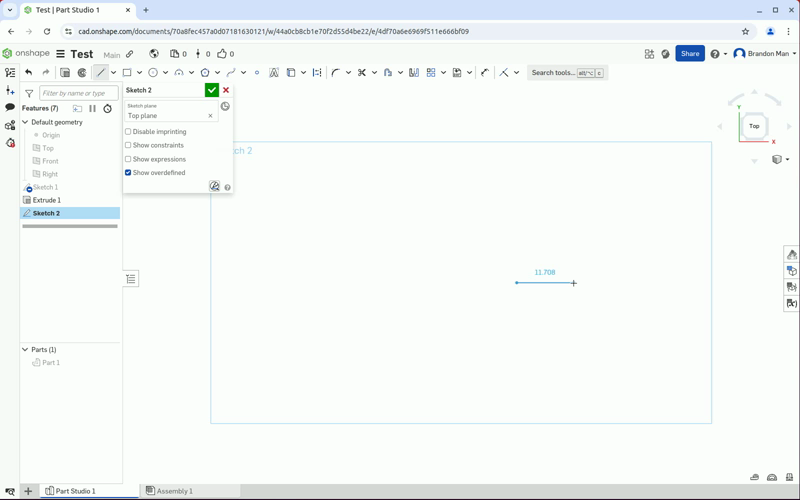
key_down(shift)
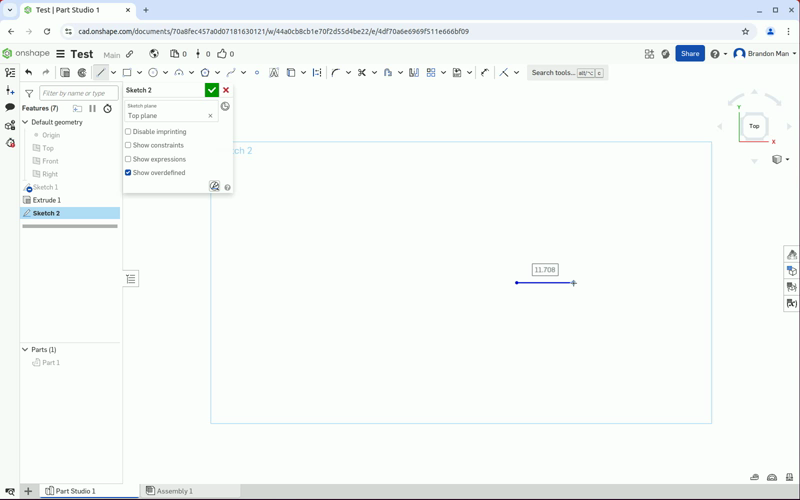
mouse_move(589, 282)
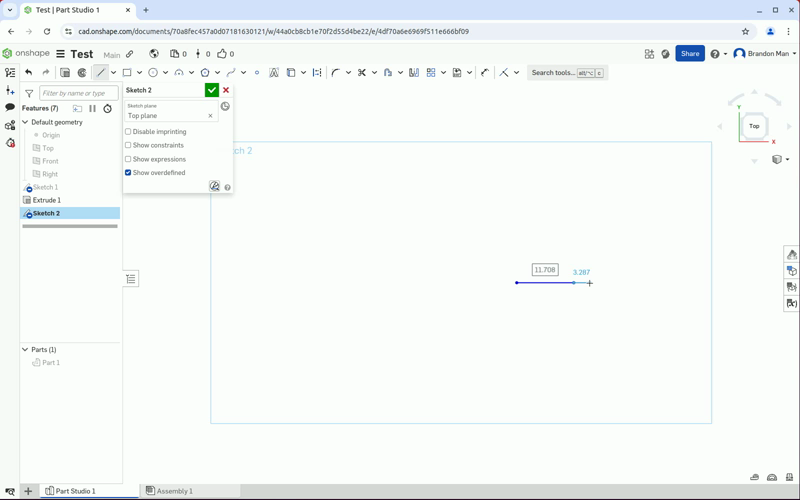
mouse_move(573, 257)
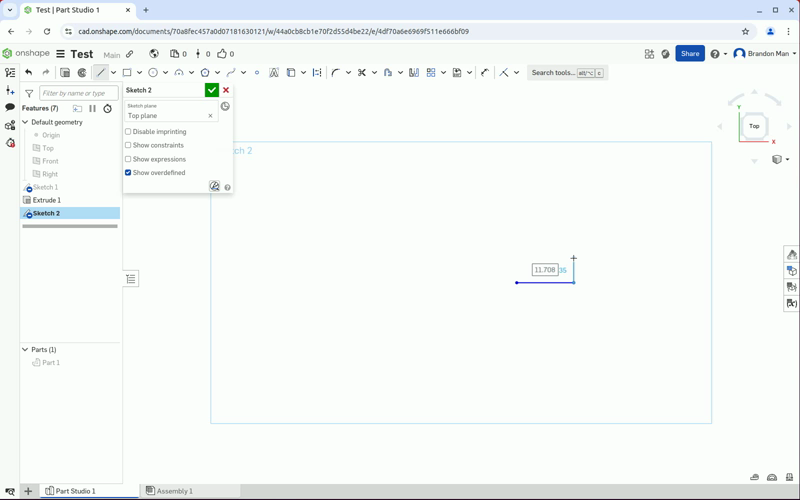
click(573, 257)
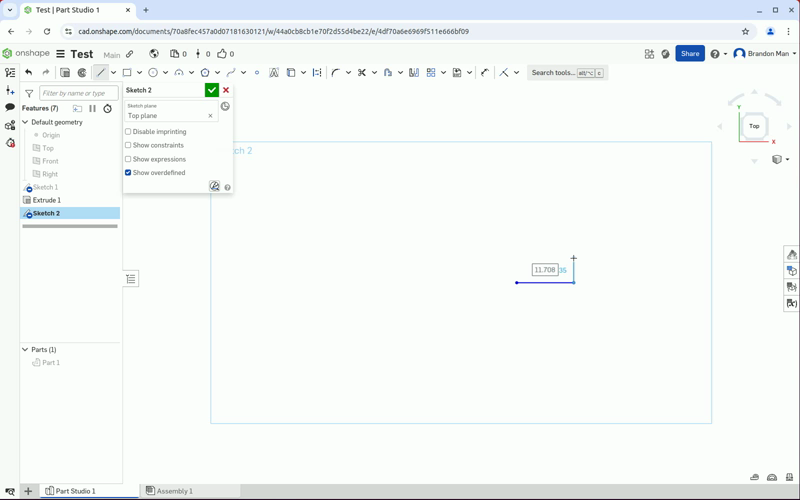
key_up(shift)
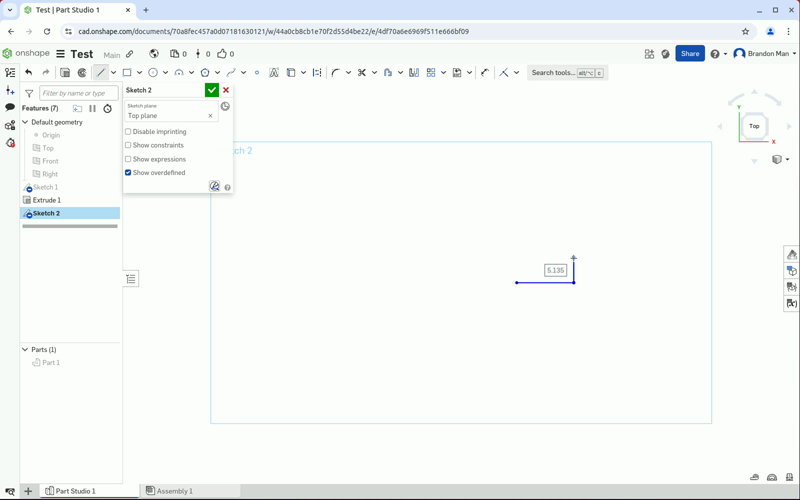
key_down(shift)
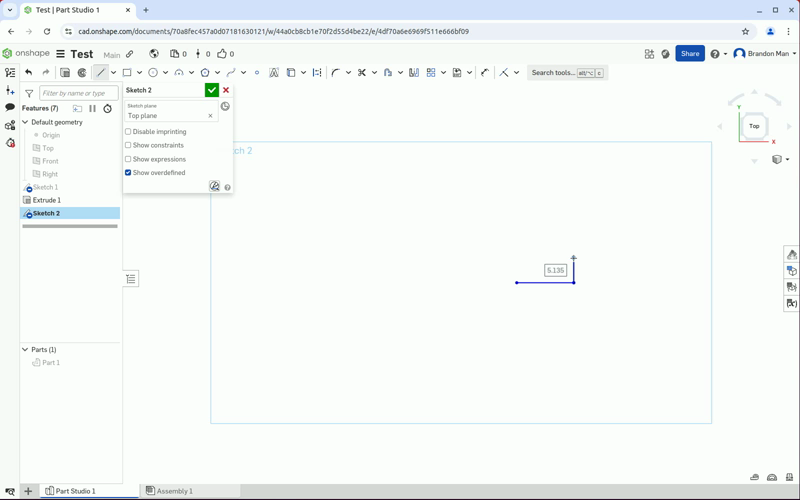
mouse_move(589, 257)
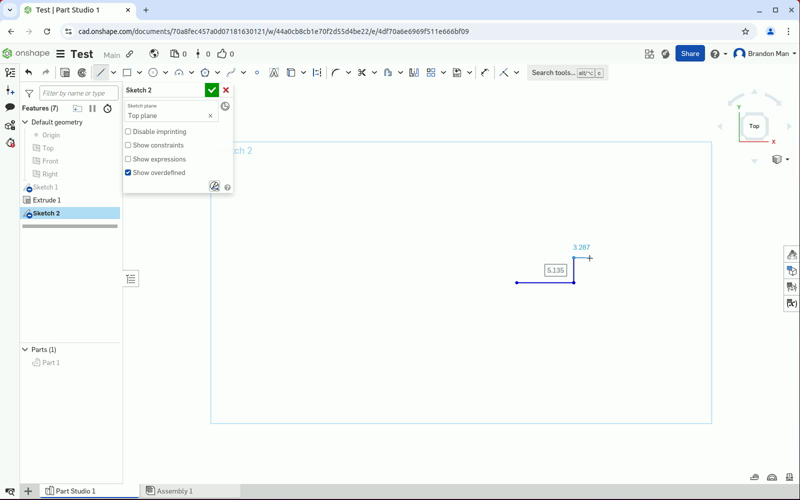
mouse_move(516, 257)
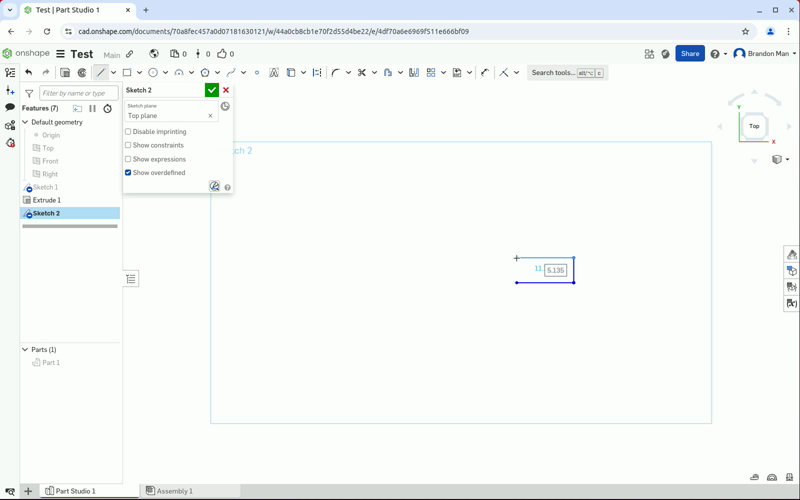
click(516, 257)
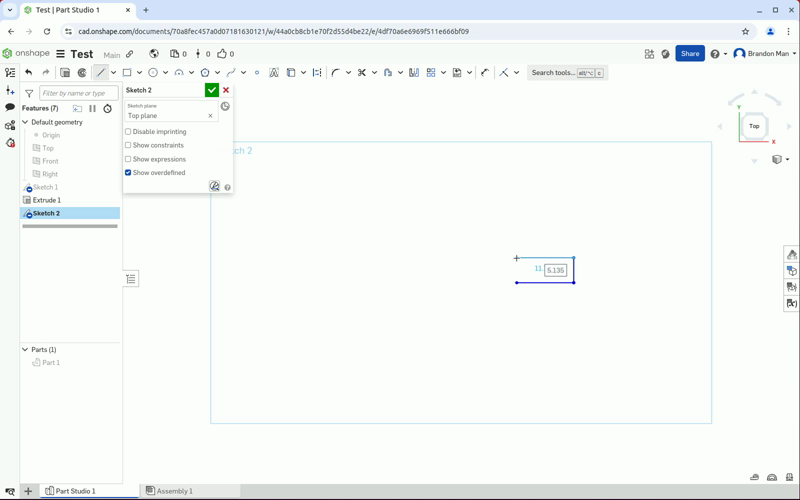
key_up(shift)
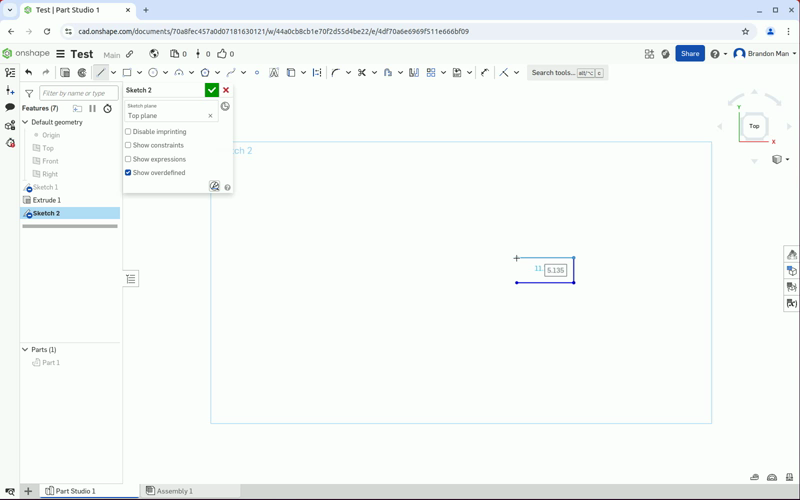
mouse_move(546, 257)
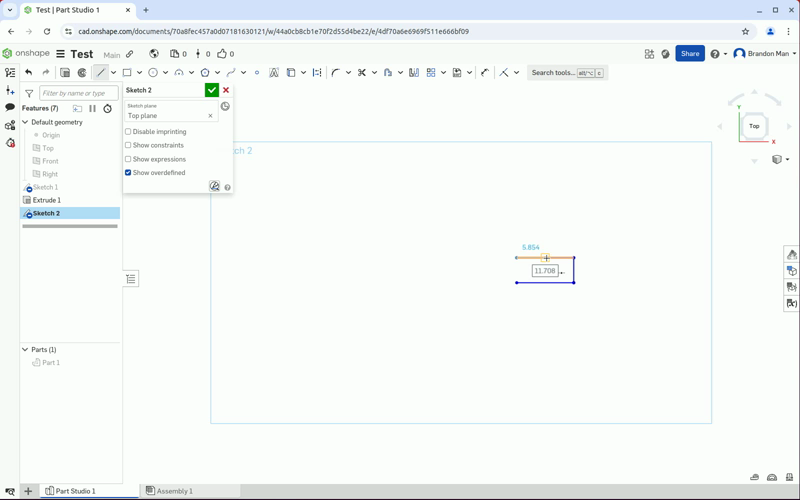
key_down(shift)
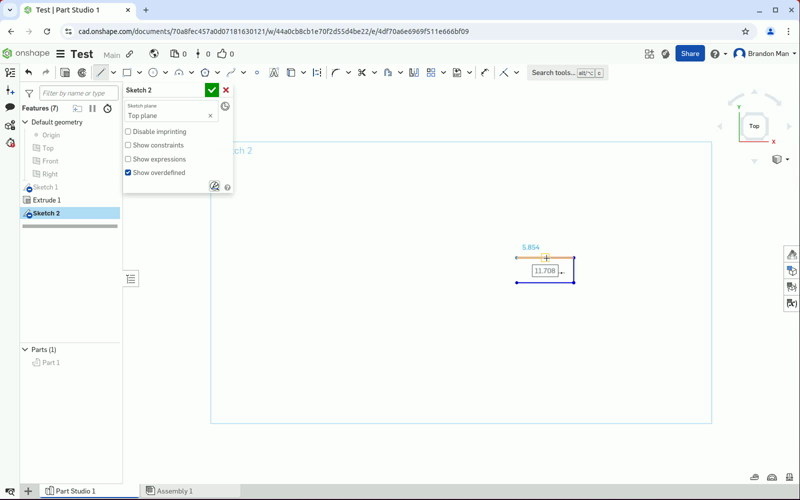
mouse_move(516, 282)
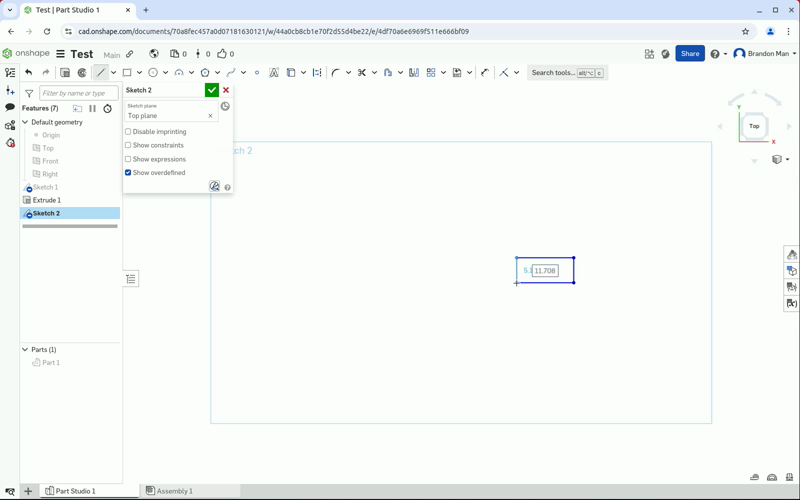
key_up(shift)
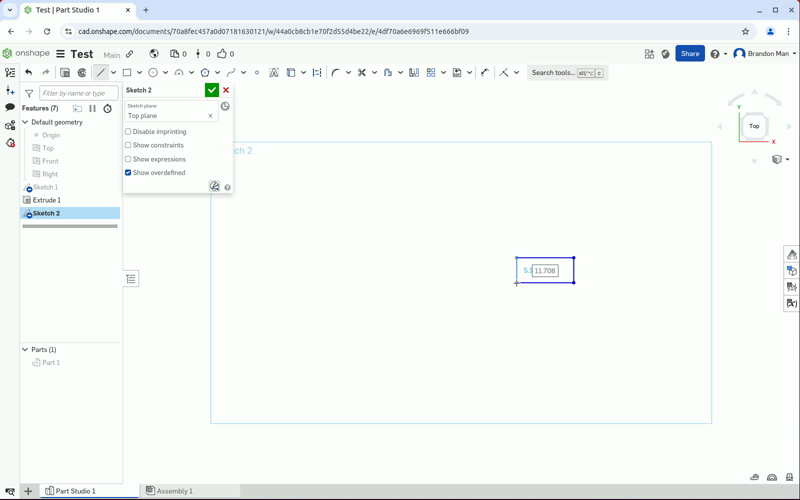
click(516, 282)
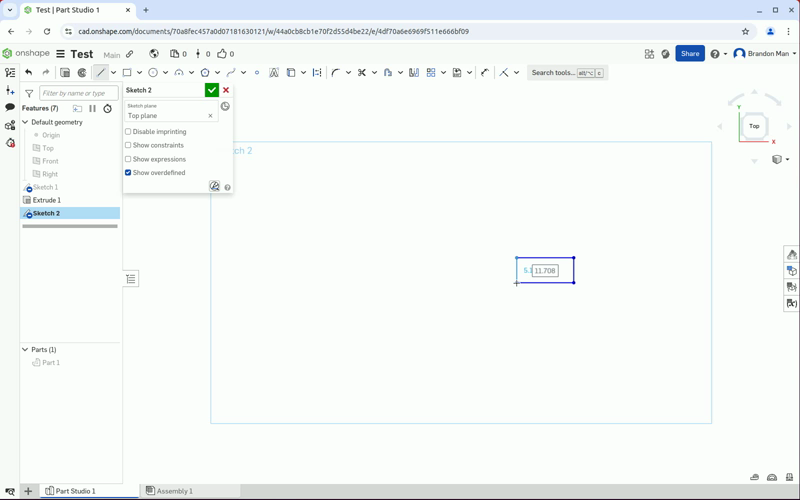
key(esc)
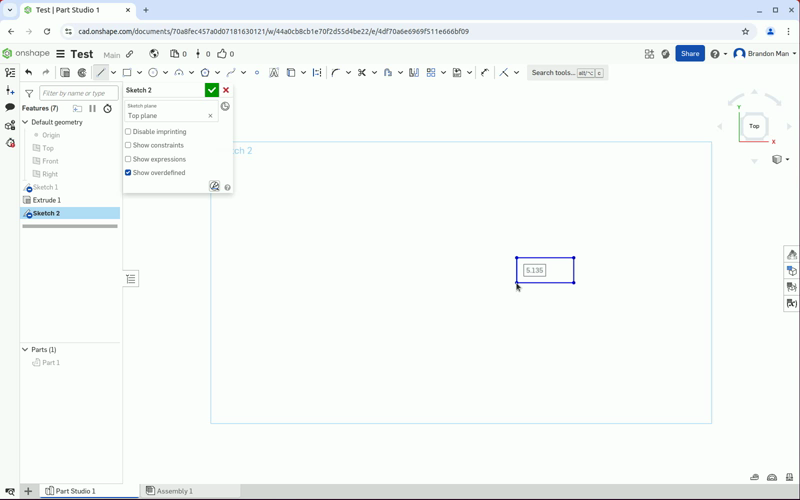
key(c)
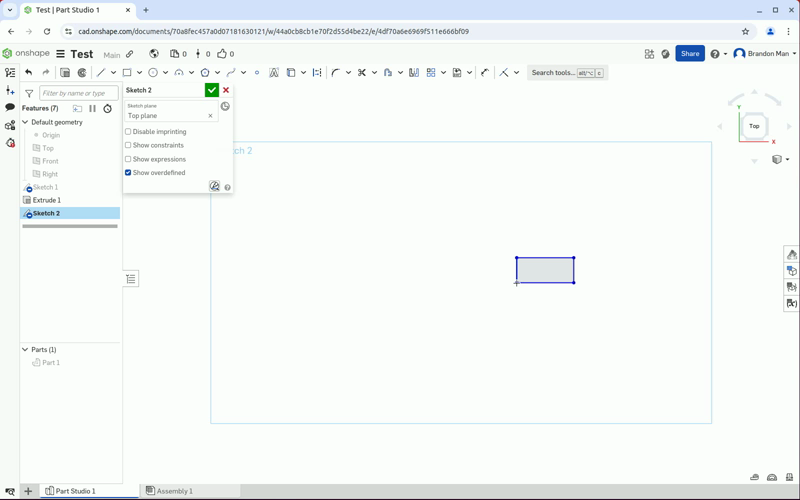
key_down(shift)
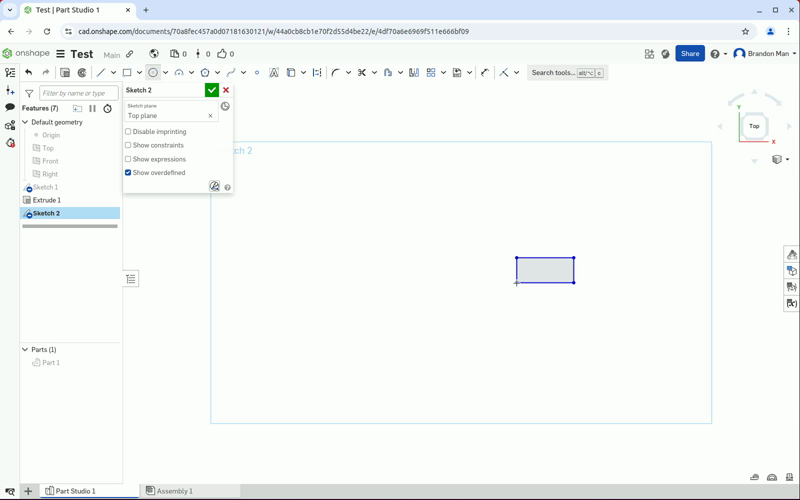
mouse_move(531, 275)
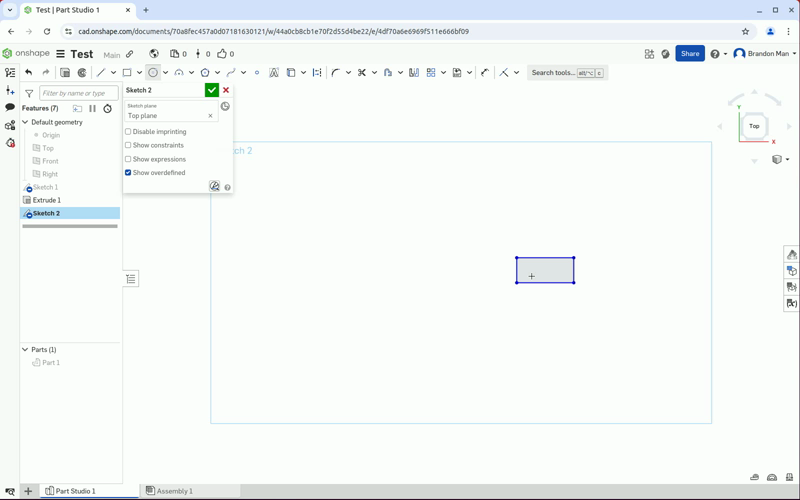
click(531, 275)
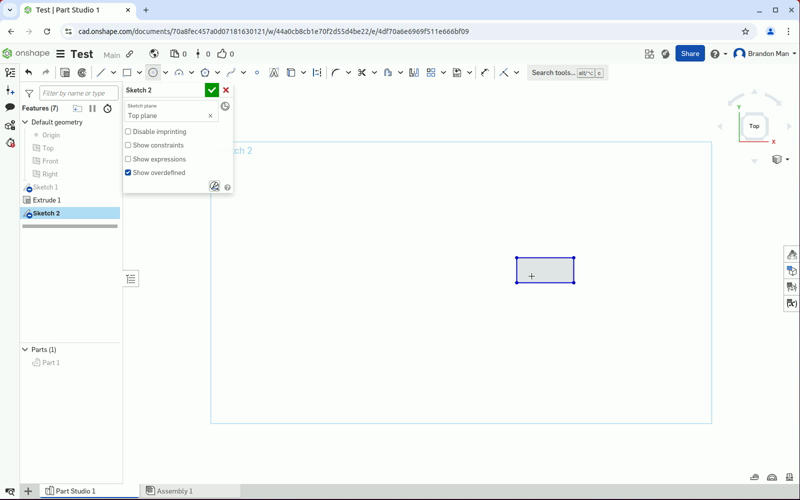
key_up(shift)
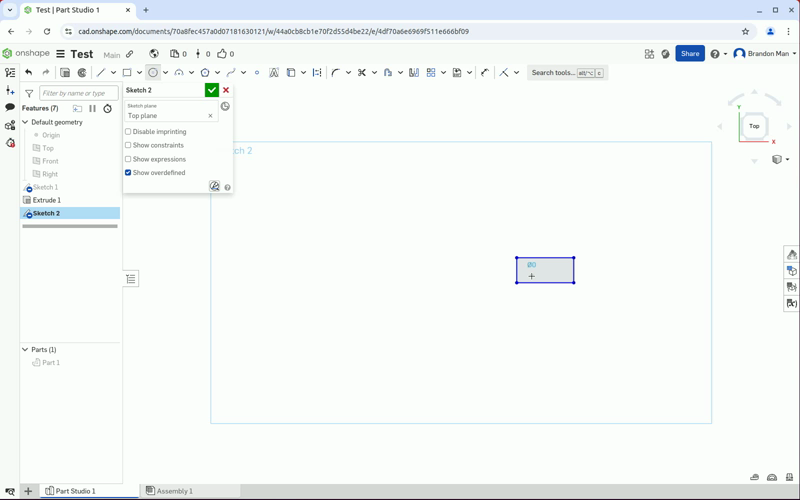
mouse_move(534, 275)
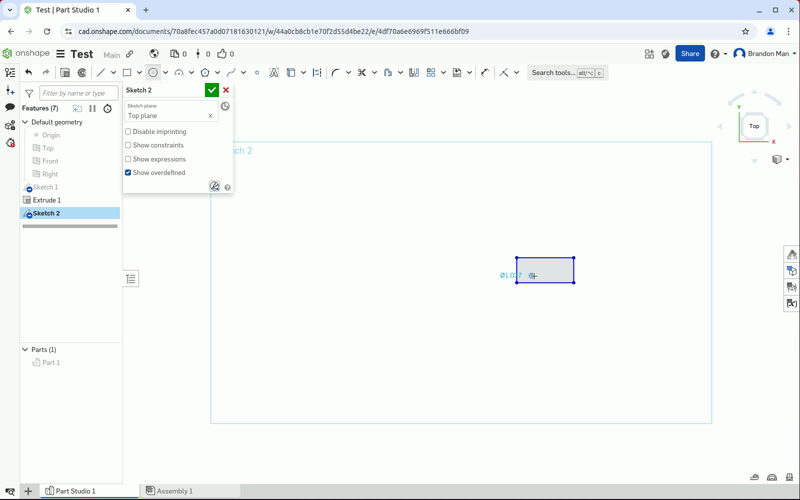
scroll(6)
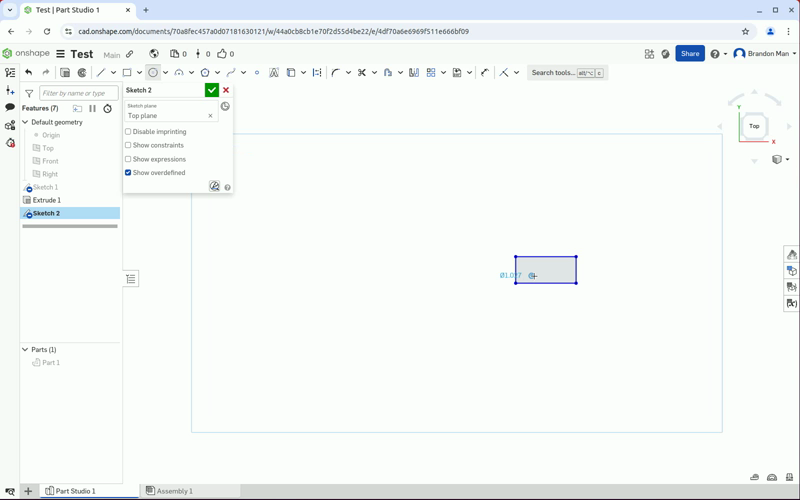
scroll(6)
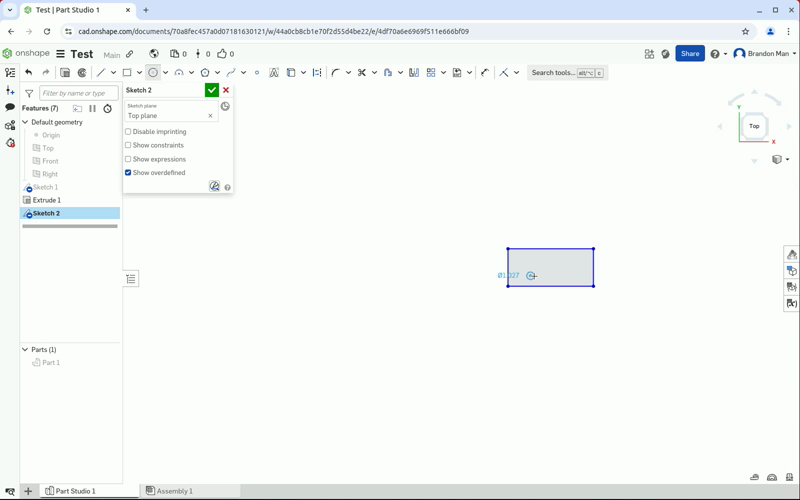
scroll(6)
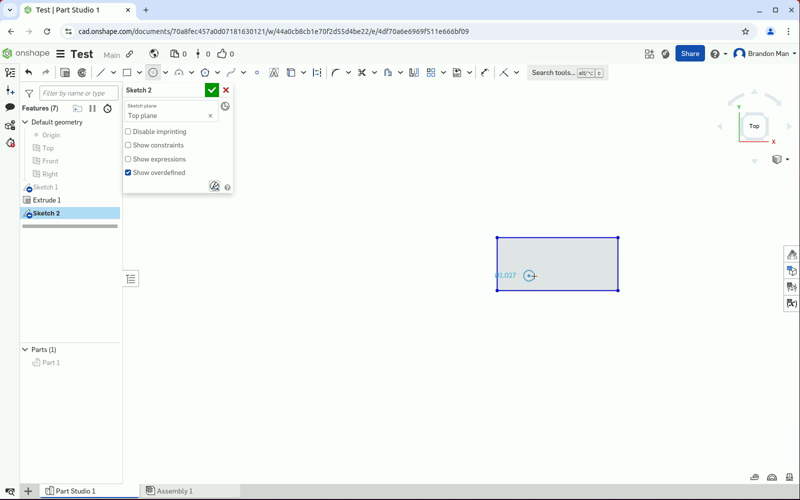
scroll(6)
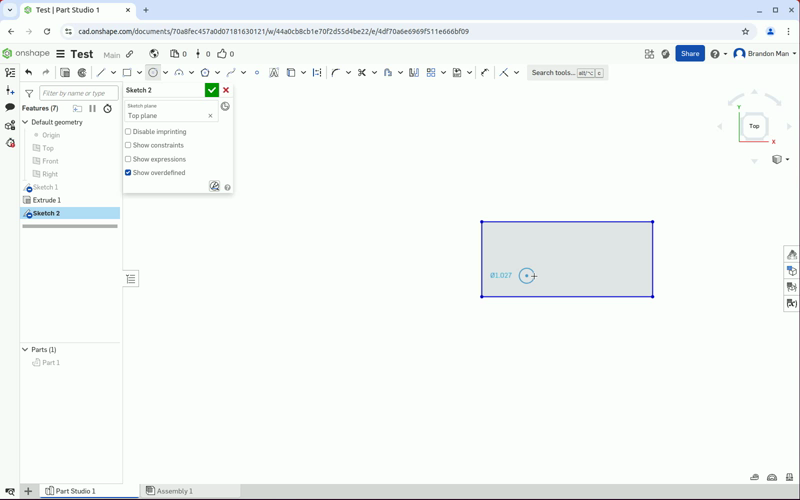
scroll(6)
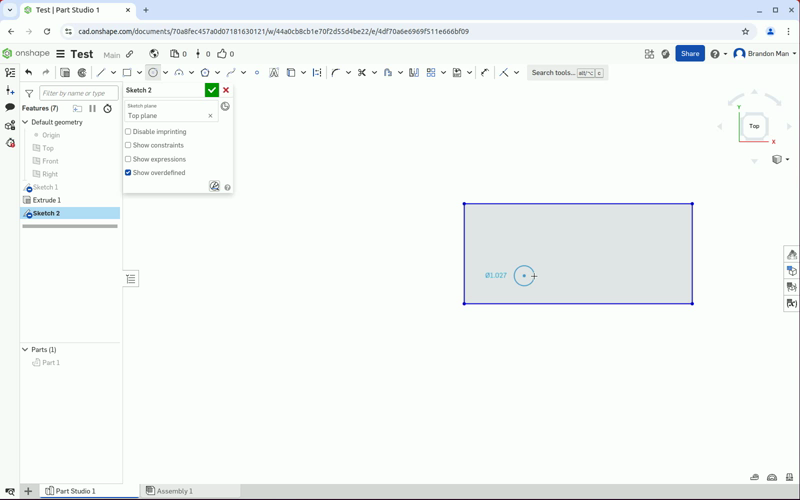
scroll(6)
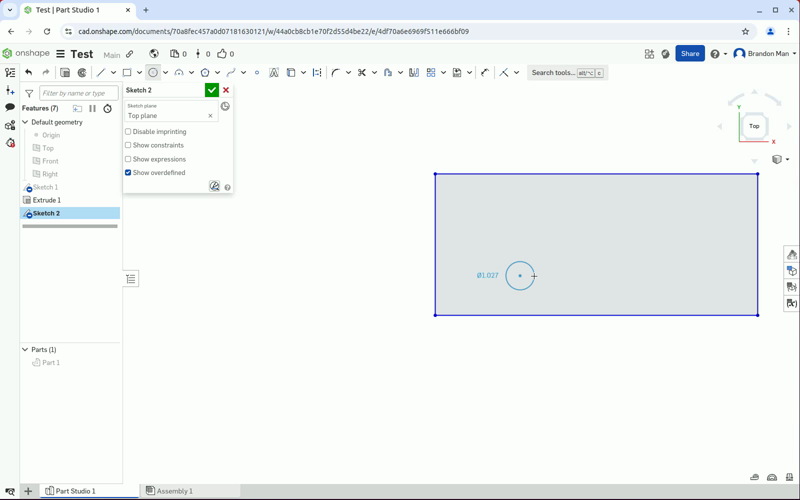
scroll(6)
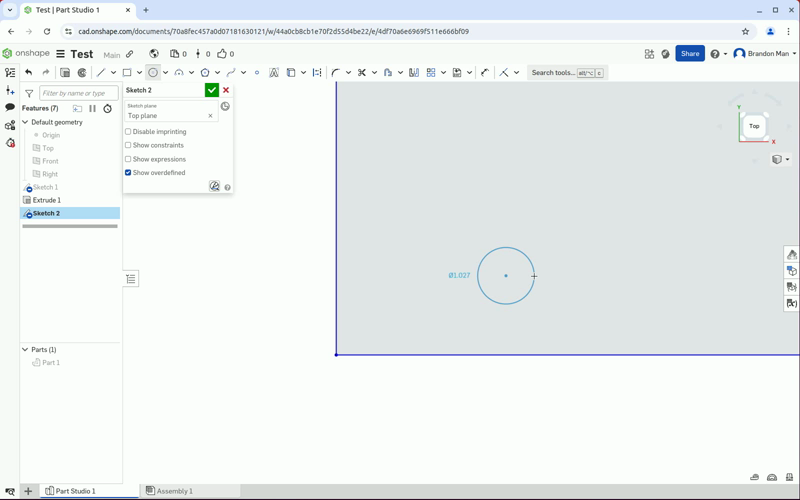
click(534, 275)
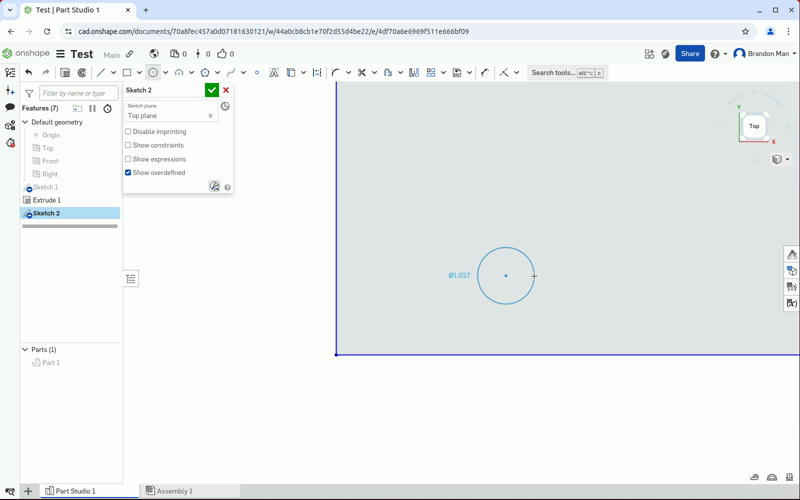
scroll(-6)
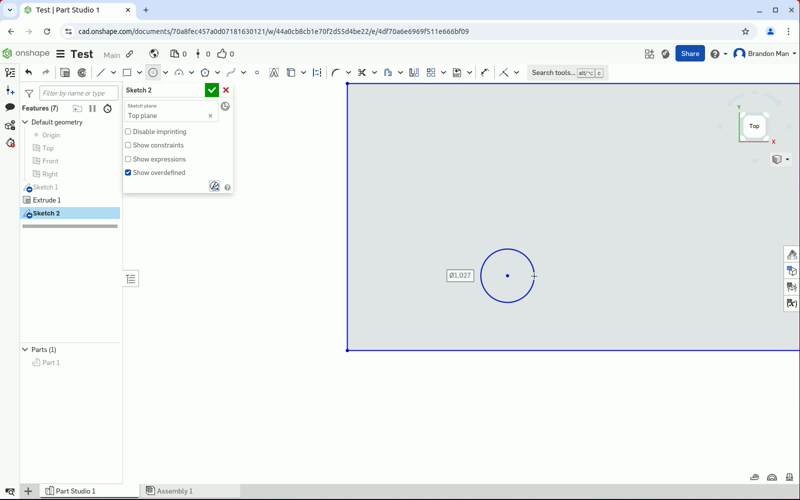
scroll(-6)
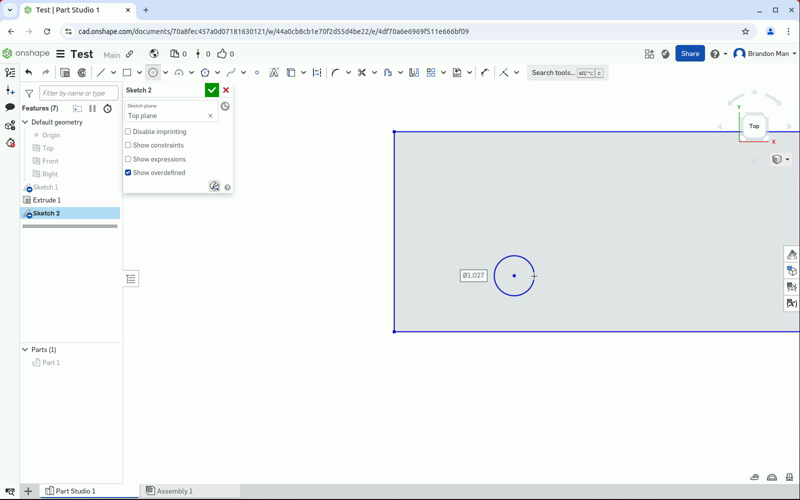
scroll(-6)
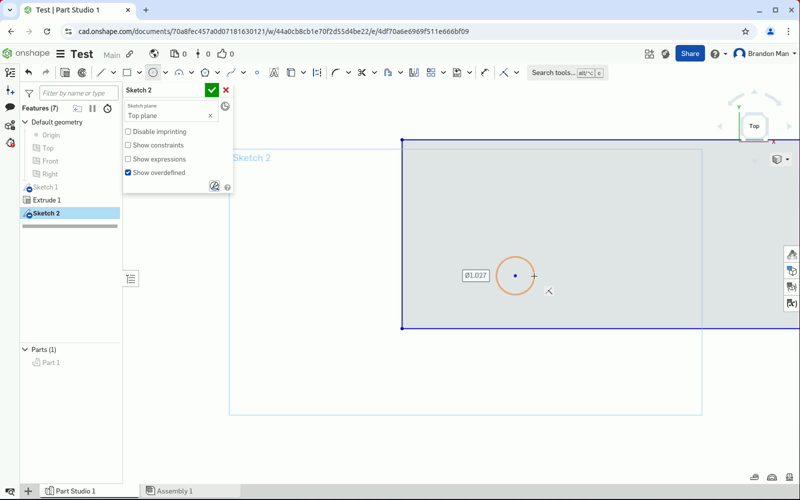
scroll(-6)
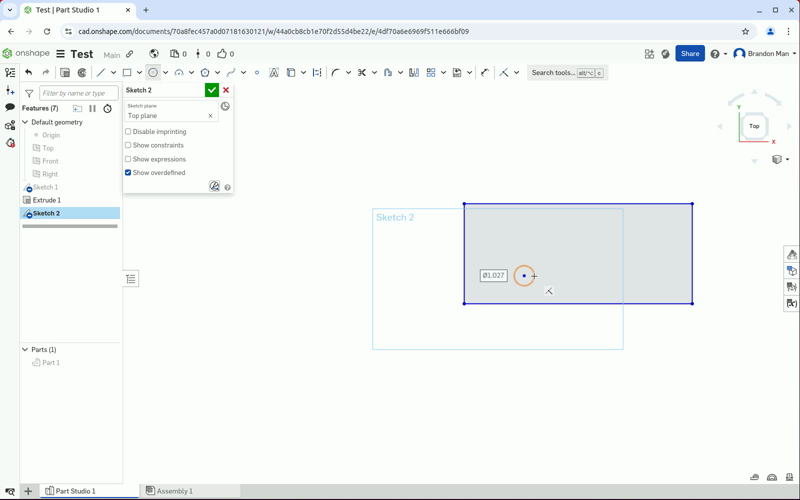
scroll(-6)
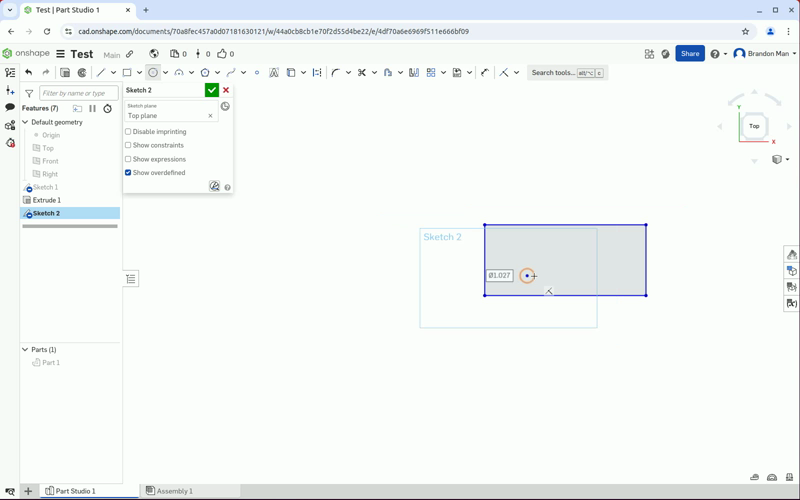
scroll(-6)
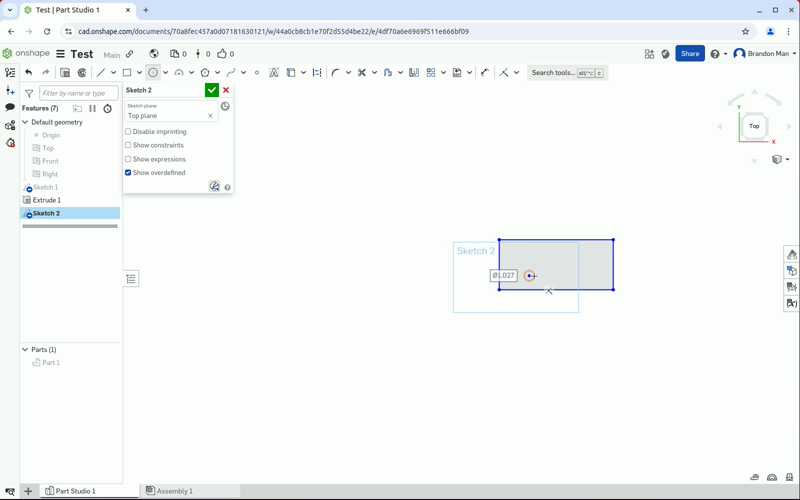
scroll(-6)
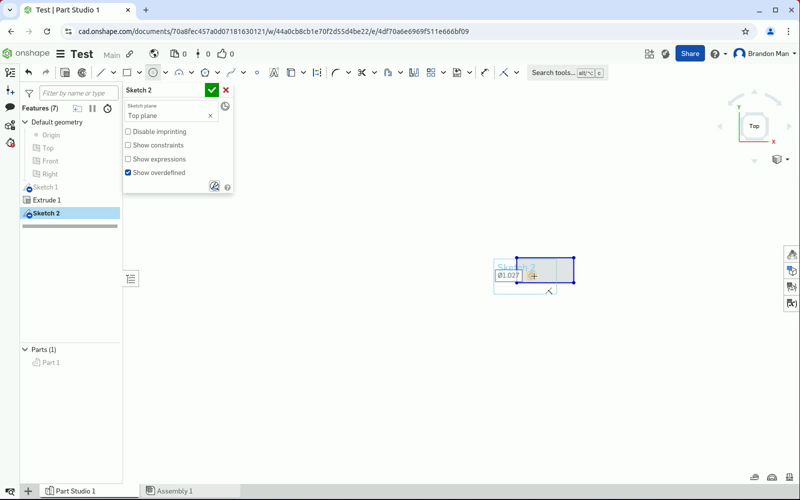
key(esc)
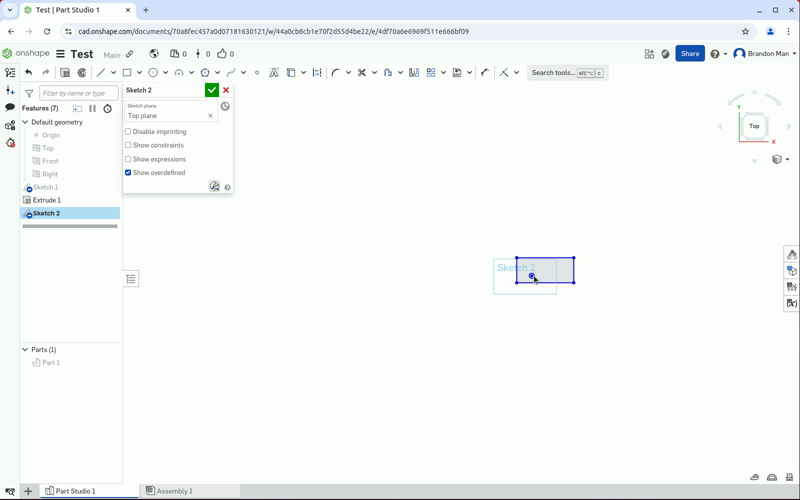
key(c)
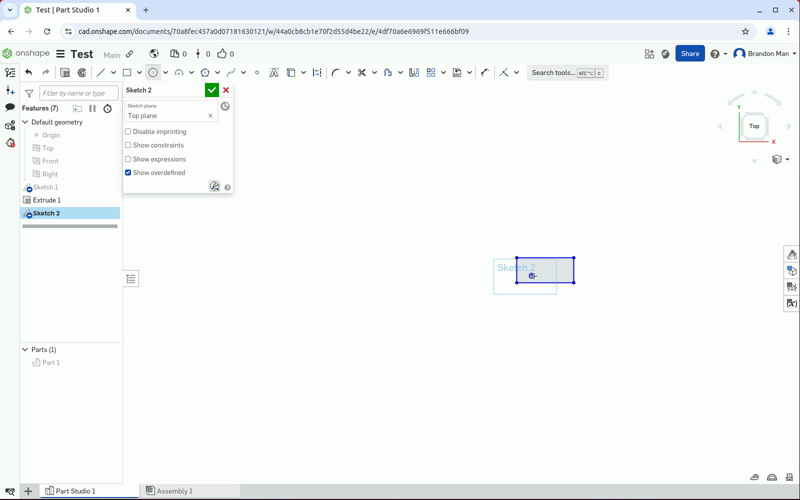
key_down(shift)
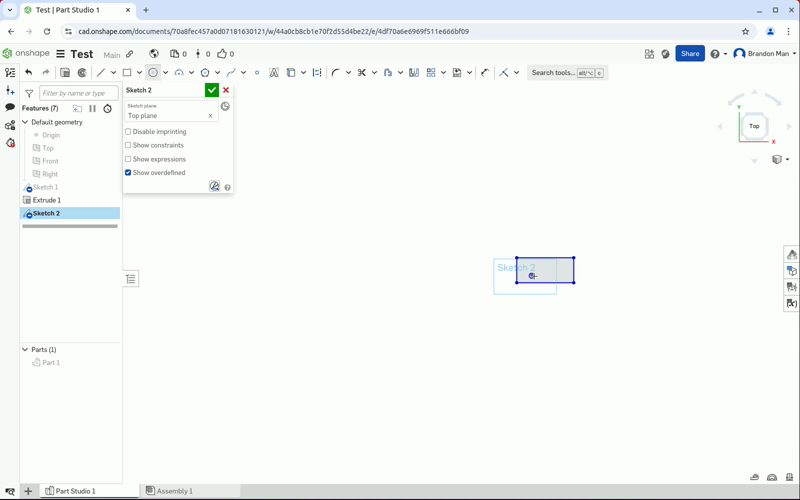
mouse_move(561, 275)
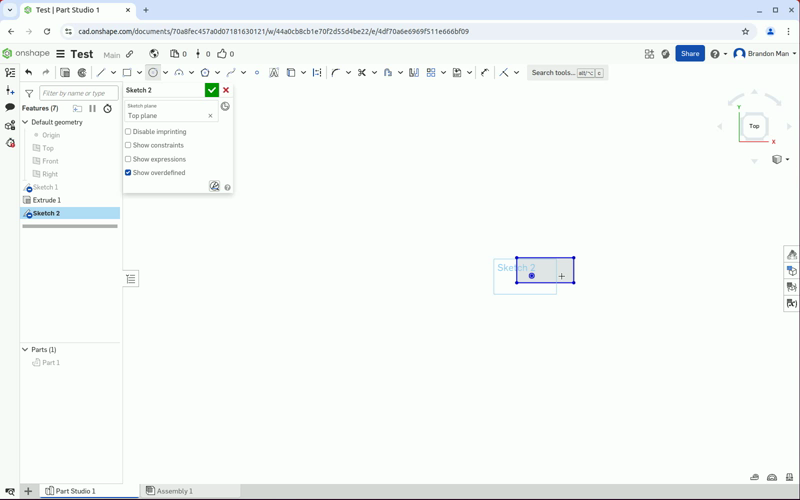
click(561, 275)
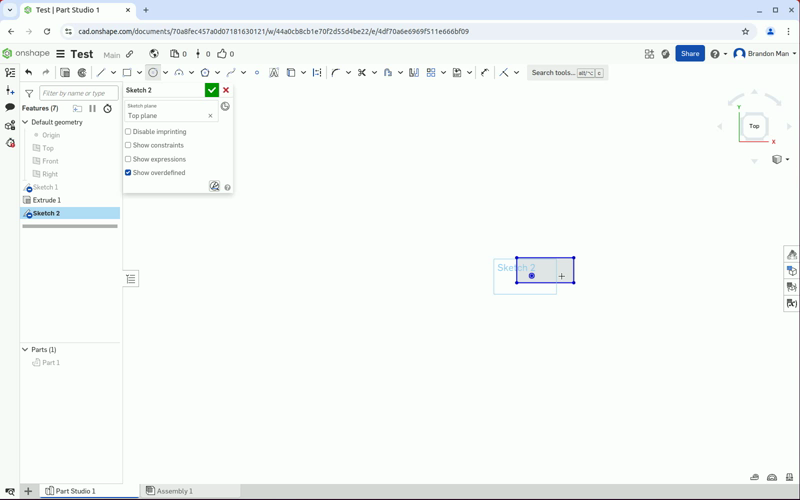
key_up(shift)
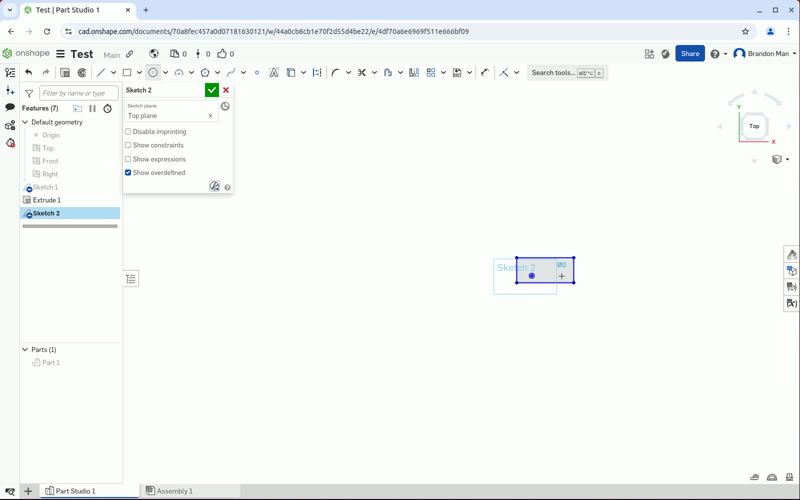
mouse_move(564, 275)
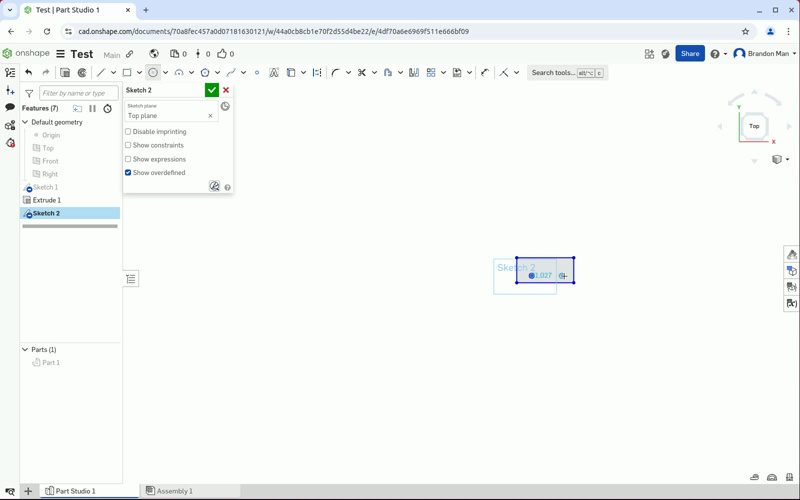
scroll(6)
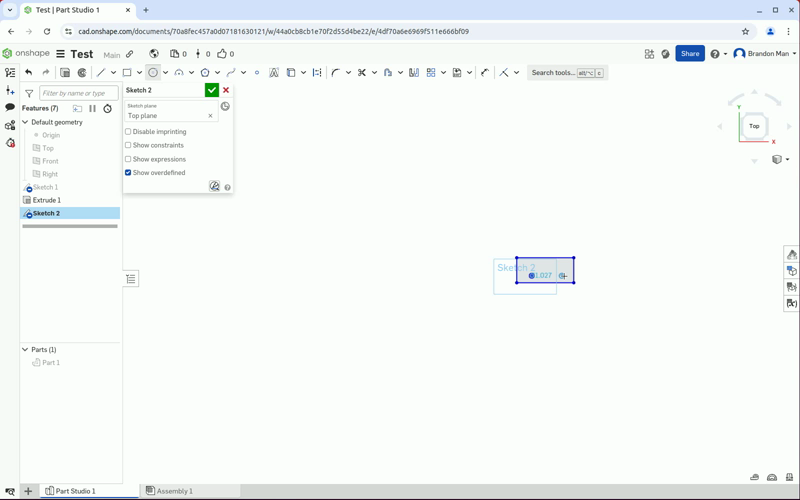
scroll(6)
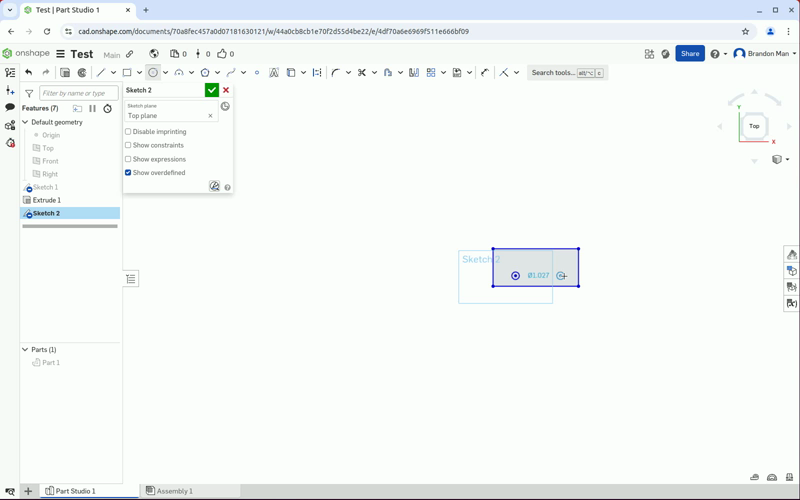
scroll(6)
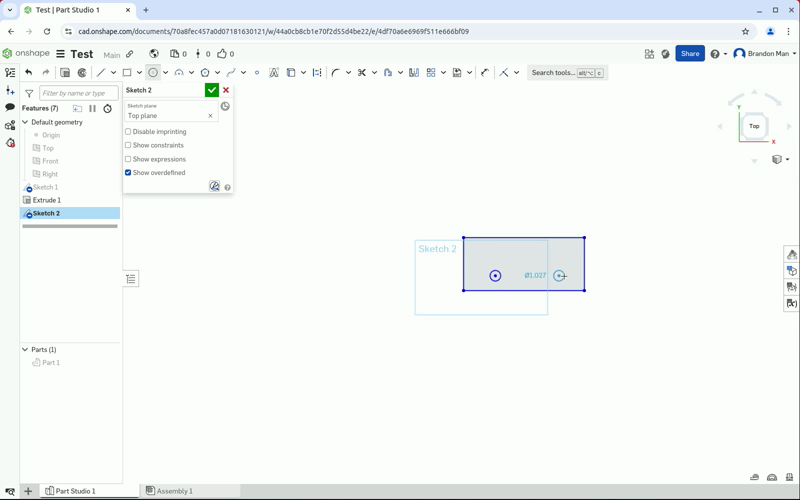
scroll(6)
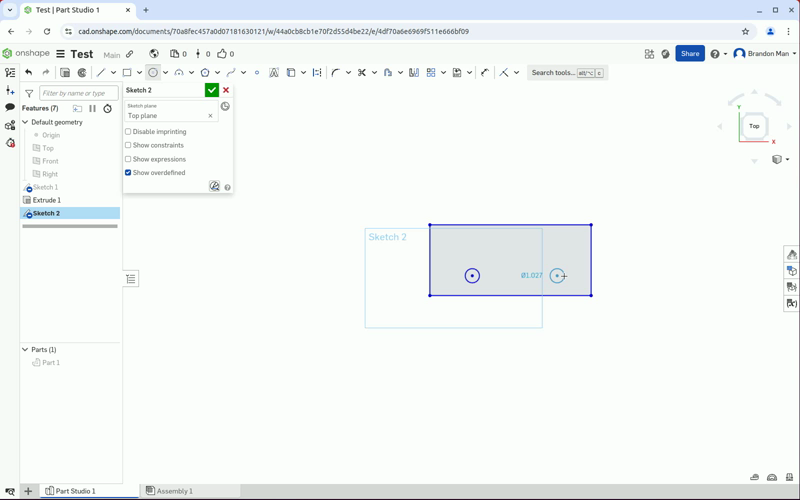
scroll(6)
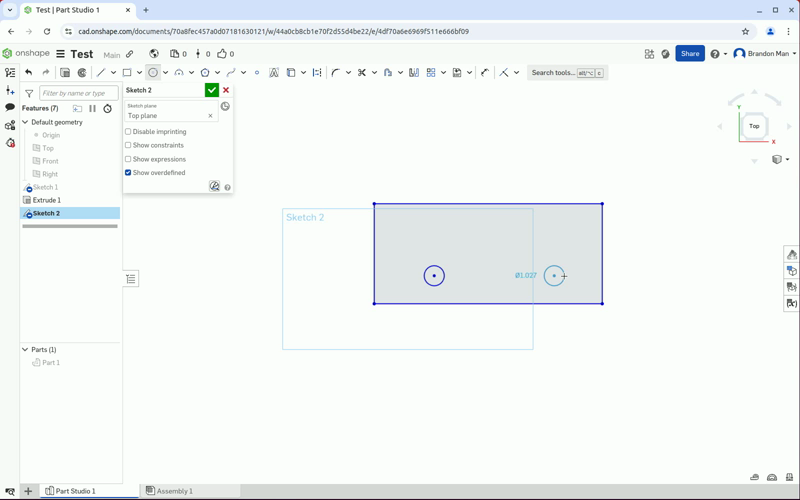
scroll(6)
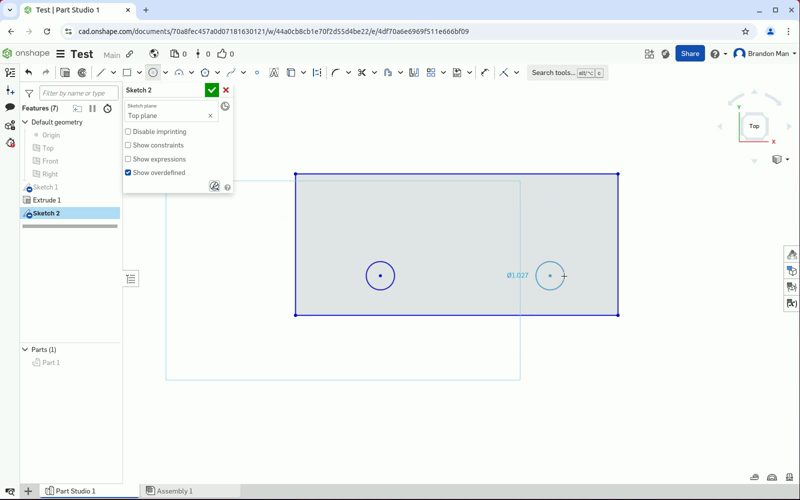
scroll(6)
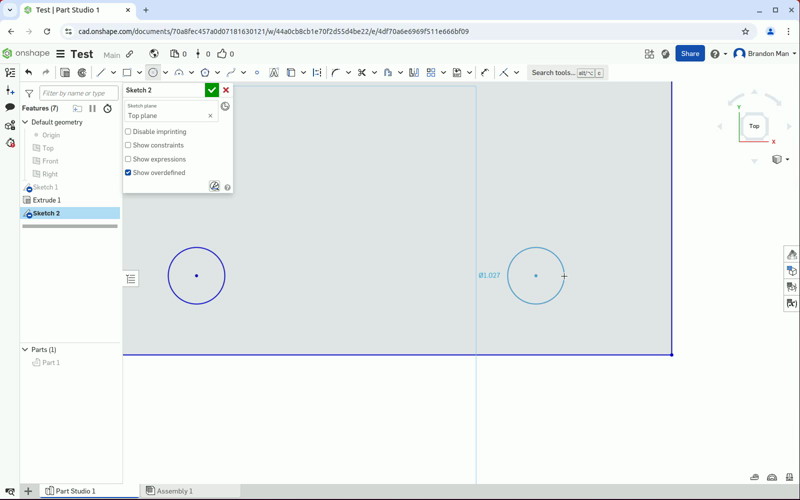
click(564, 275)
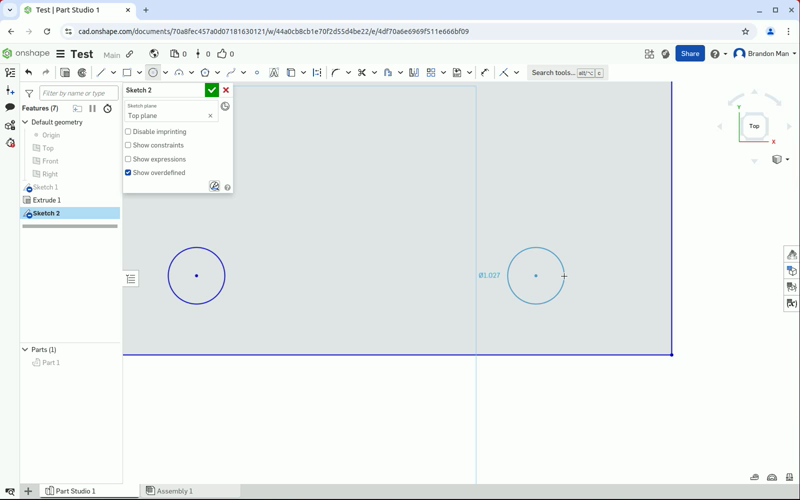
scroll(-6)
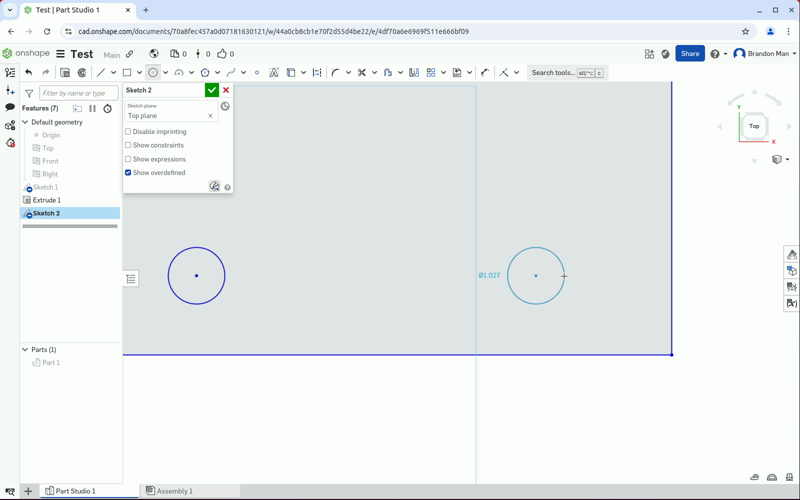
scroll(-6)
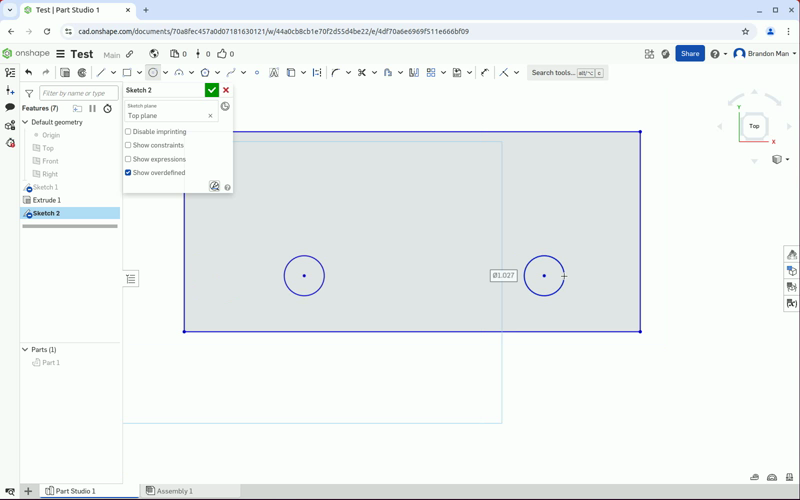
scroll(-6)
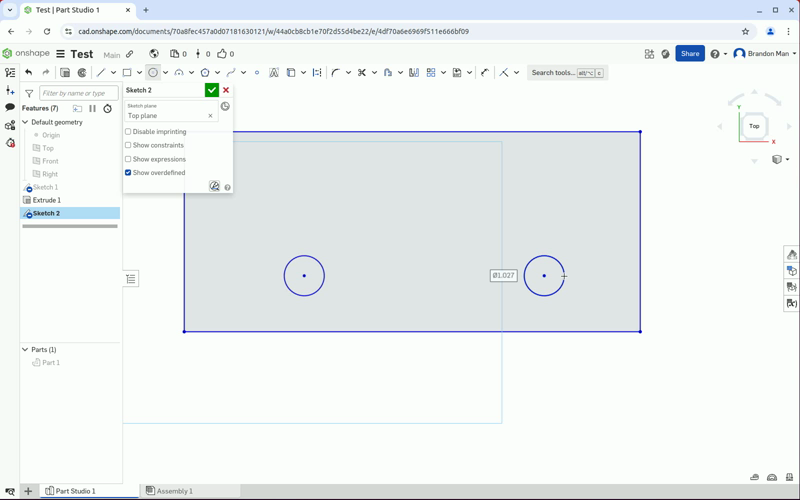
scroll(-6)
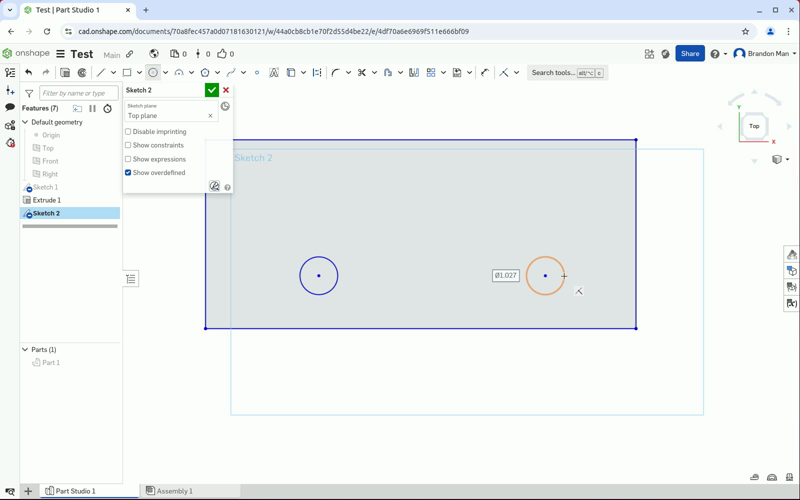
scroll(-6)
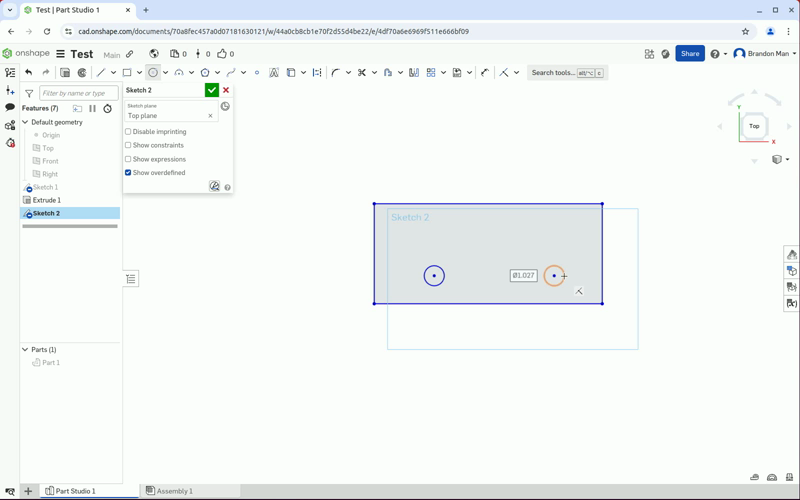
scroll(-6)
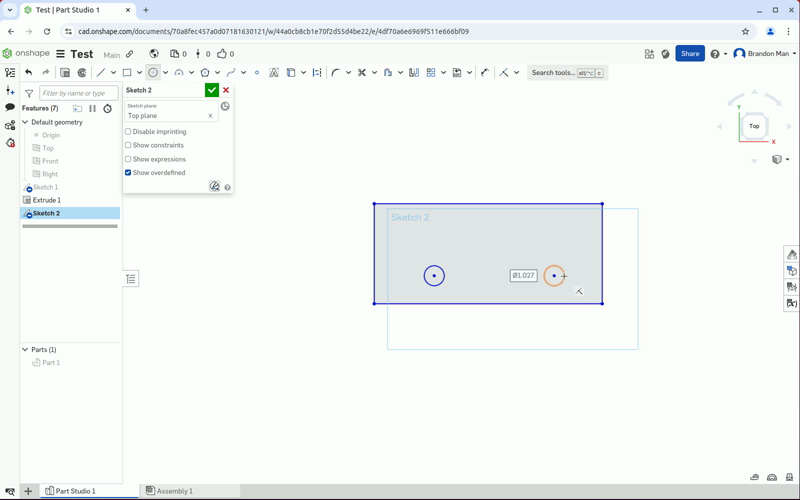
scroll(-6)
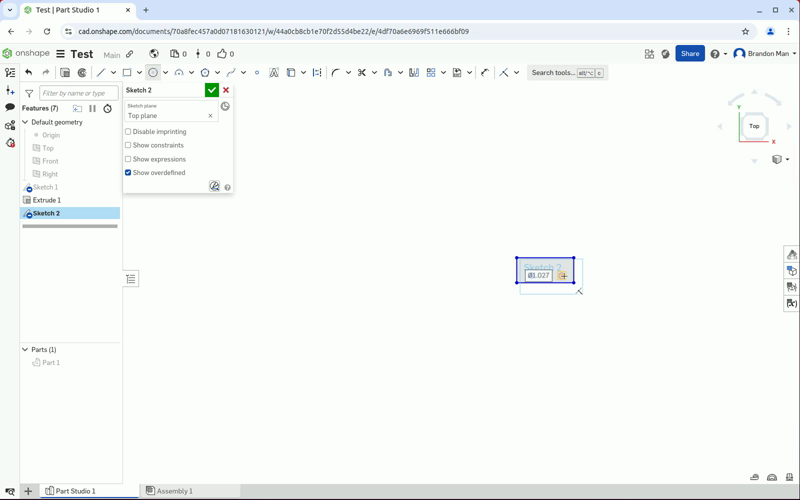
key(esc)
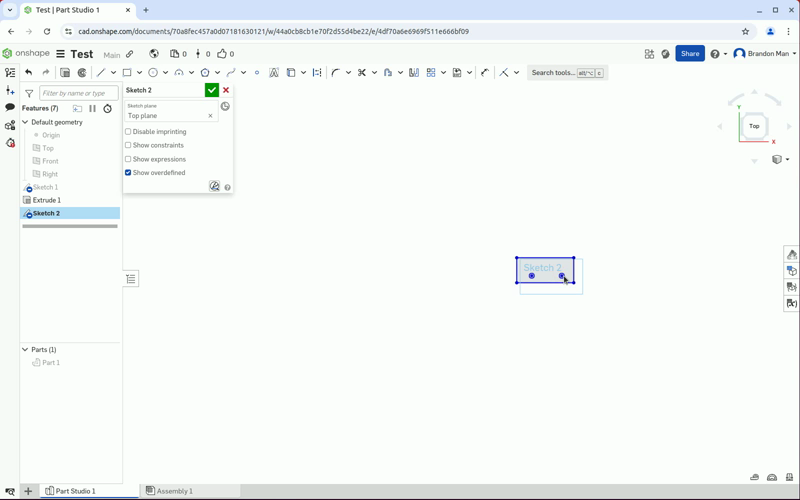
mouse_move(548, 268)
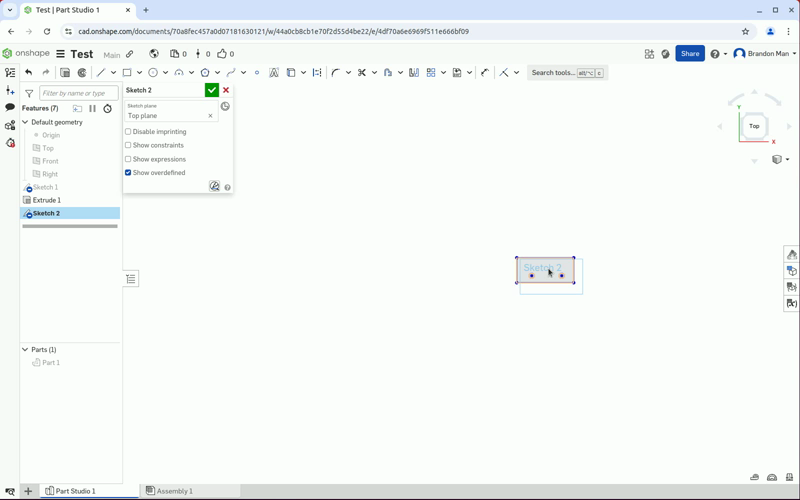
scroll(6)
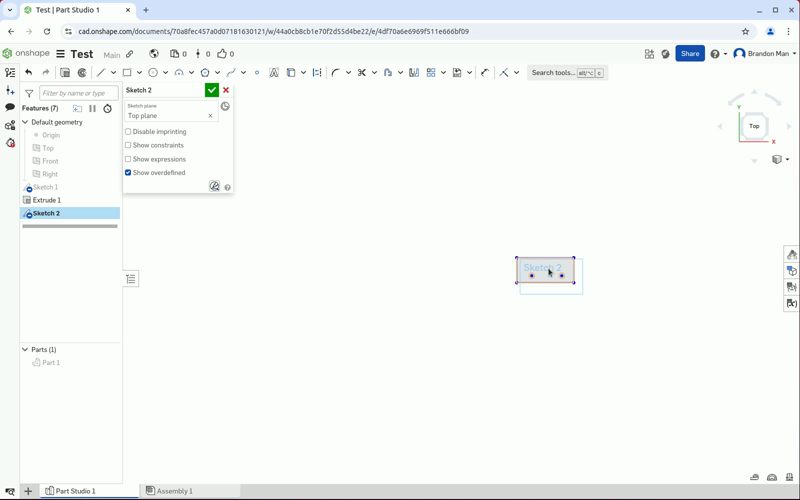
scroll(6)
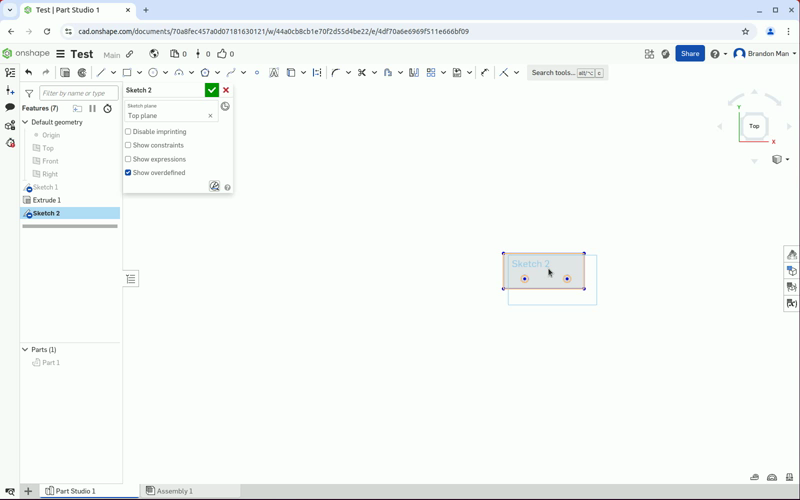
scroll(6)
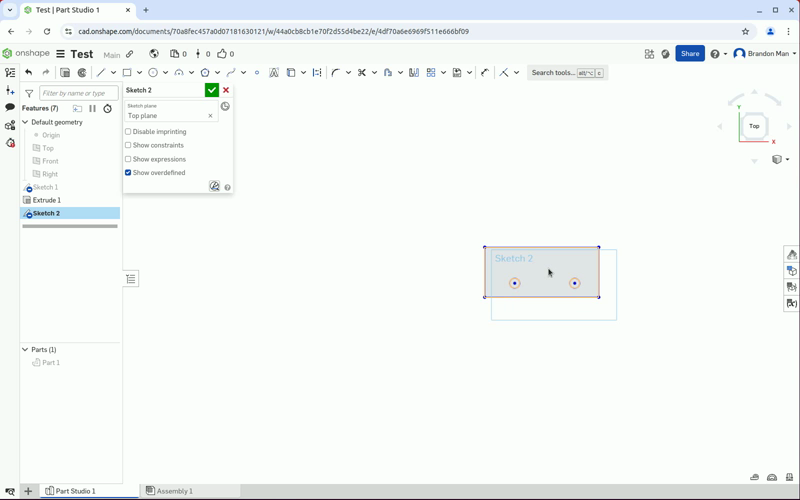
scroll(6)
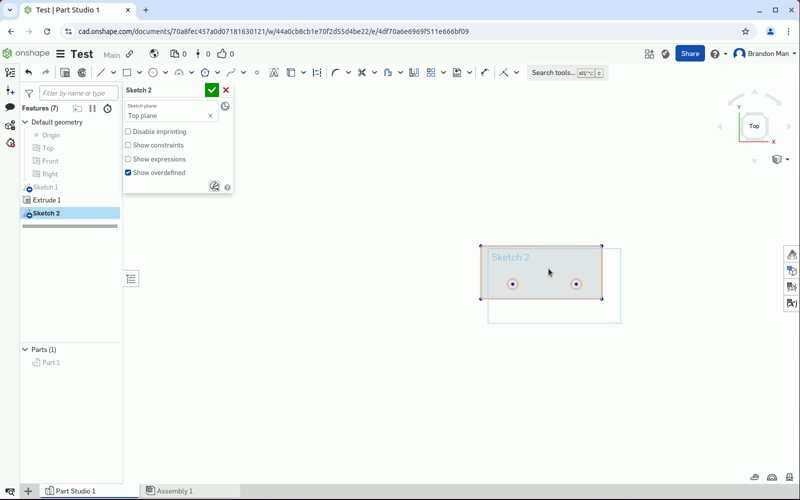
scroll(6)
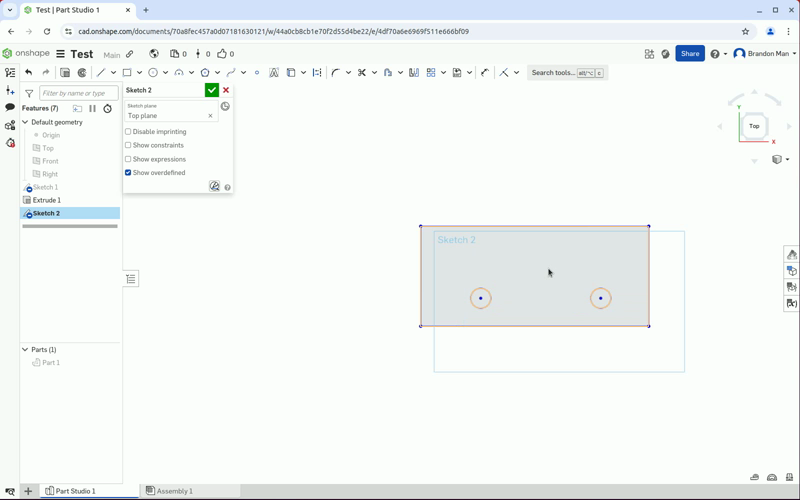
scroll(6)
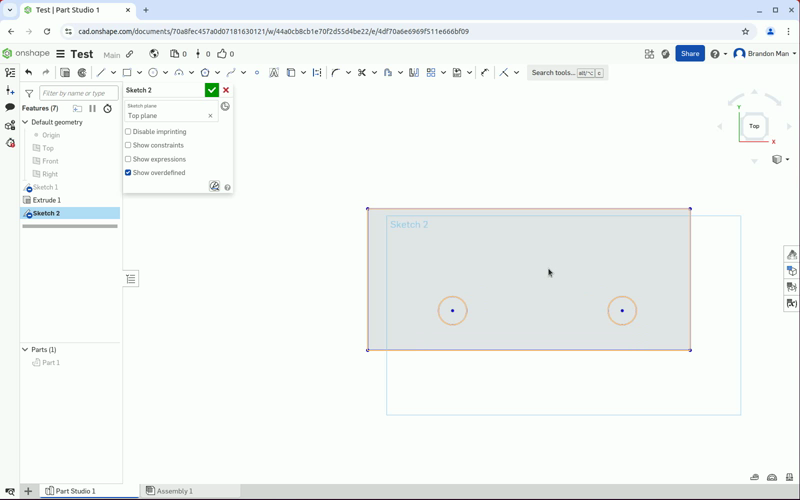
scroll(6)
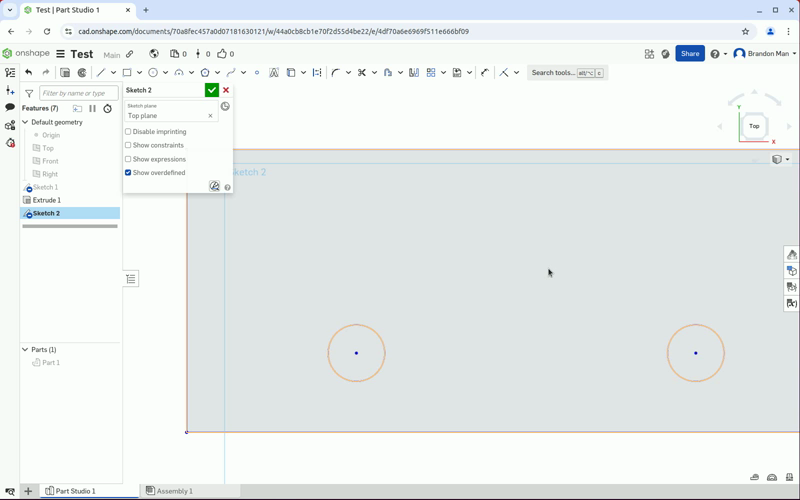
click(548, 268)
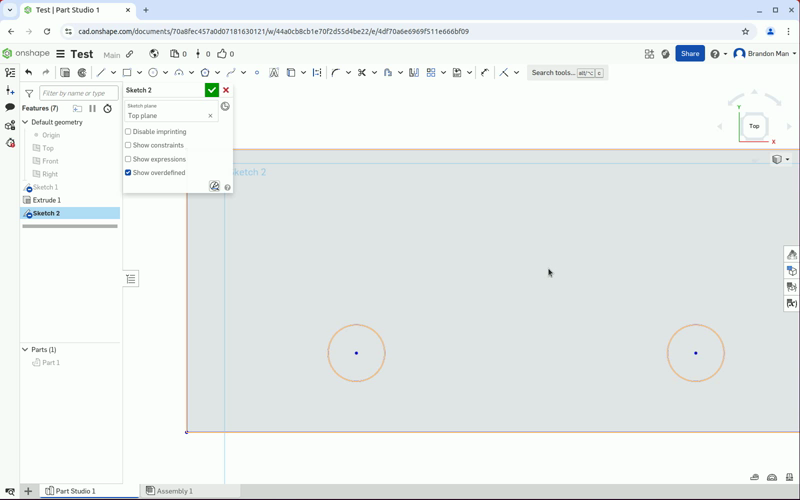
scroll(-6)
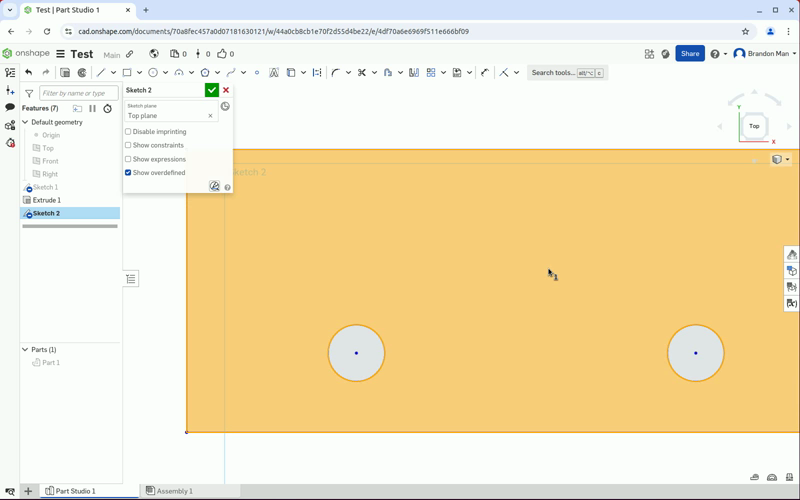
scroll(-6)
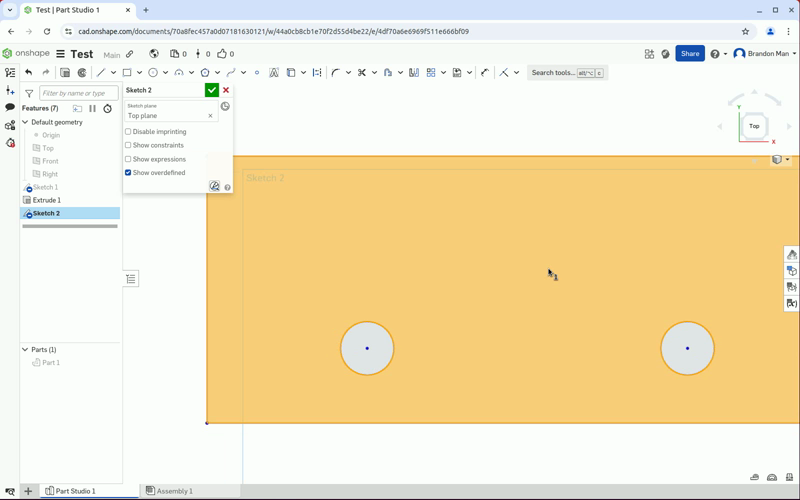
scroll(-6)
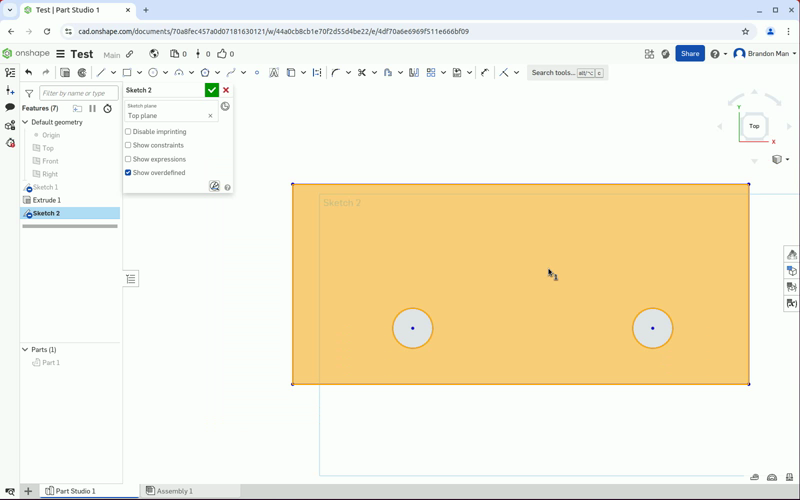
scroll(-6)
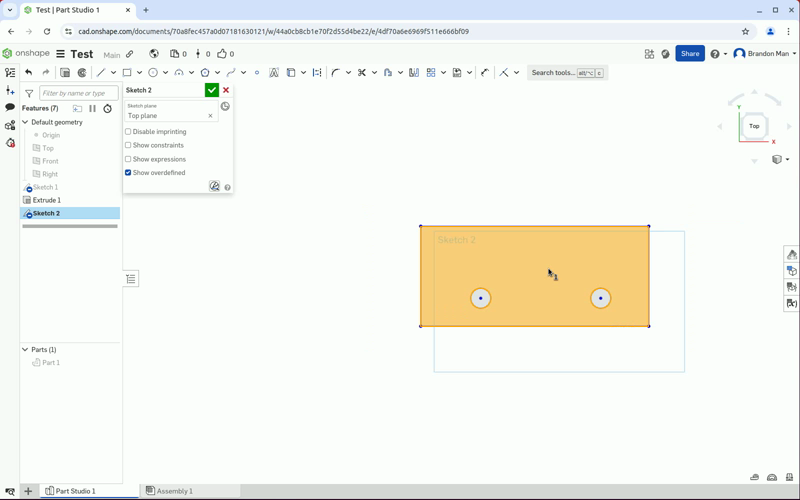
scroll(-6)
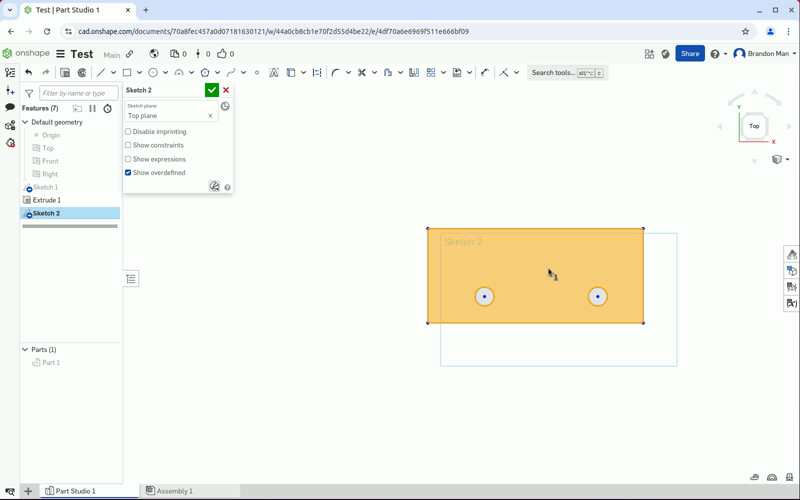
scroll(-6)
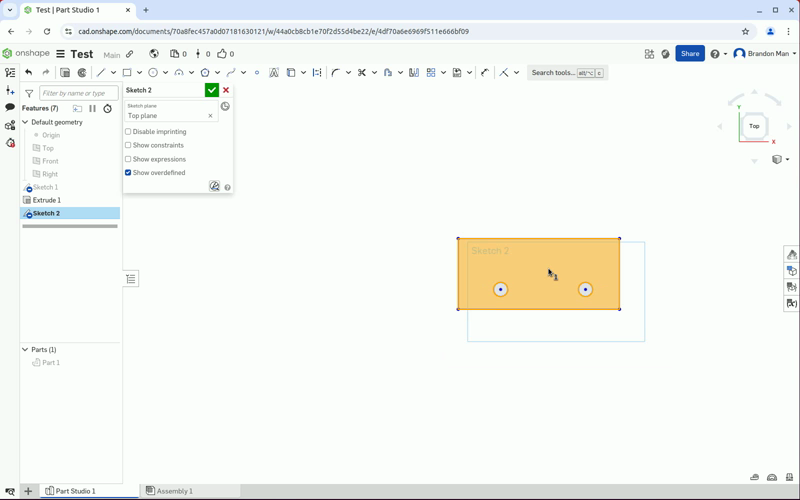
scroll(-6)
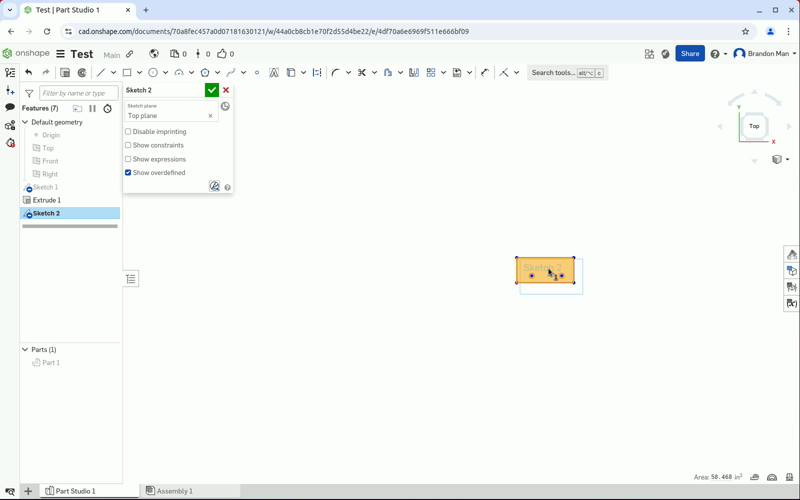
mouse_move(73, 352)
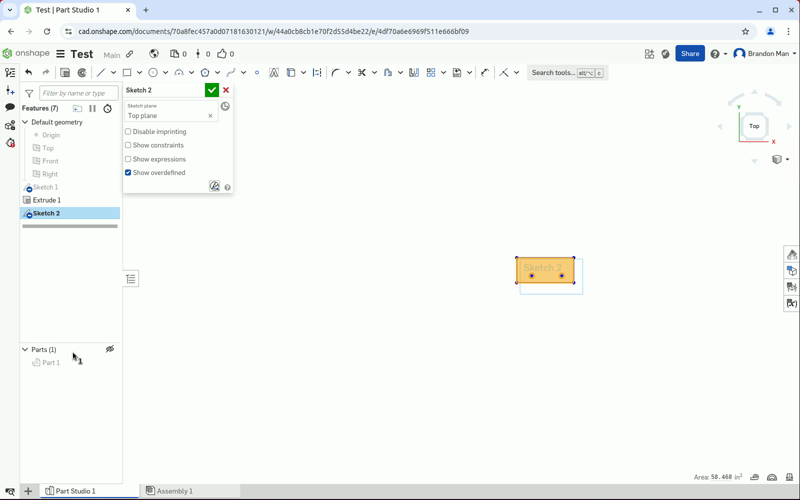
key(shift+y)
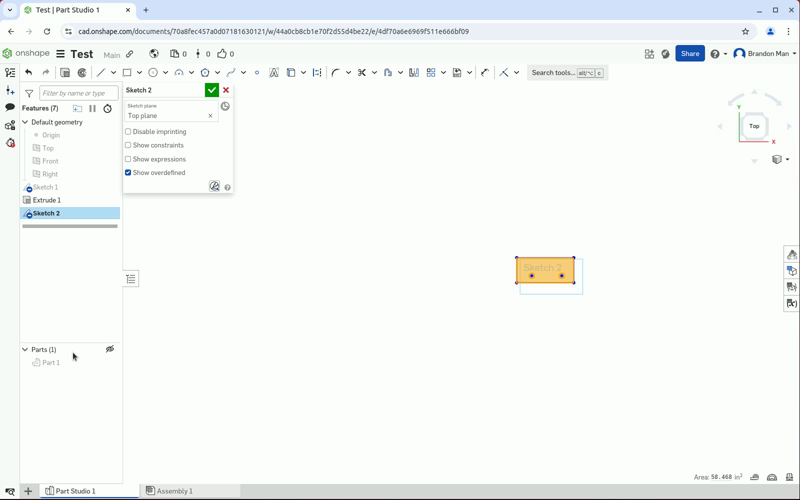
key(shift+e)
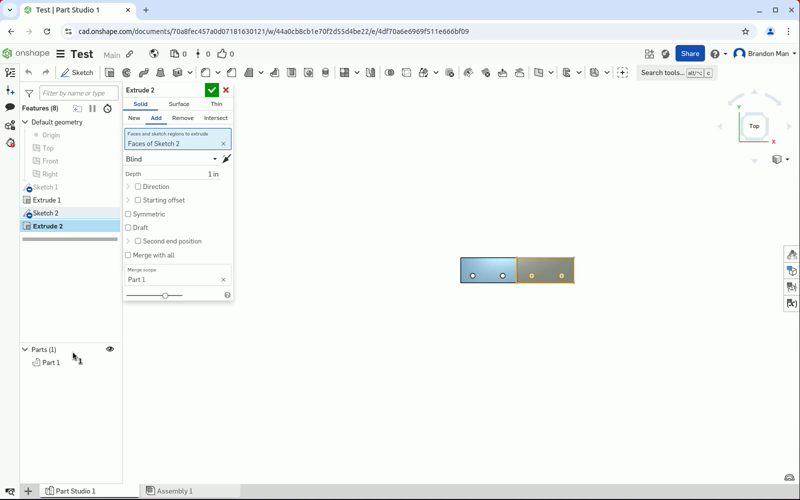
mouse_move(143, 106)
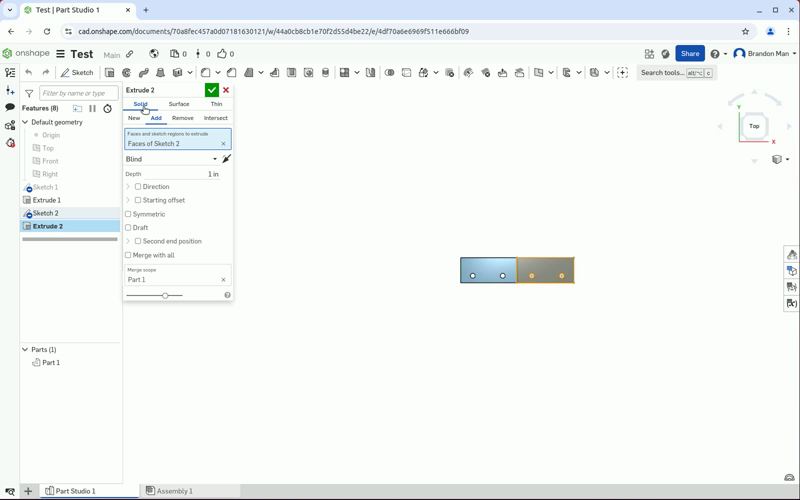
click(143, 106)
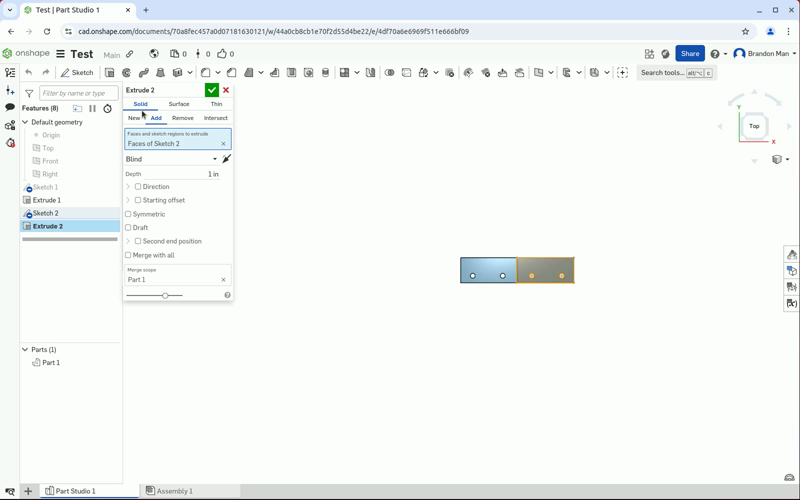
mouse_move(137, 120)
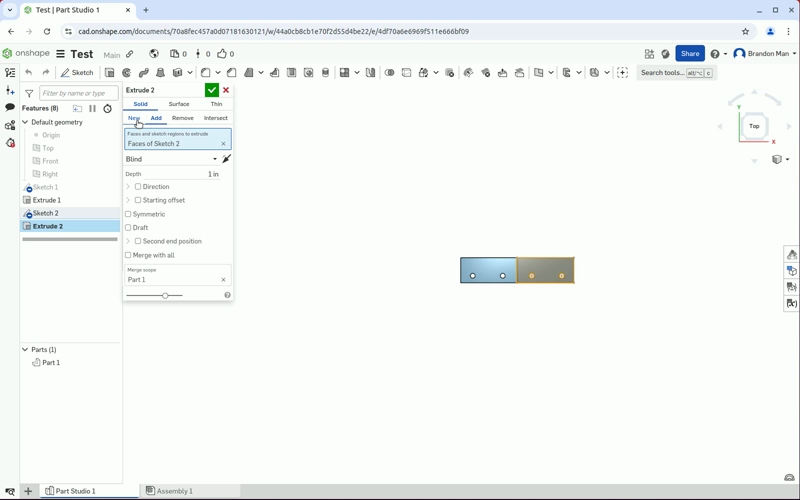
click(137, 120)
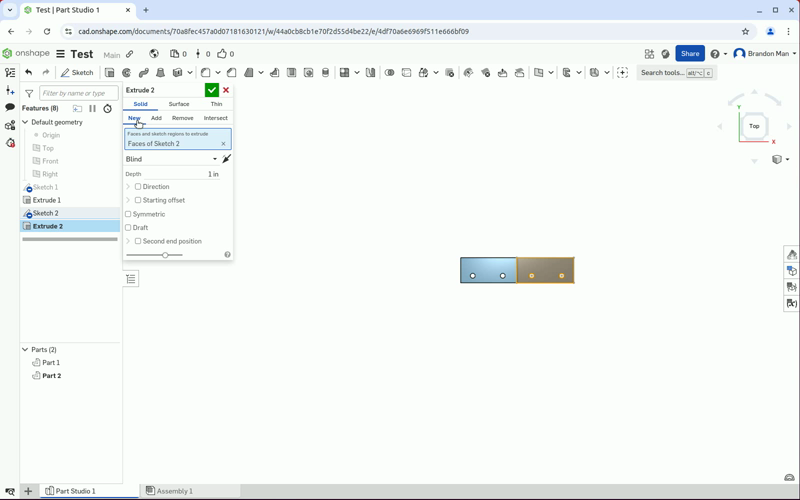
key(tab, 4)
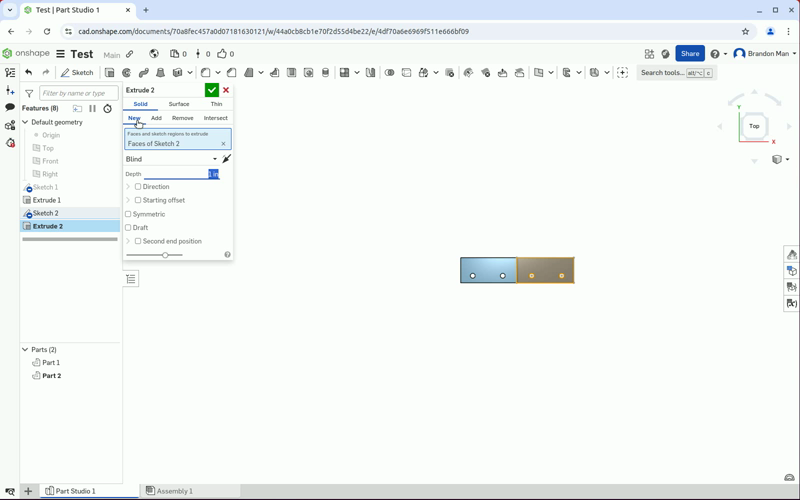
text(0.722)
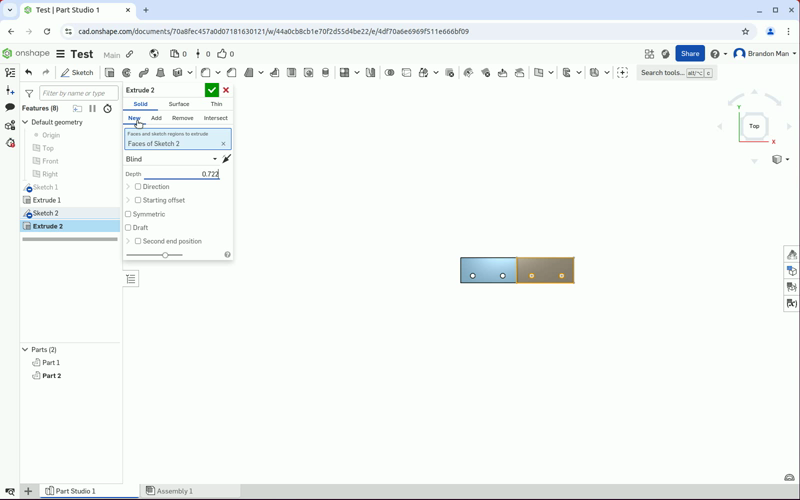
key(enter)
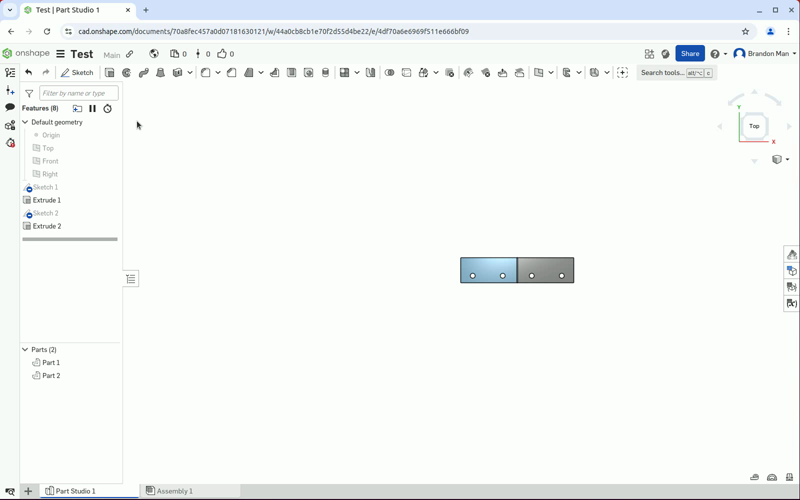
key(shift+h)
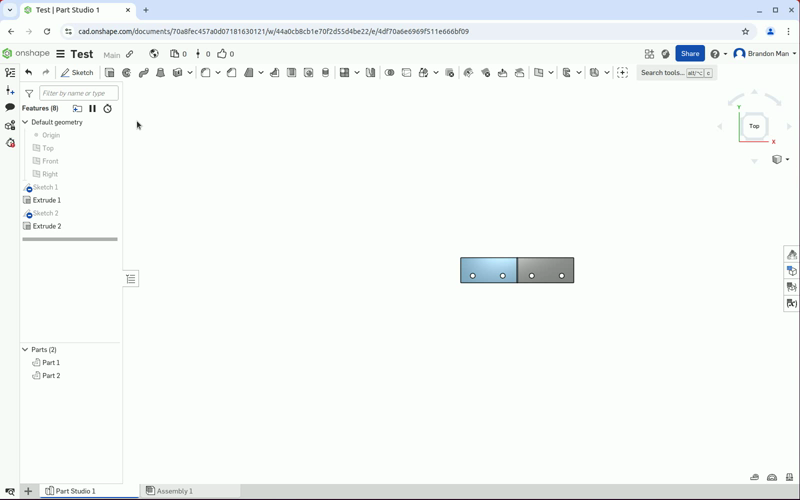
key(shift+h)
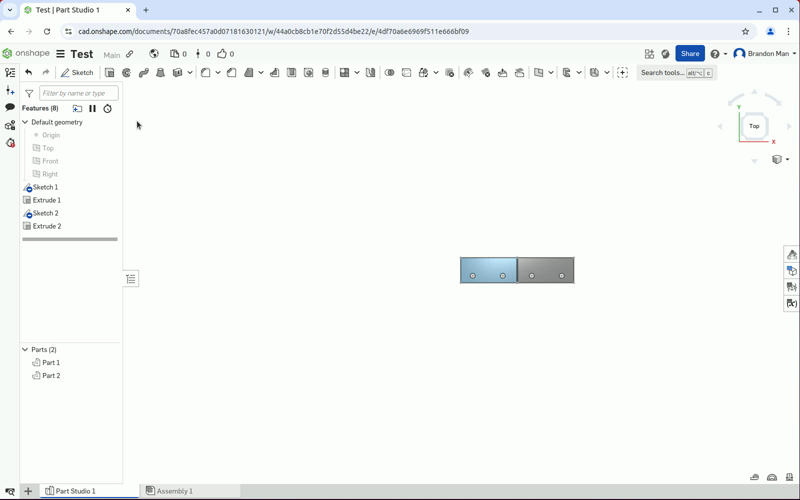
key(shift+7)
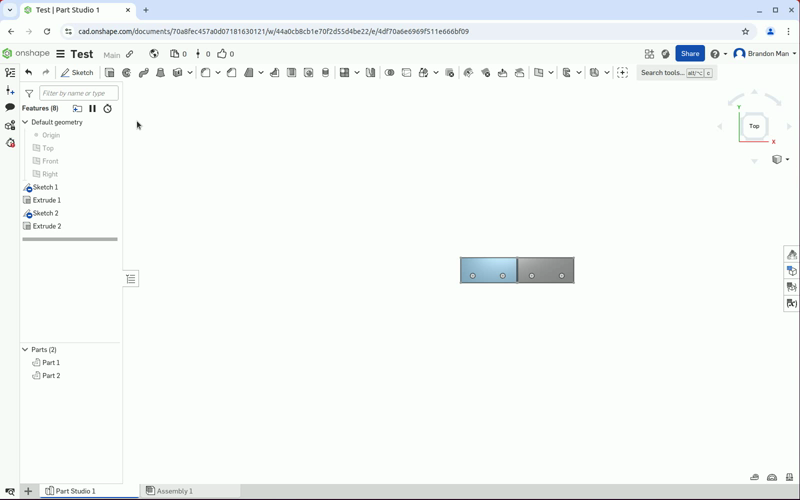
key(up, 3)
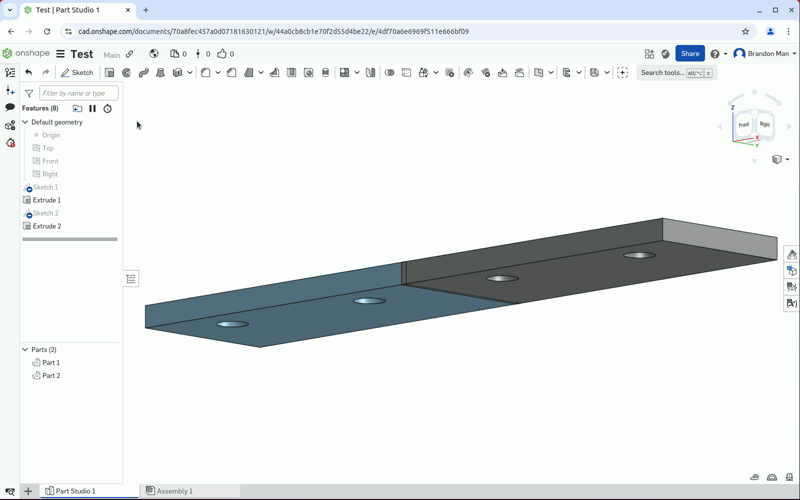
key(left, 3)
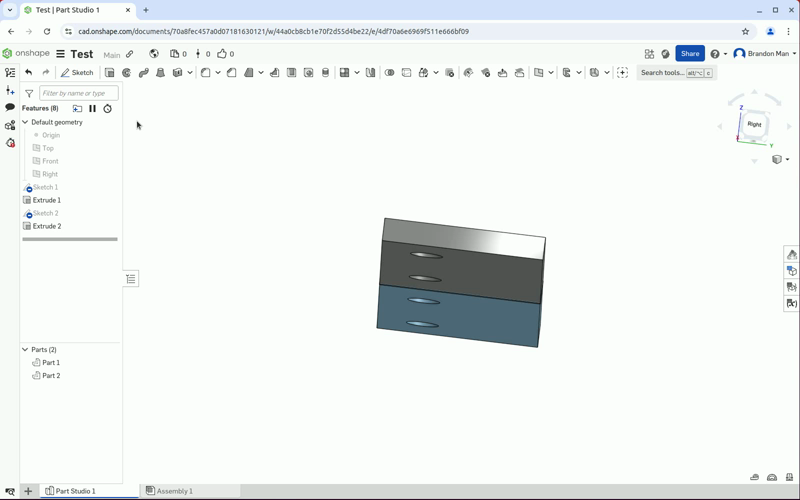
key(right, 3)
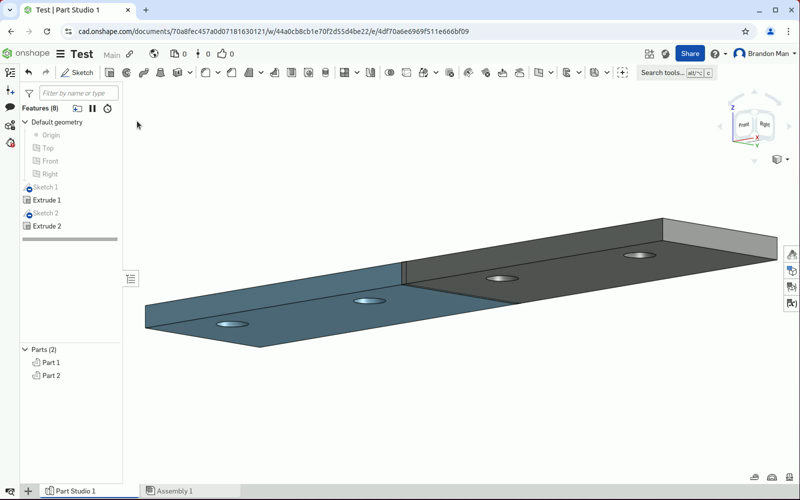
key(down, 3)
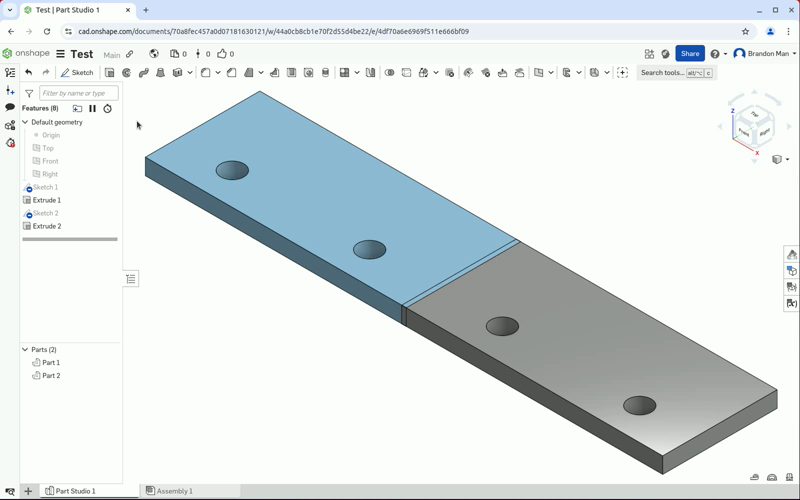
mouse_move(73, 189)
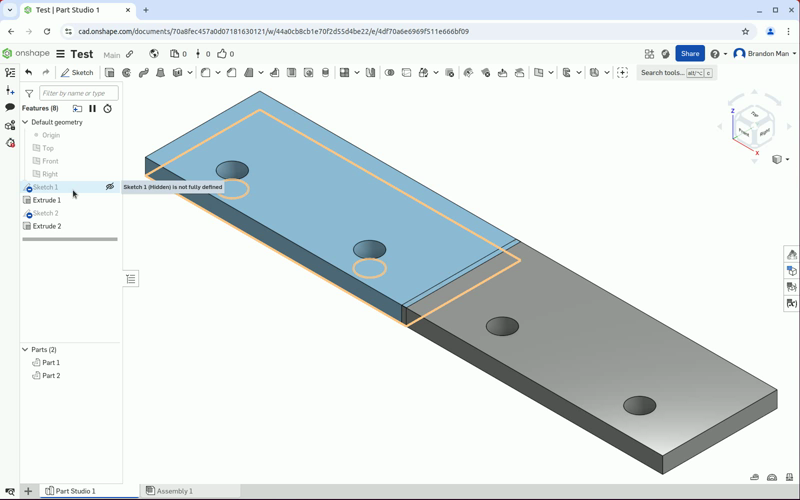
click(73, 189)